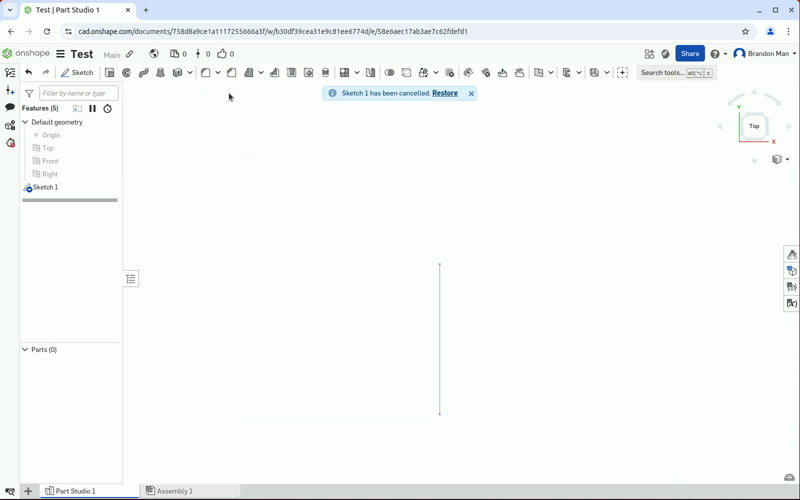
key(shift+h)
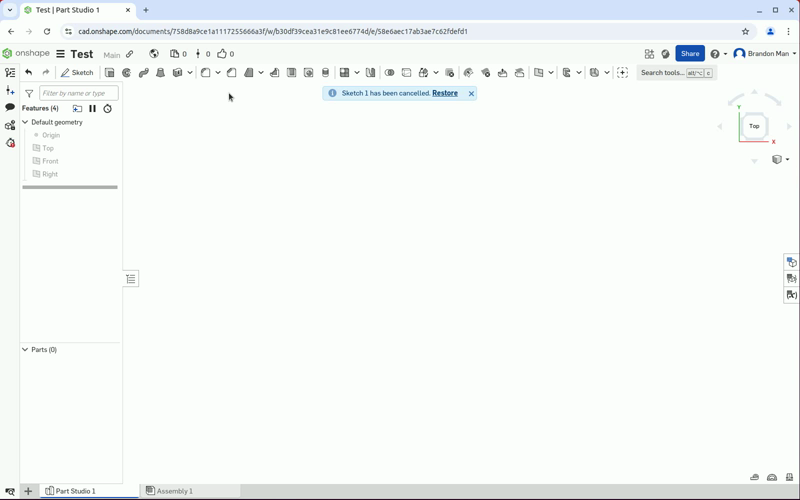
mouse_move(73, 352)
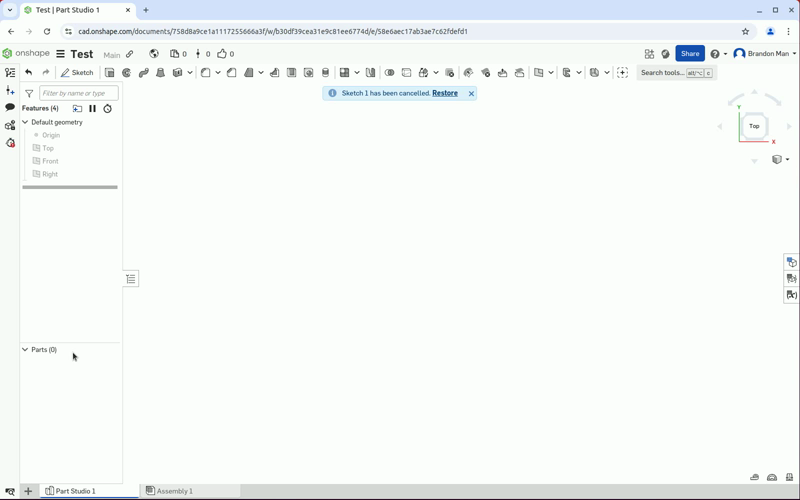
key(y)
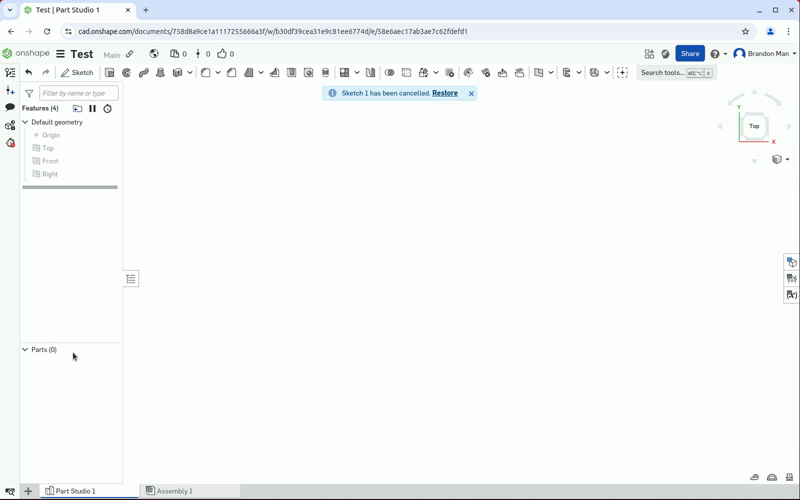
key(shift+p)
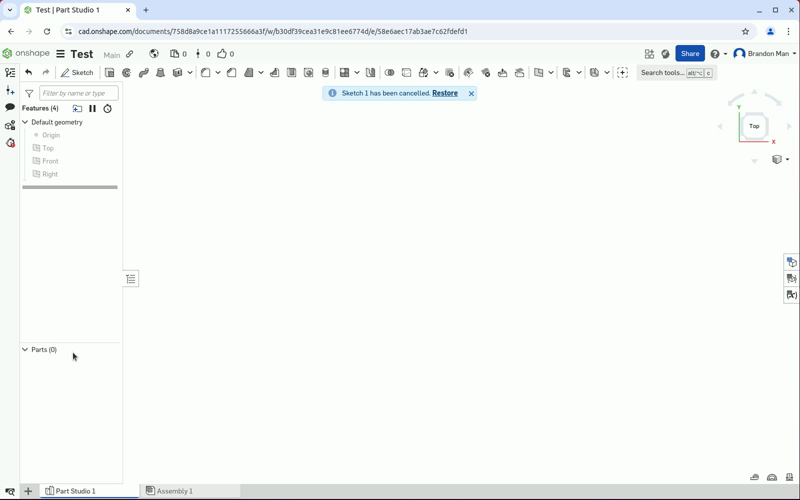
key(space)
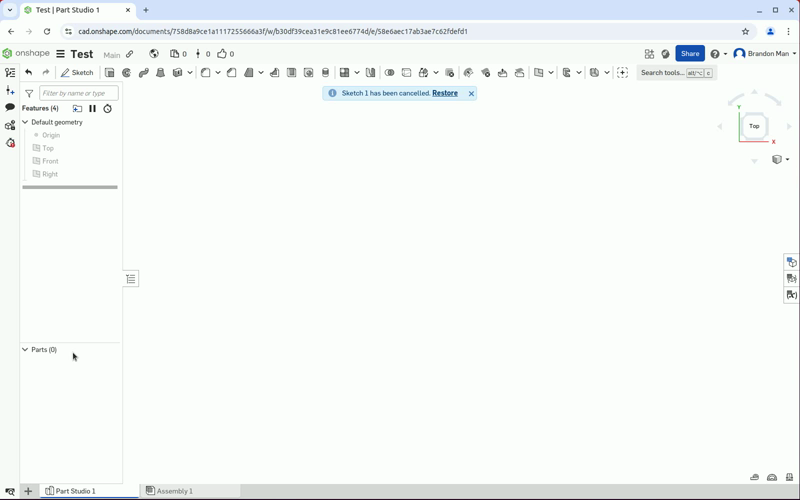
key_down(shift)
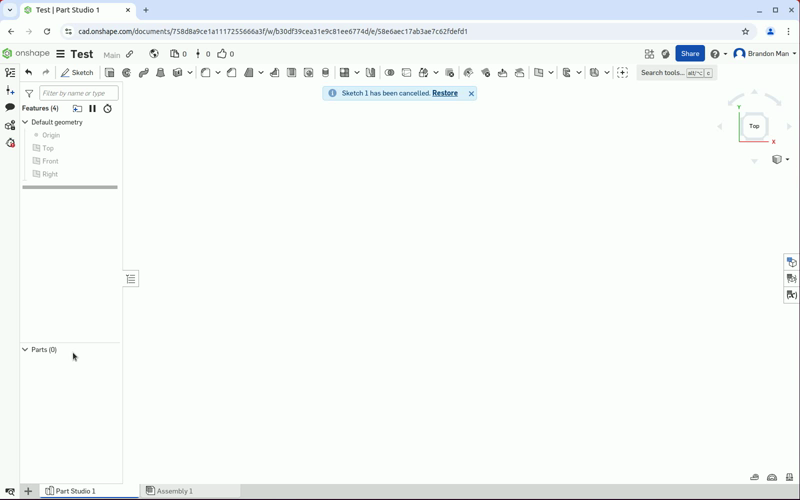
key(up)
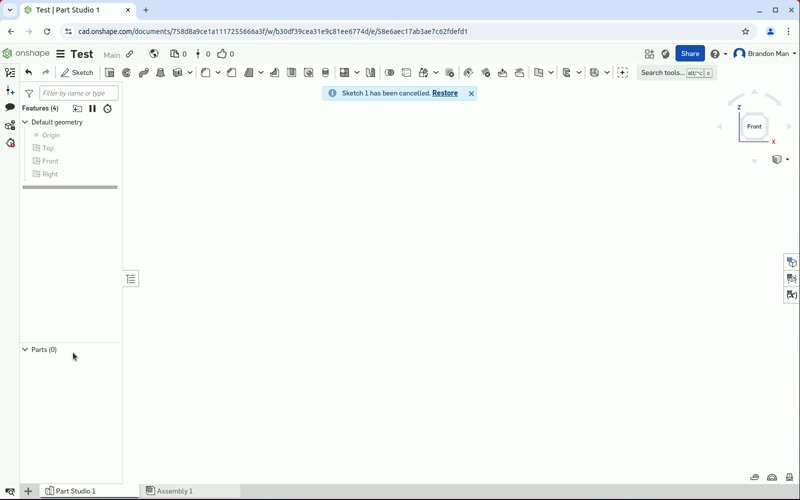
key_up(shift)
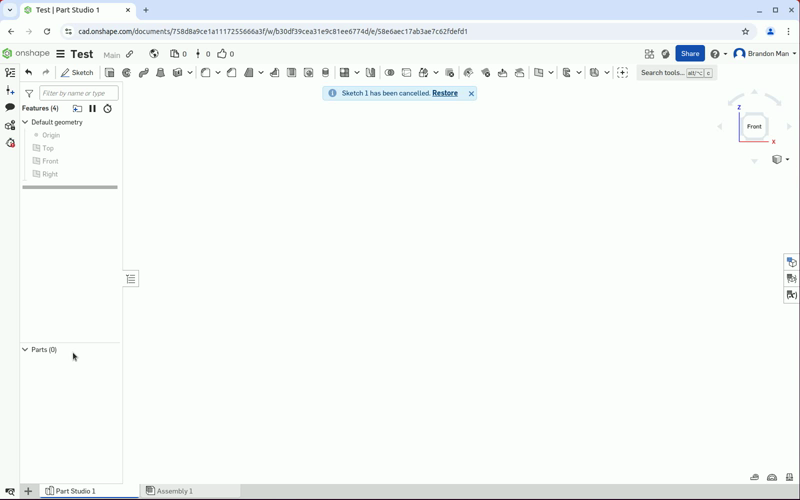
mouse_move(73, 352)
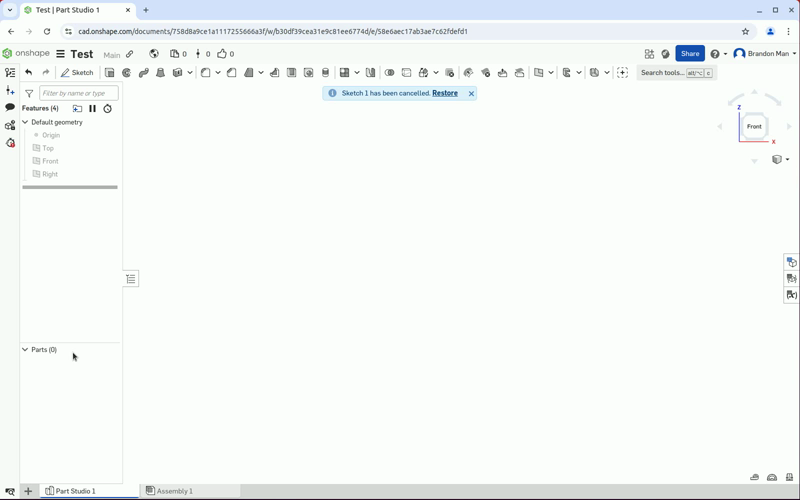
key(shift+y)
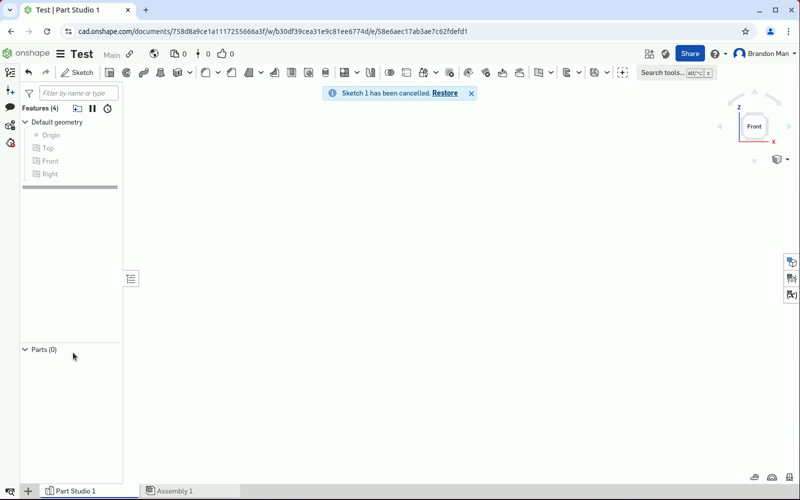
key(shift+s)
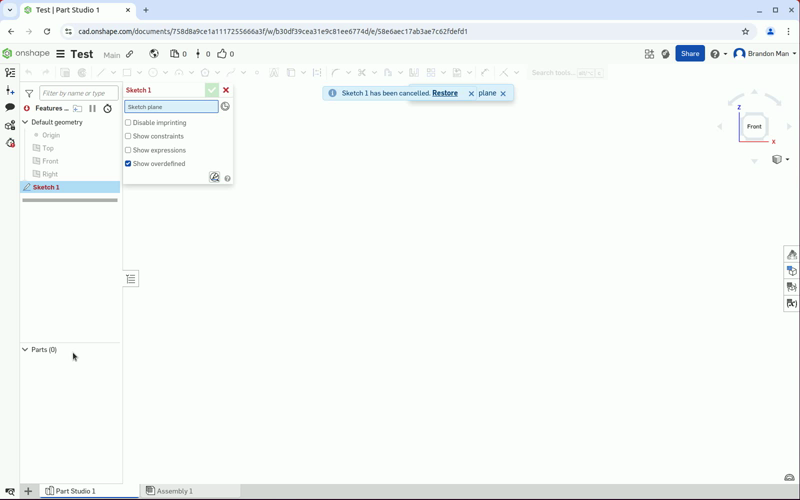
mouse_move(73, 163)
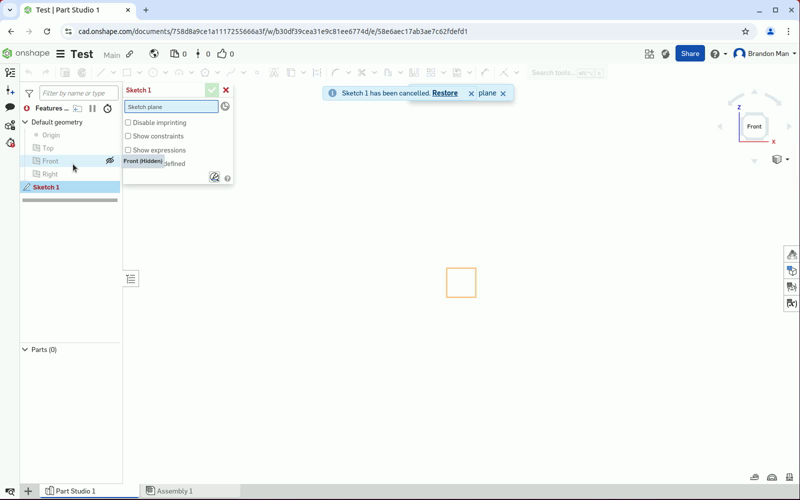
click(73, 163)
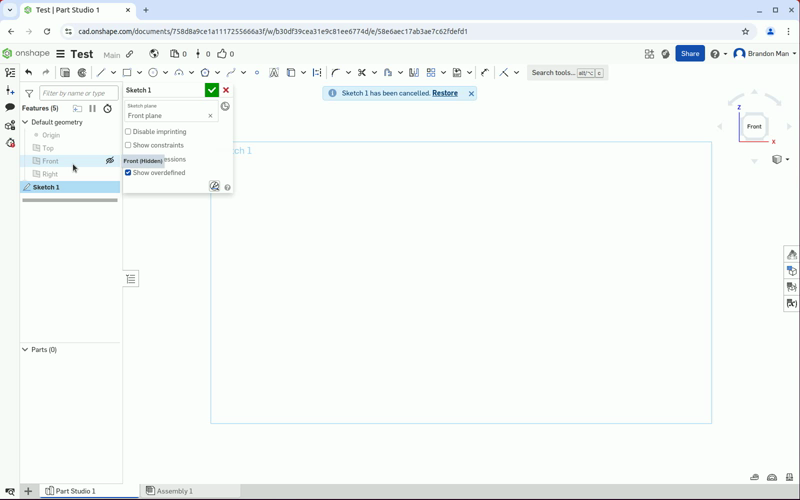
mouse_move(73, 352)
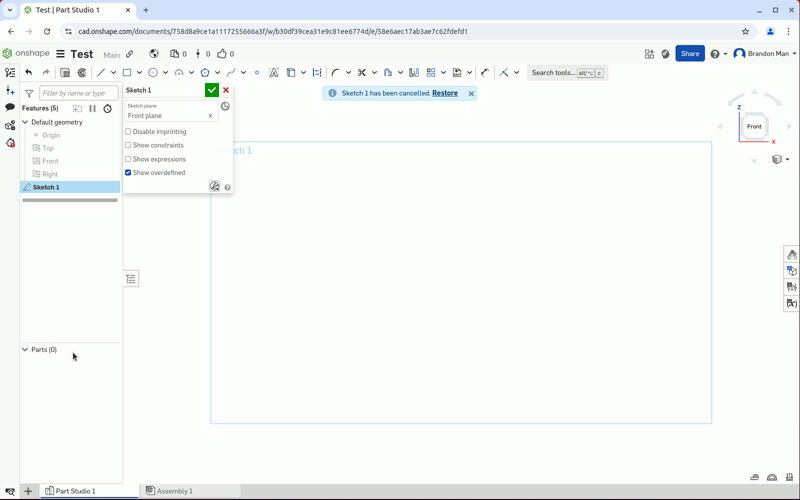
key(y)
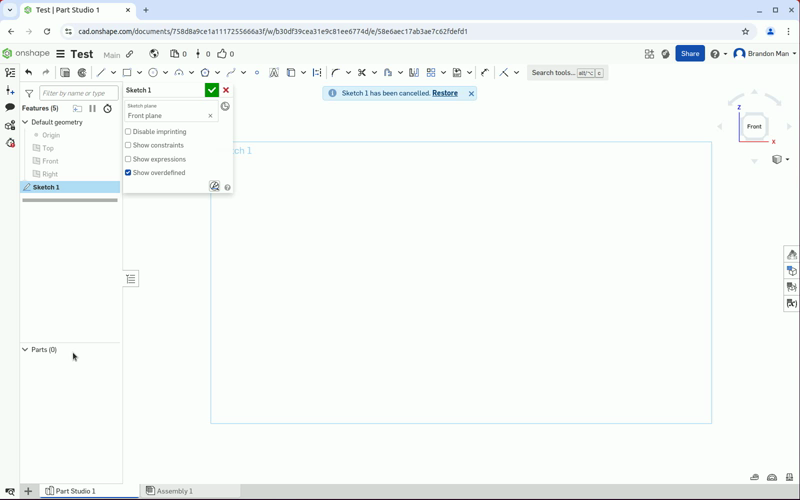
key(l)
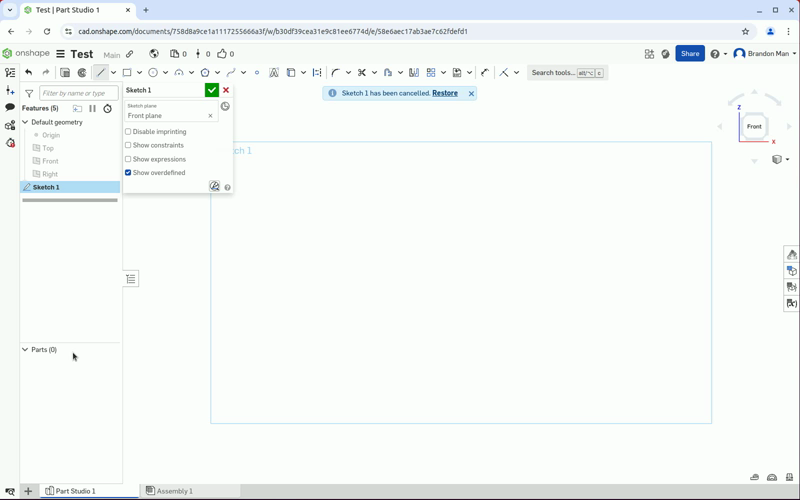
key_down(shift)
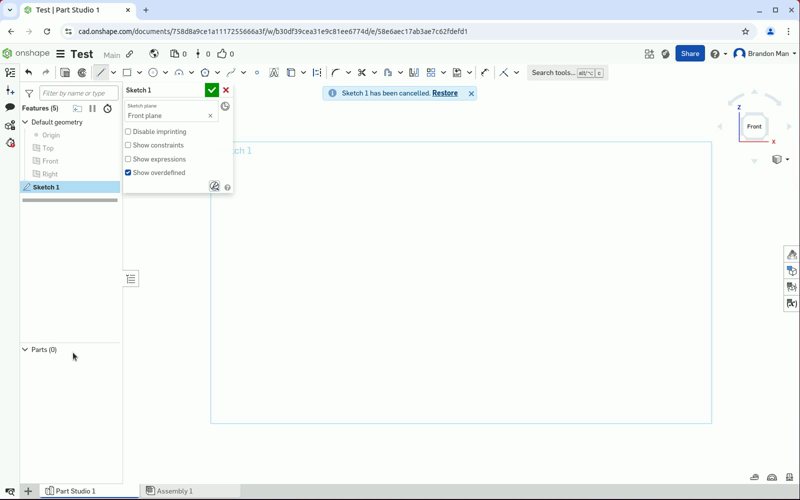
mouse_move(414, 282)
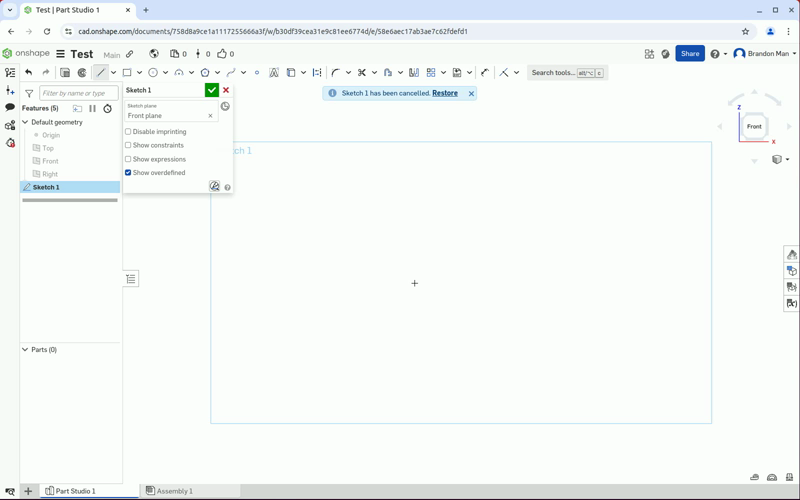
click(414, 282)
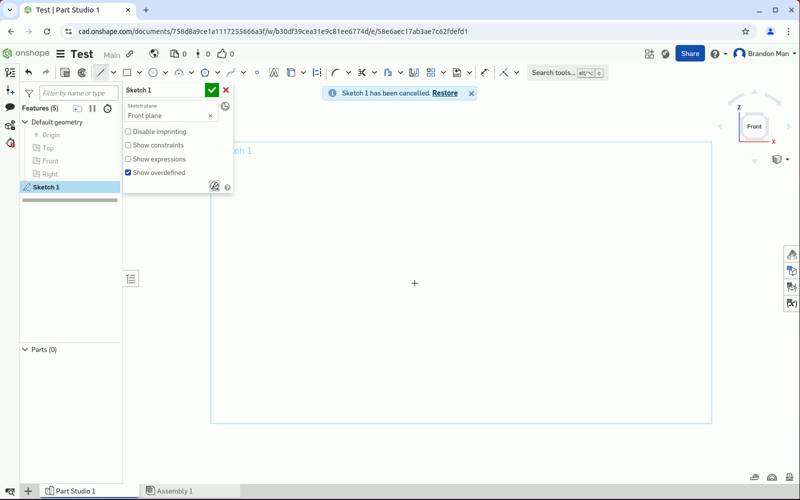
key_up(shift)
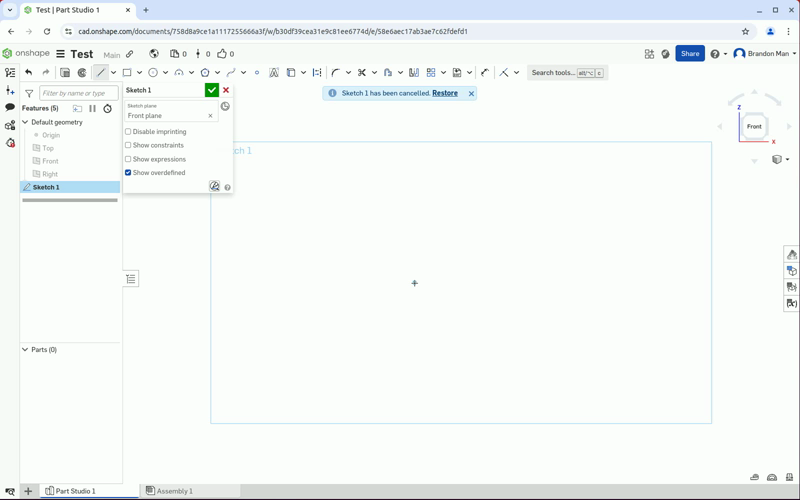
key_down(shift)
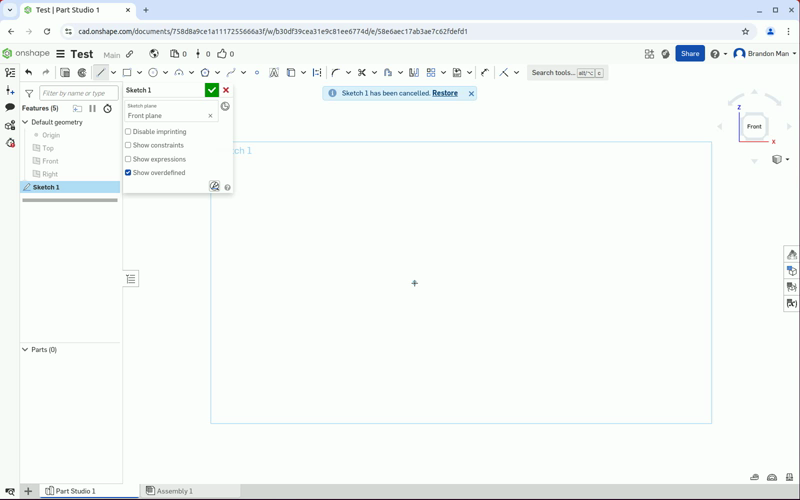
mouse_move(444, 282)
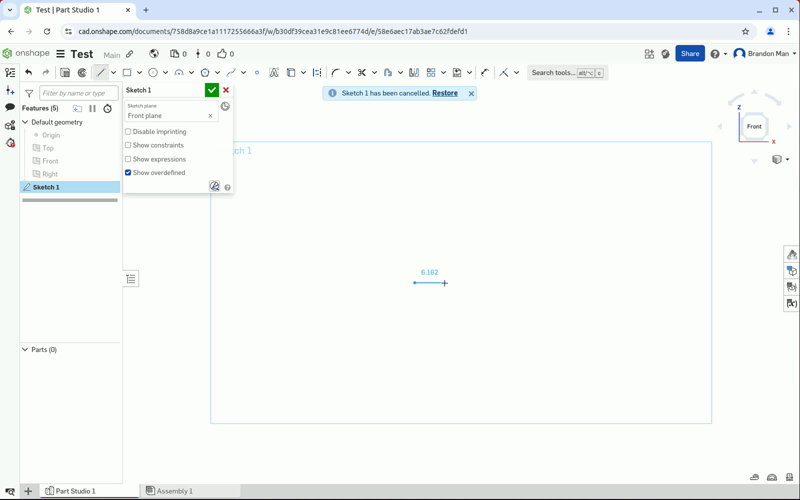
mouse_move(435, 282)
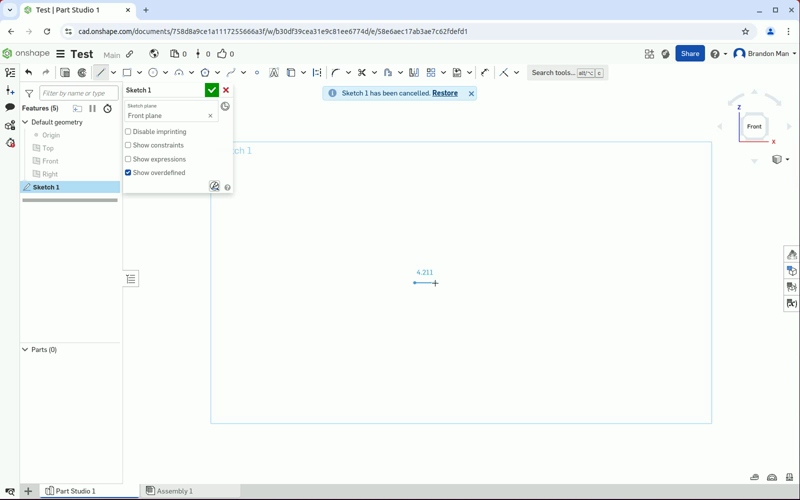
click(435, 282)
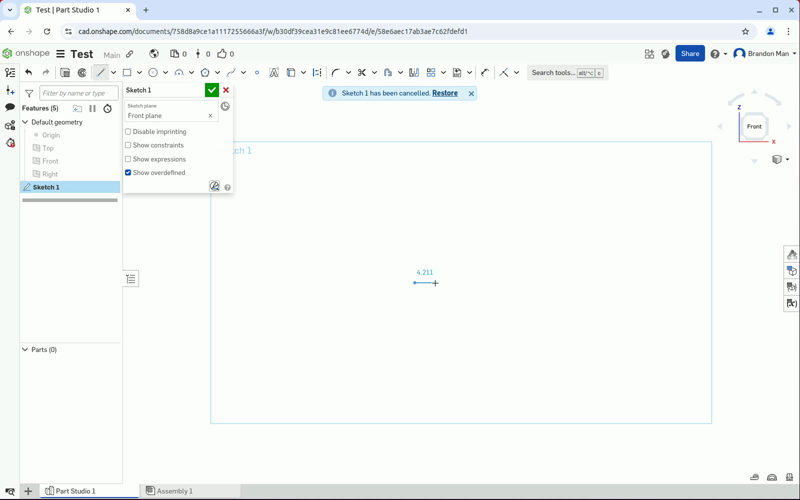
key_up(shift)
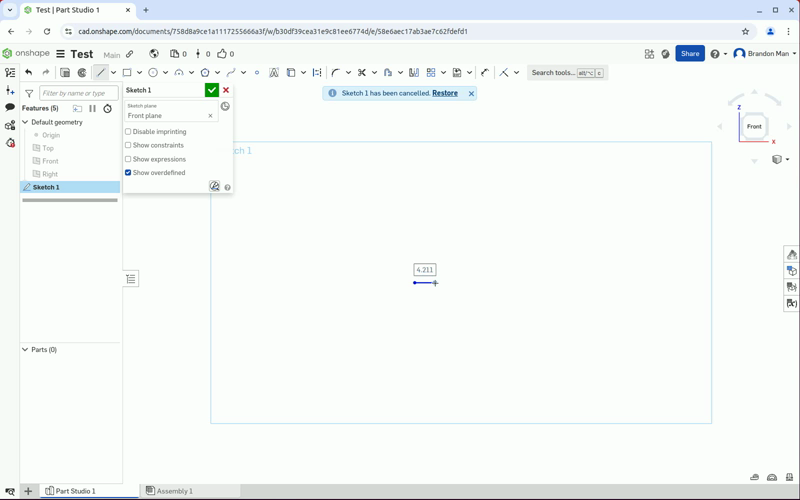
key_down(shift)
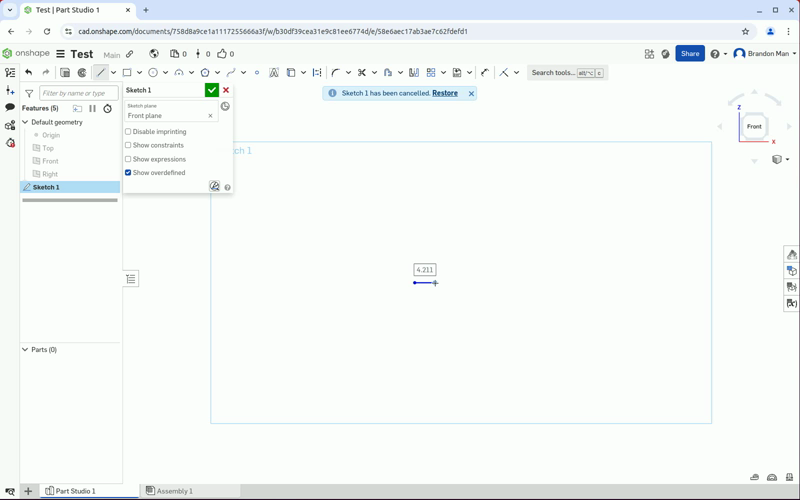
mouse_move(465, 282)
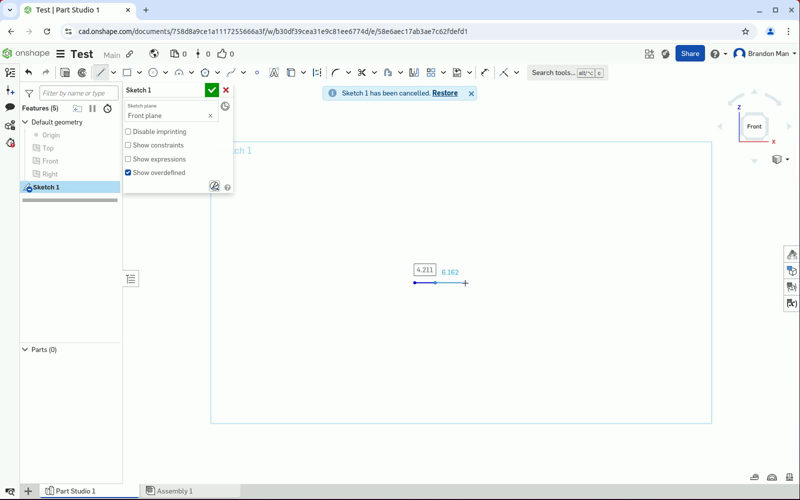
mouse_move(435, 248)
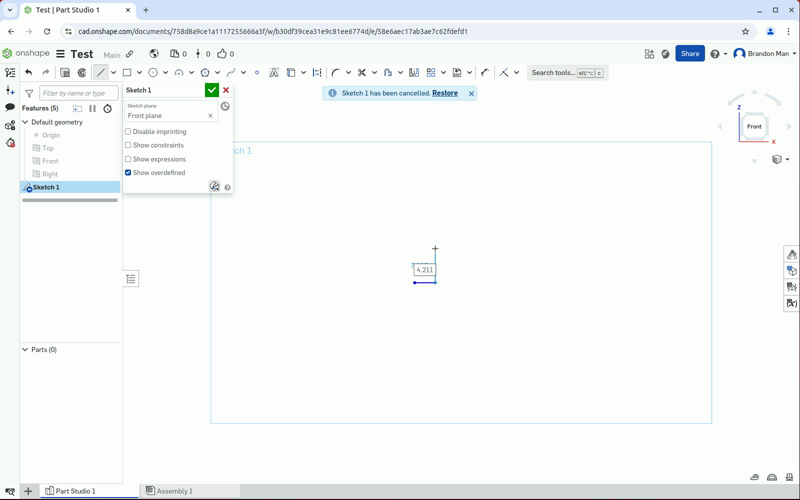
click(435, 248)
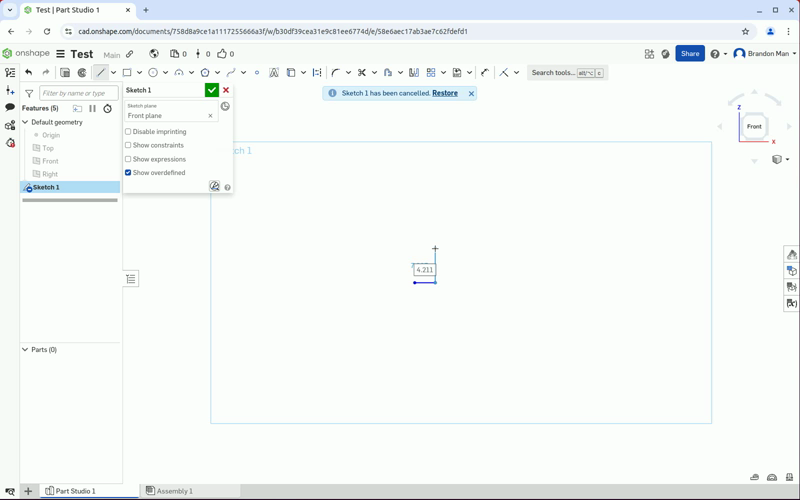
key_up(shift)
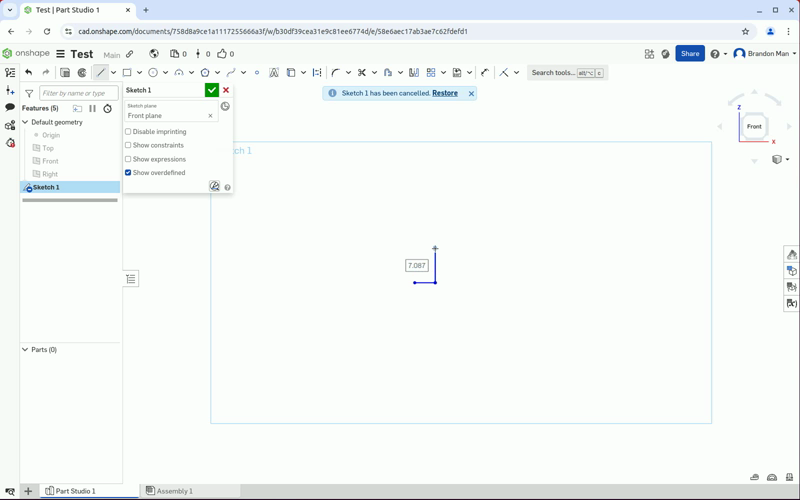
key_down(shift)
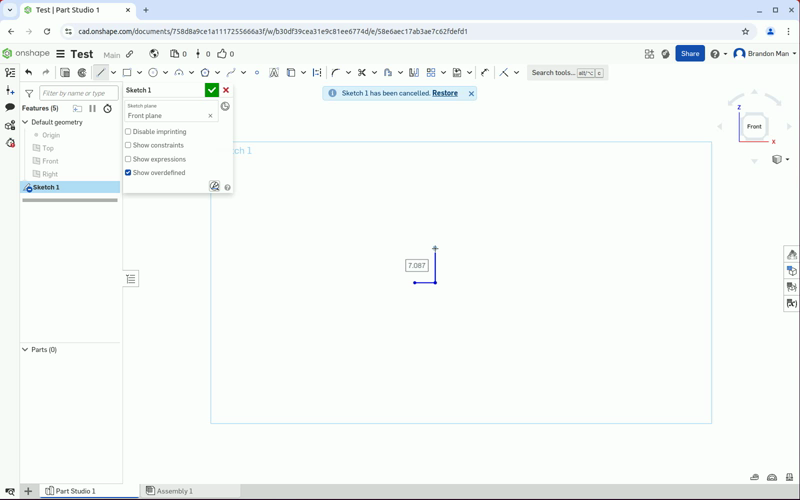
mouse_move(465, 248)
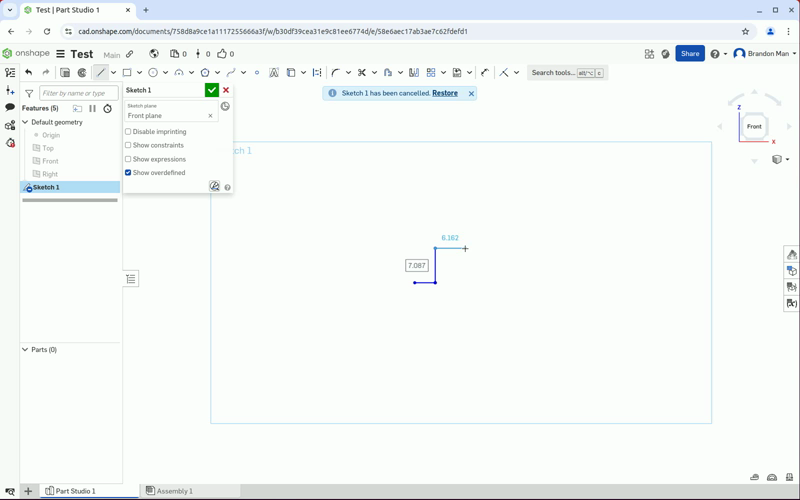
mouse_move(414, 248)
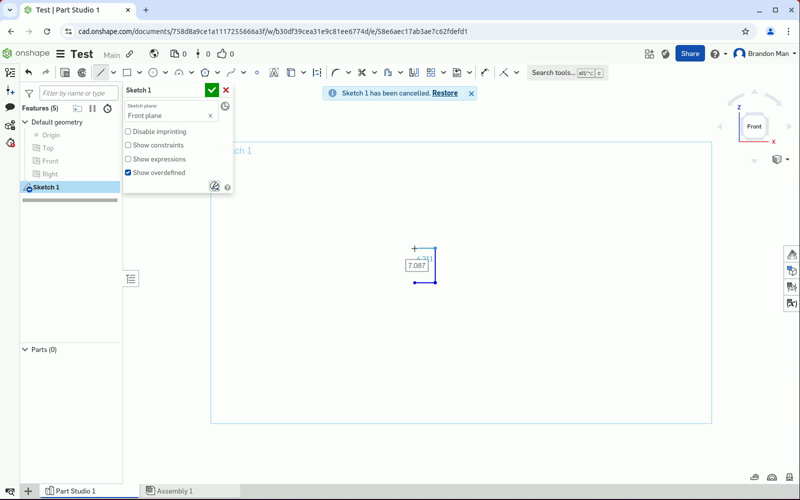
click(414, 248)
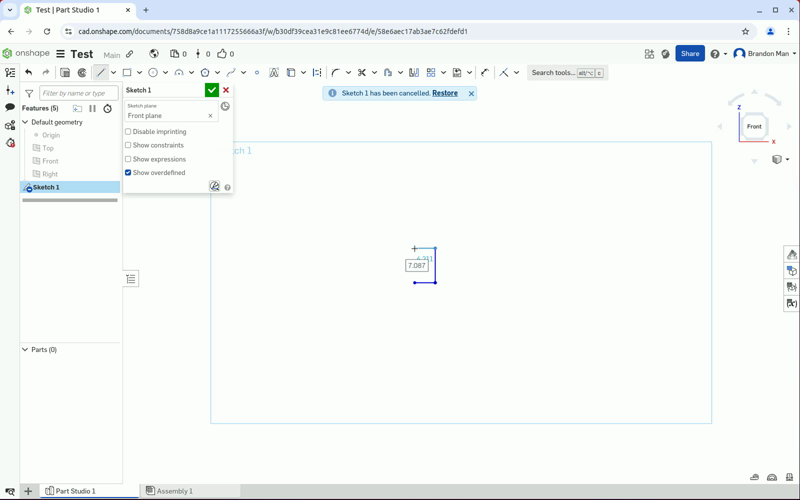
key_up(shift)
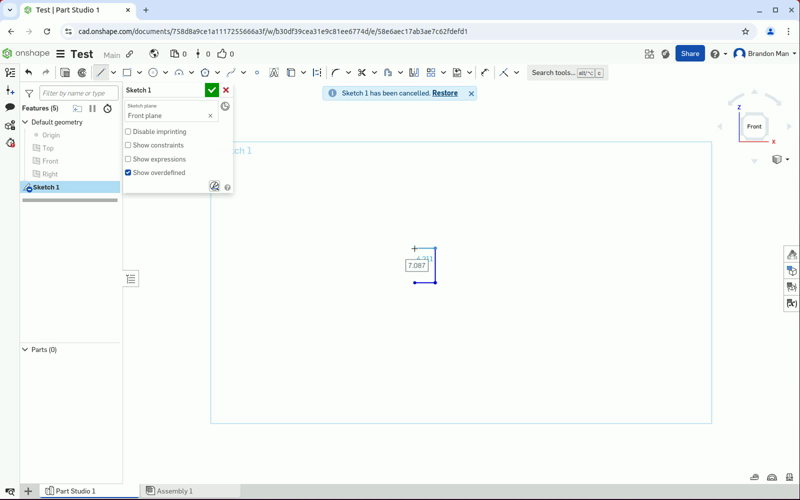
mouse_move(444, 248)
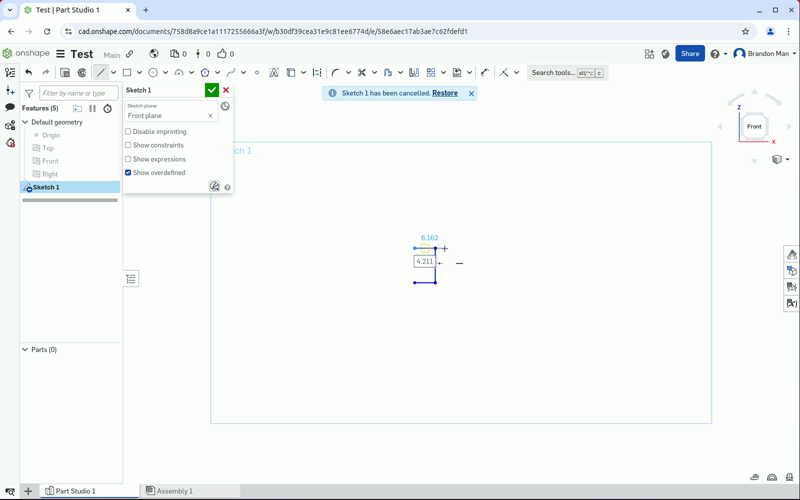
key_down(shift)
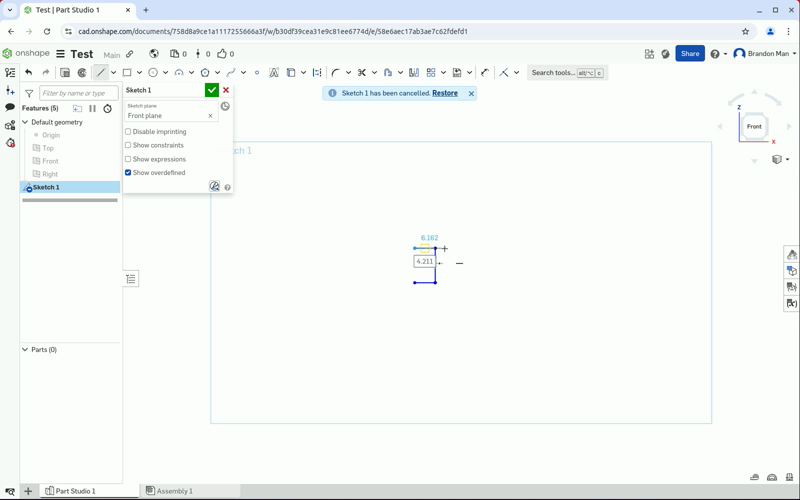
mouse_move(414, 282)
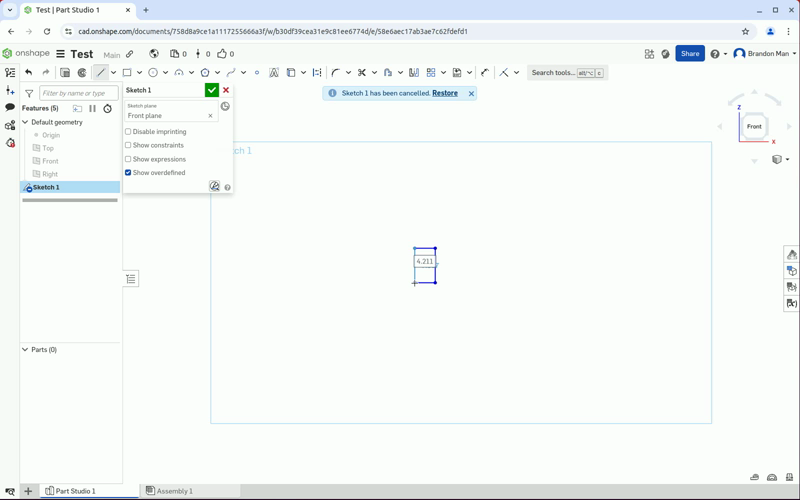
key_up(shift)
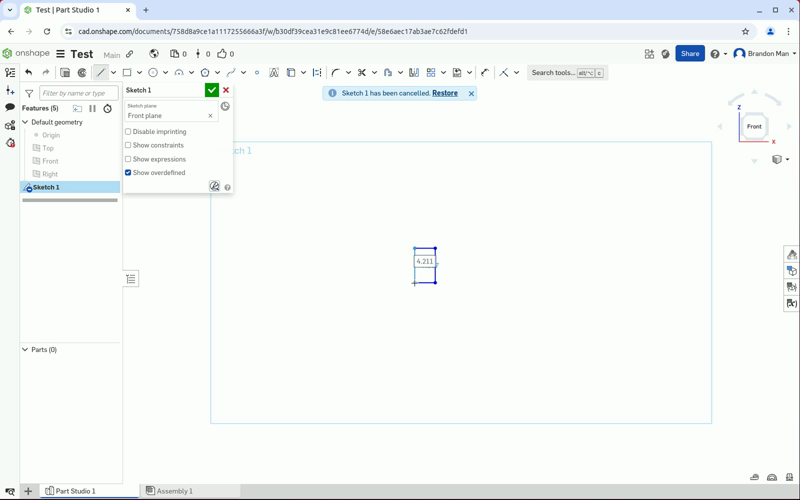
click(414, 282)
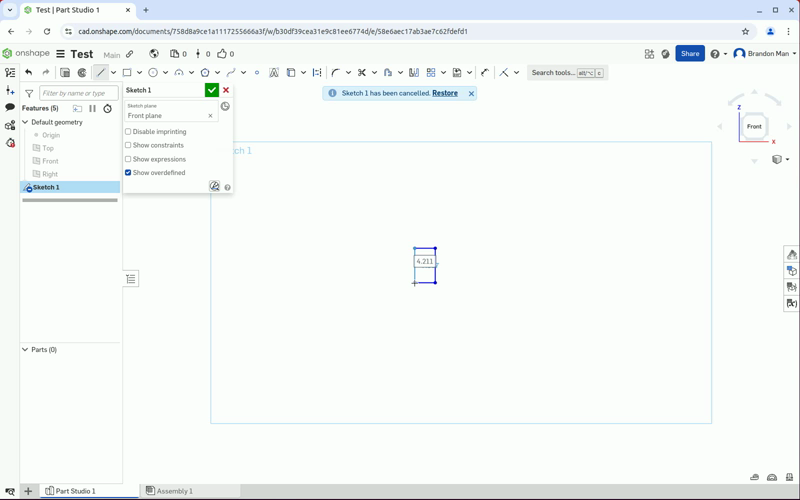
key(esc)
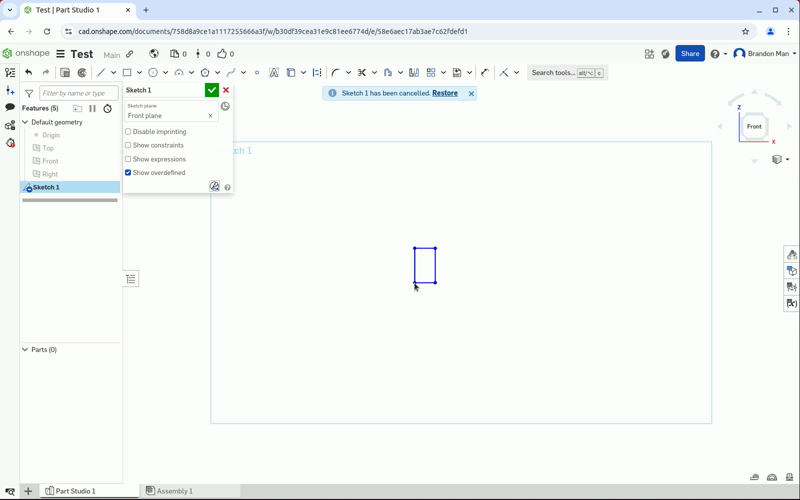
mouse_move(424, 263)
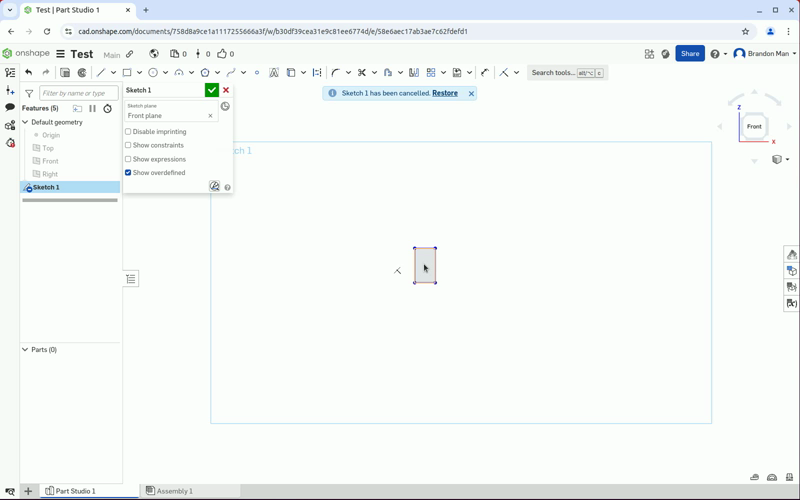
scroll(6)
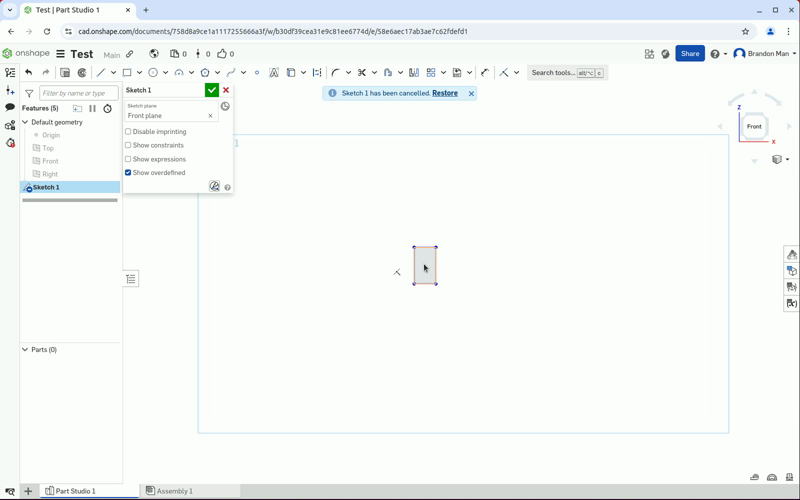
scroll(6)
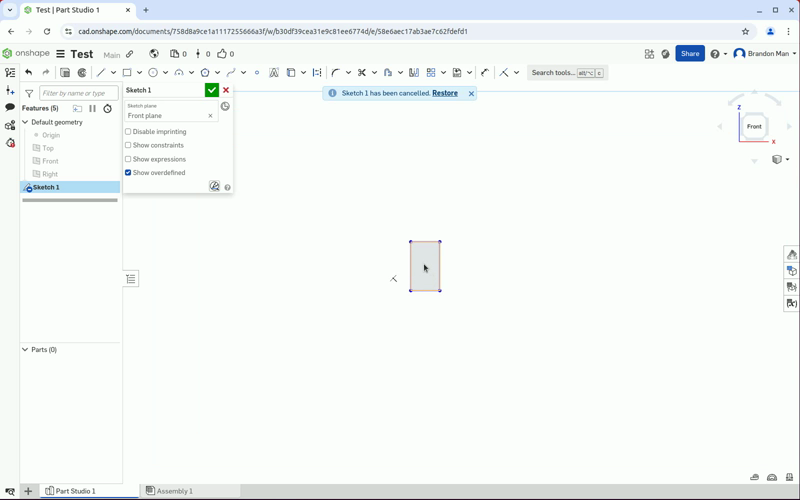
scroll(6)
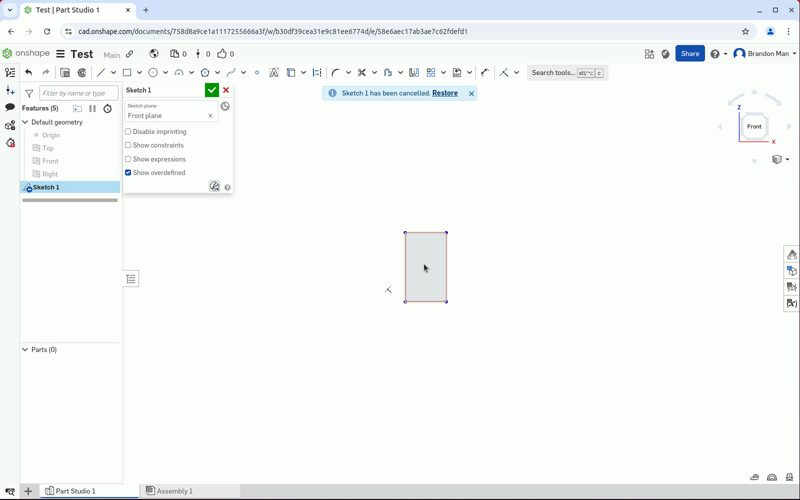
scroll(6)
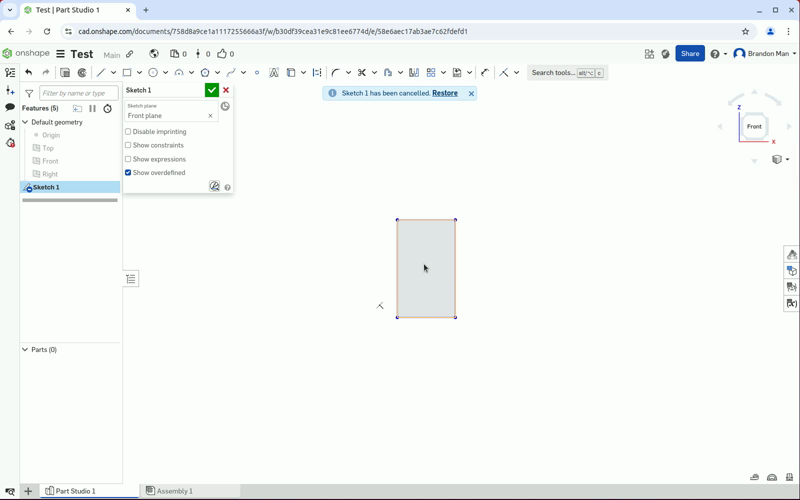
scroll(6)
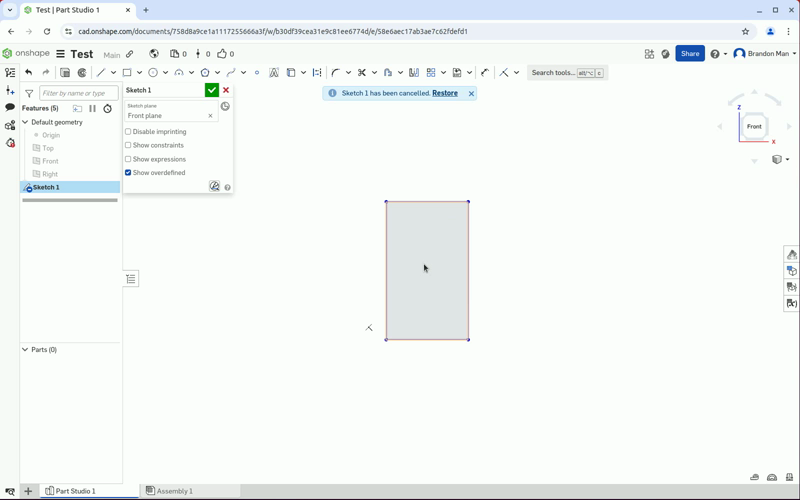
scroll(6)
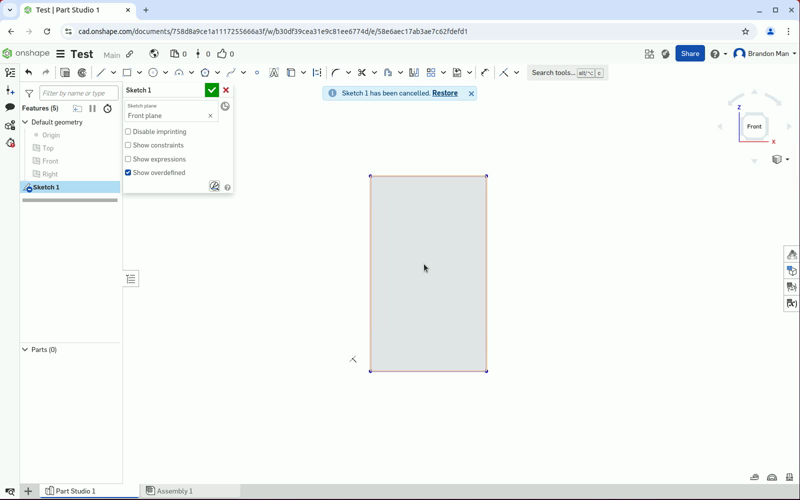
scroll(6)
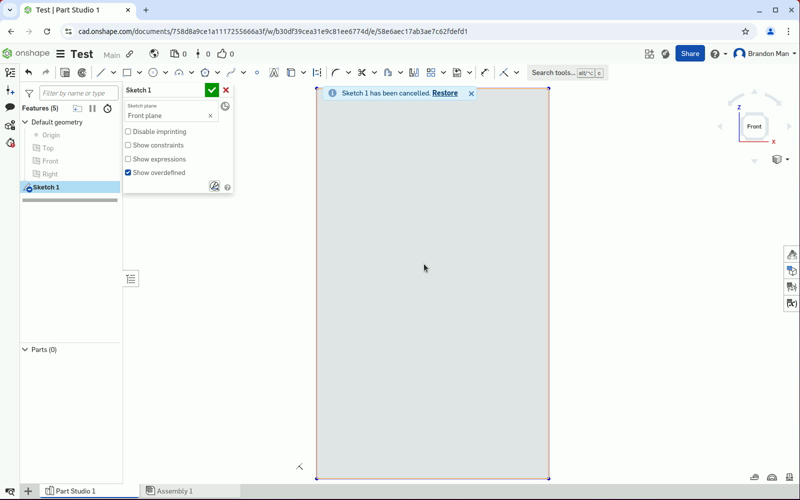
click(424, 263)
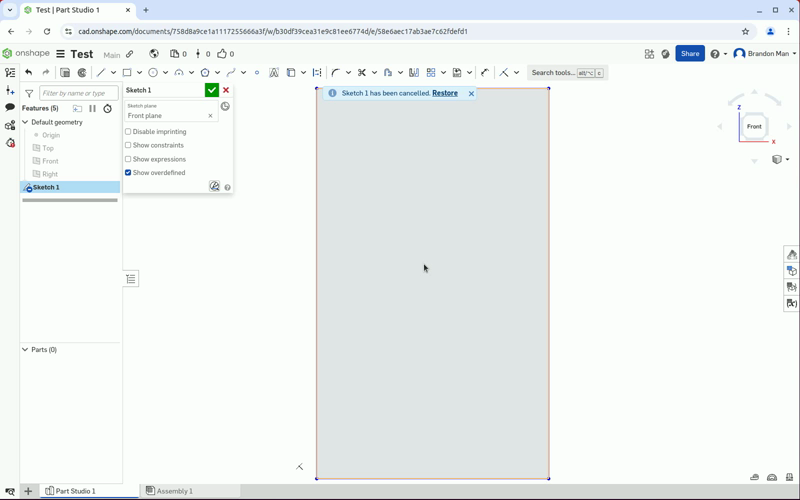
scroll(-6)
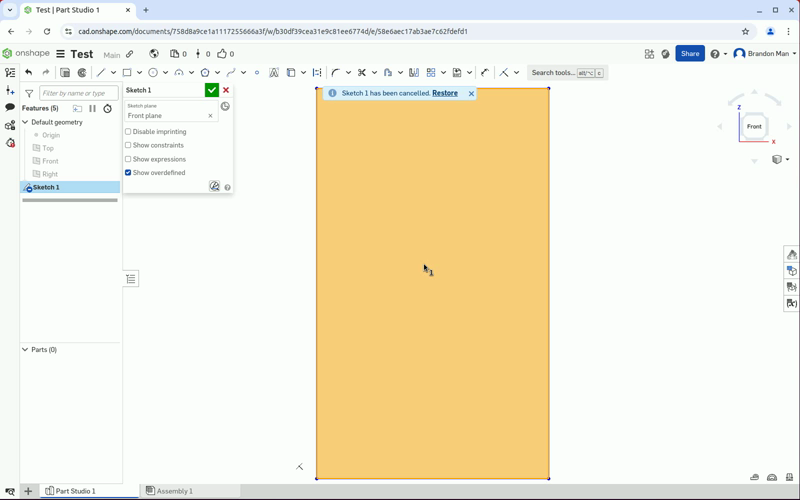
scroll(-6)
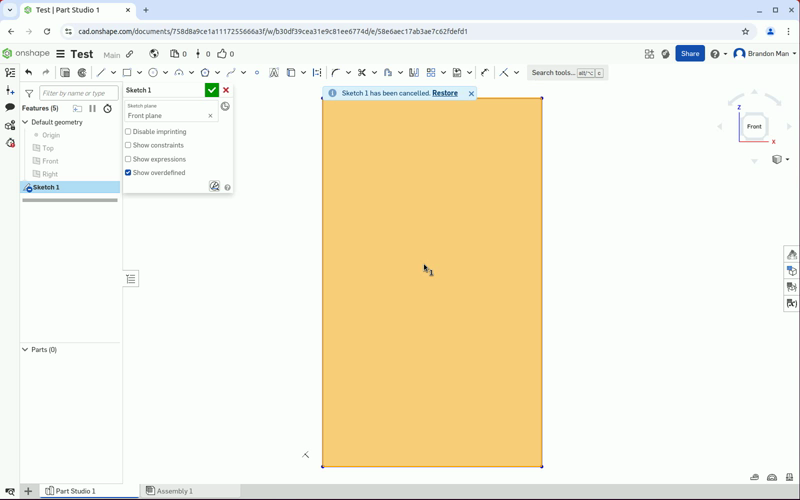
scroll(-6)
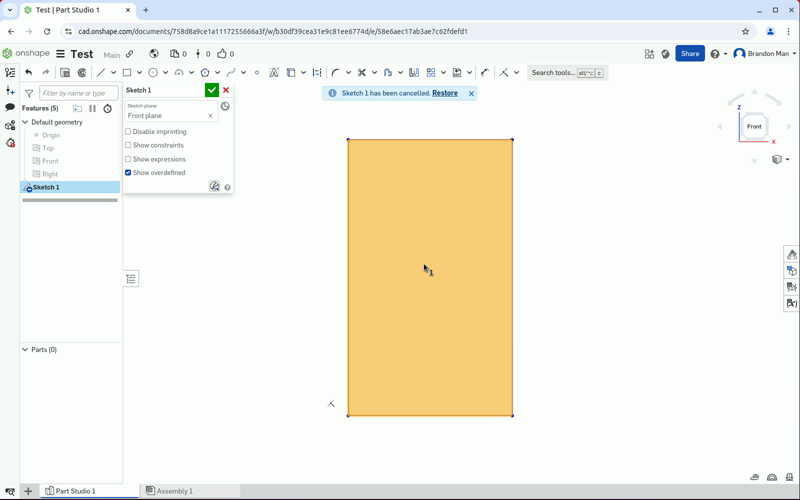
scroll(-6)
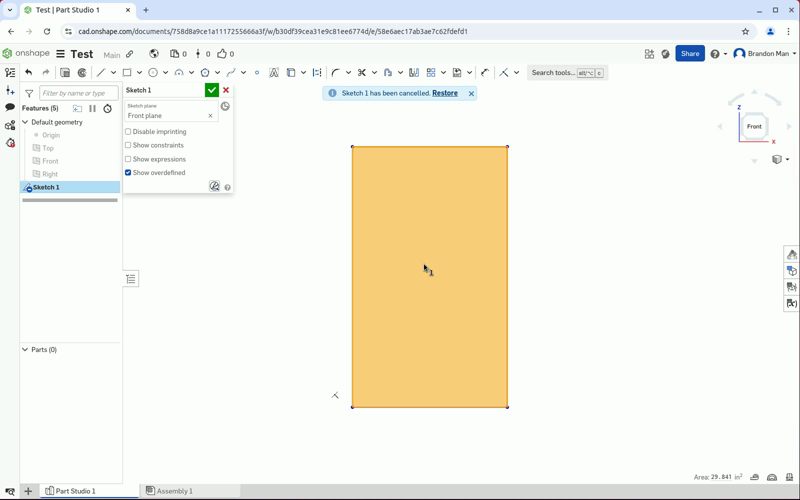
scroll(-6)
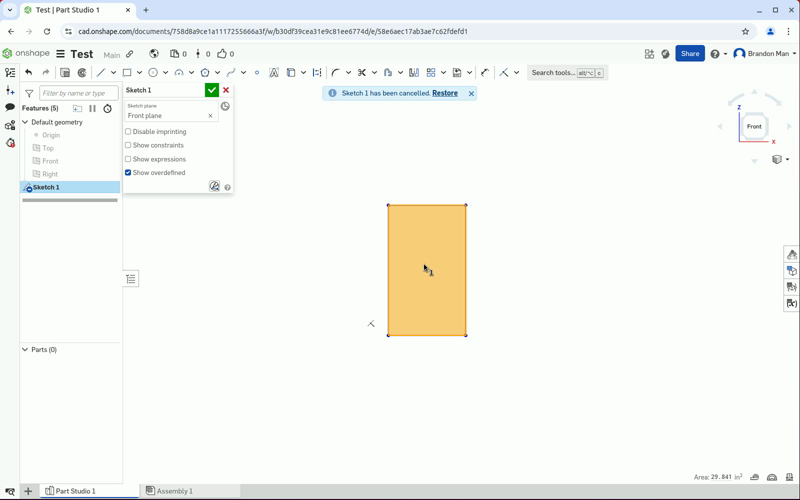
scroll(-6)
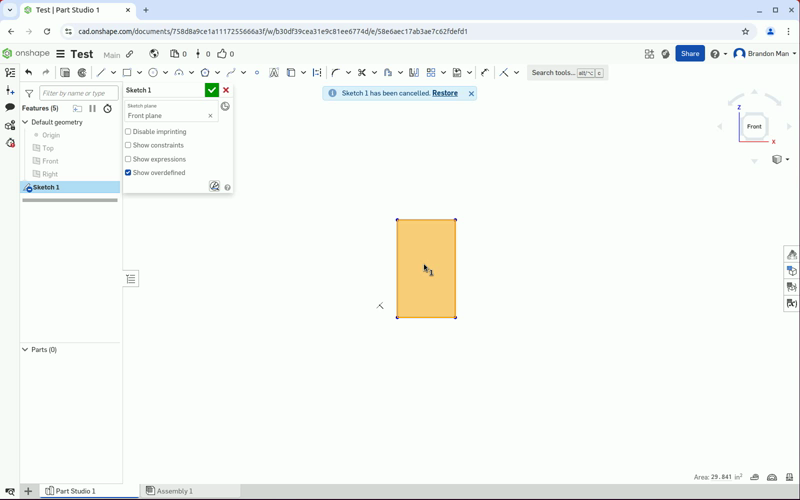
scroll(-6)
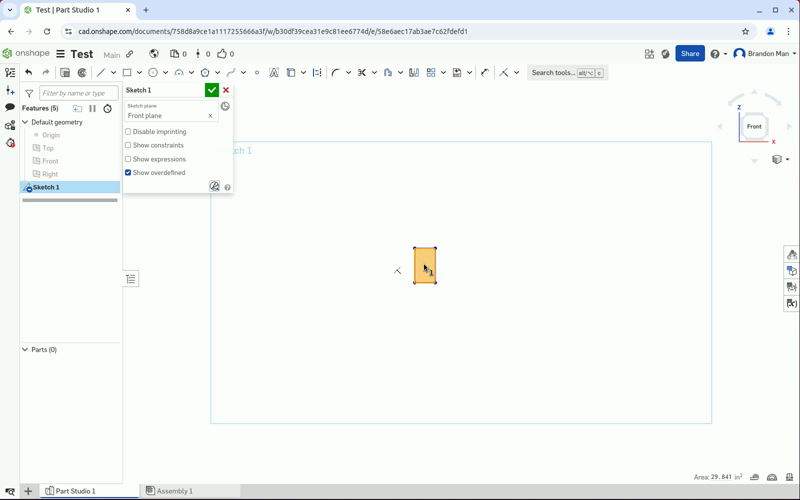
mouse_move(73, 352)
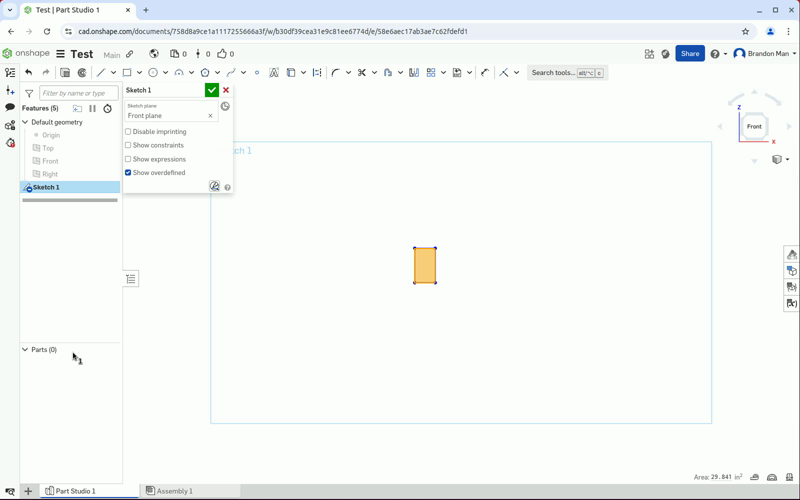
key(shift+y)
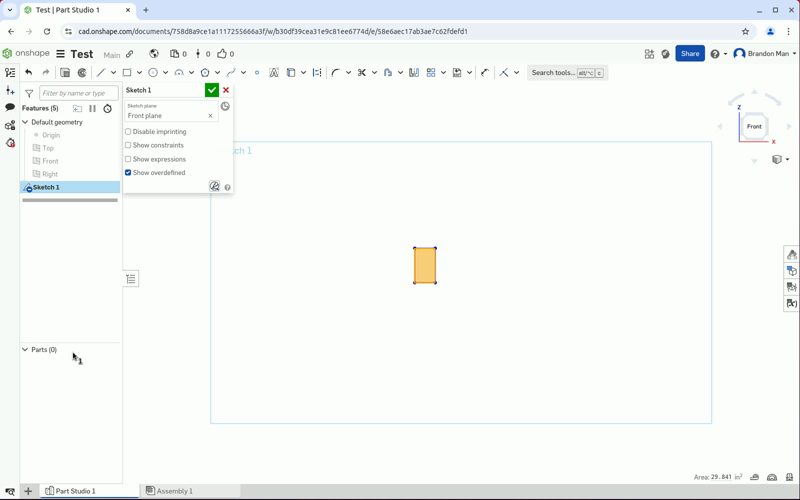
key(shift+e)
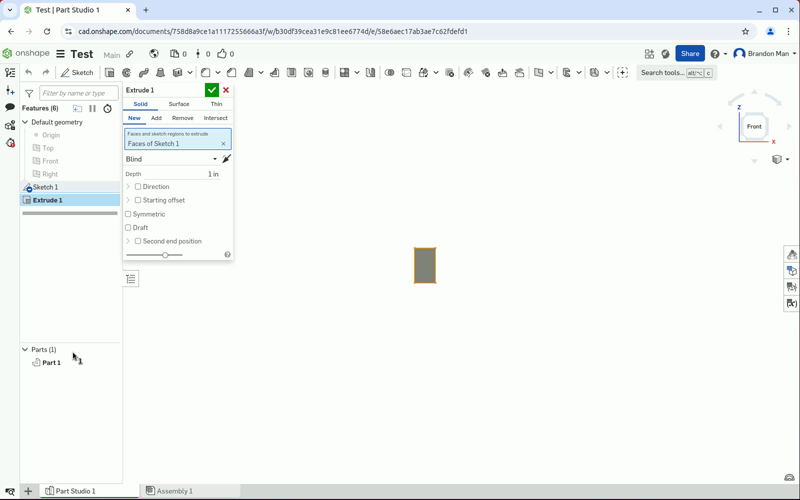
mouse_move(143, 106)
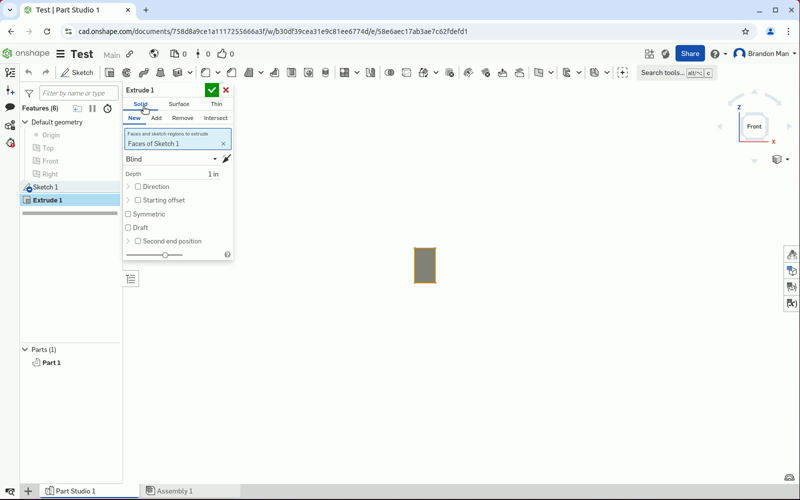
click(143, 106)
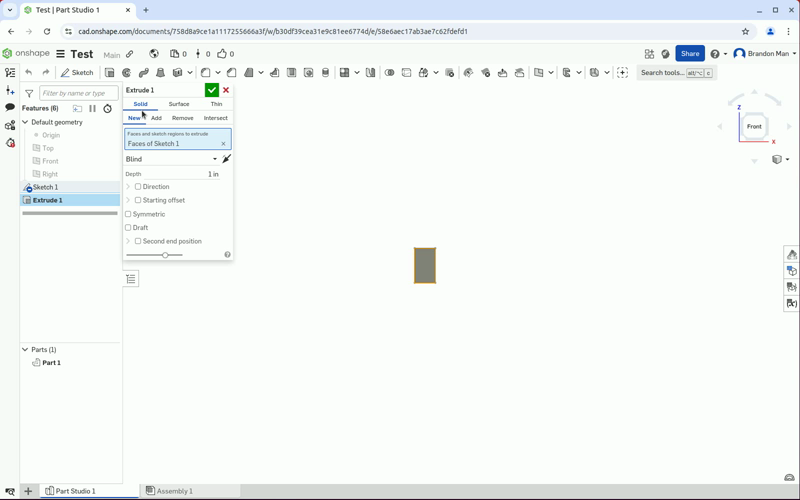
mouse_move(137, 120)
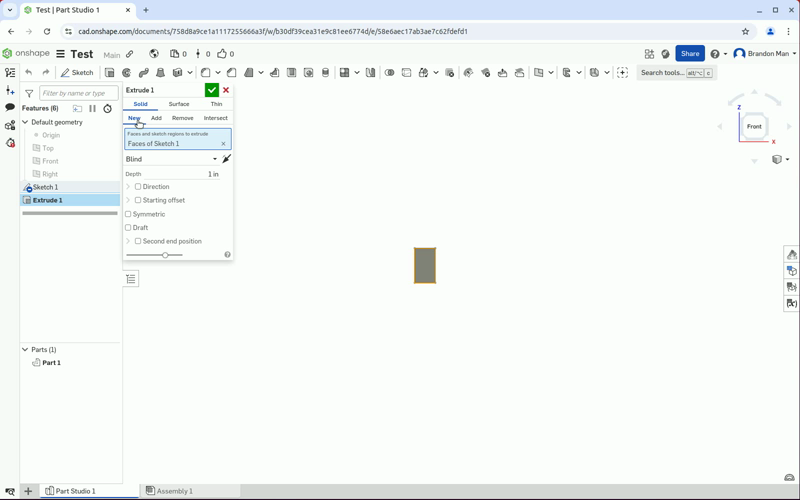
click(137, 120)
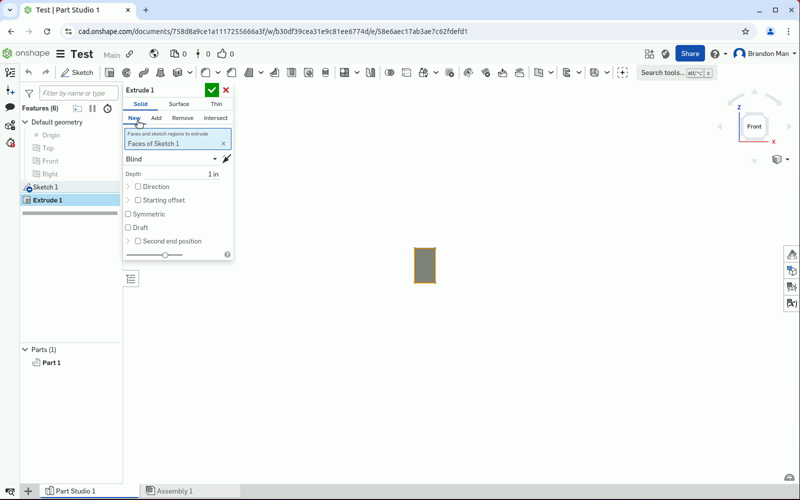
key(tab, 4)
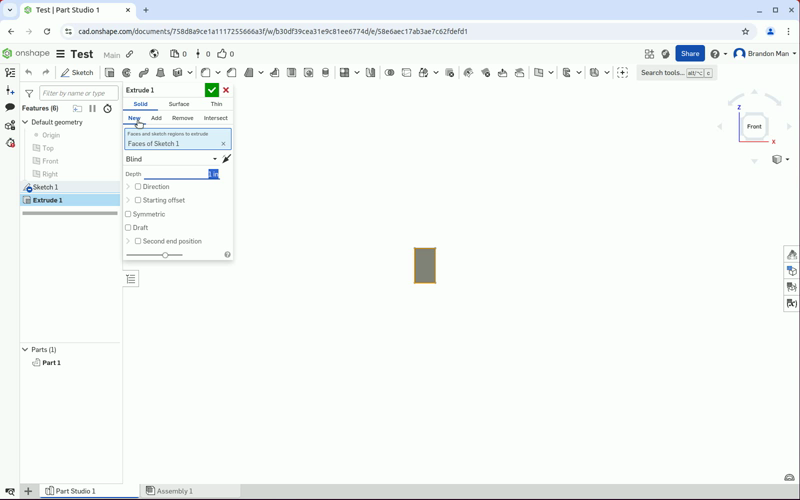
text(2.889)
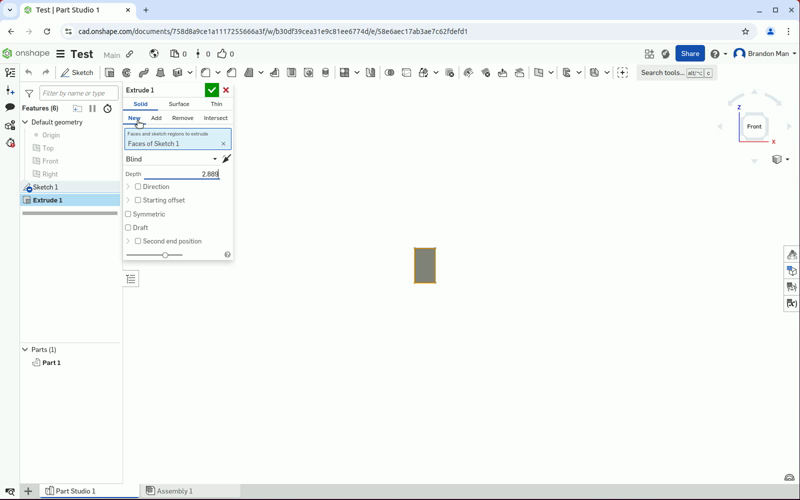
key(enter)
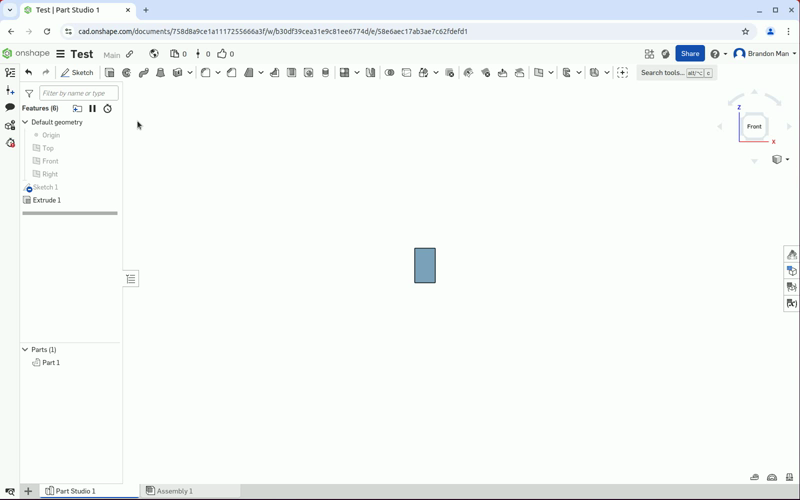
key(shift+h)
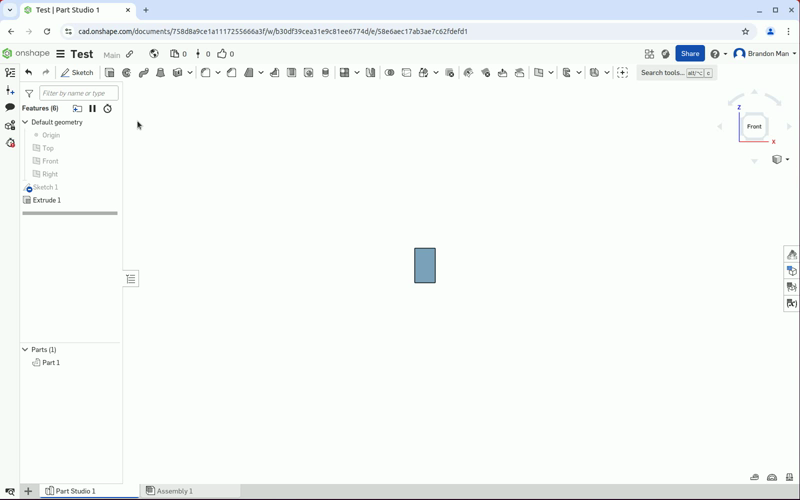
key(shift+h)
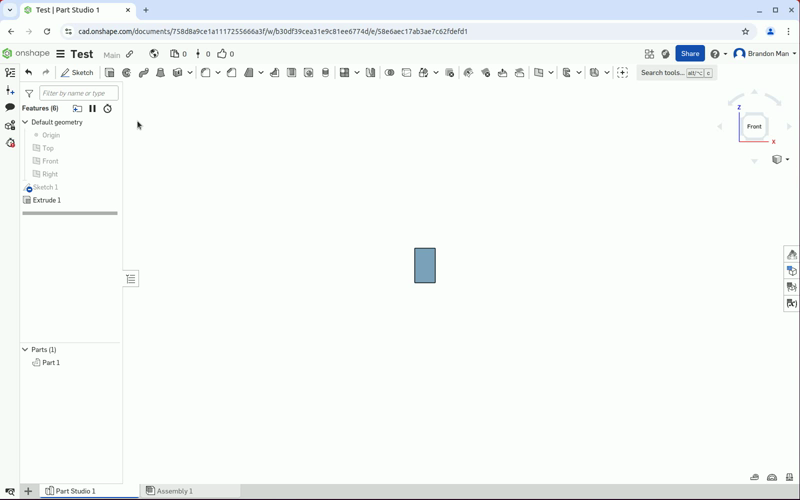
mouse_move(73, 189)
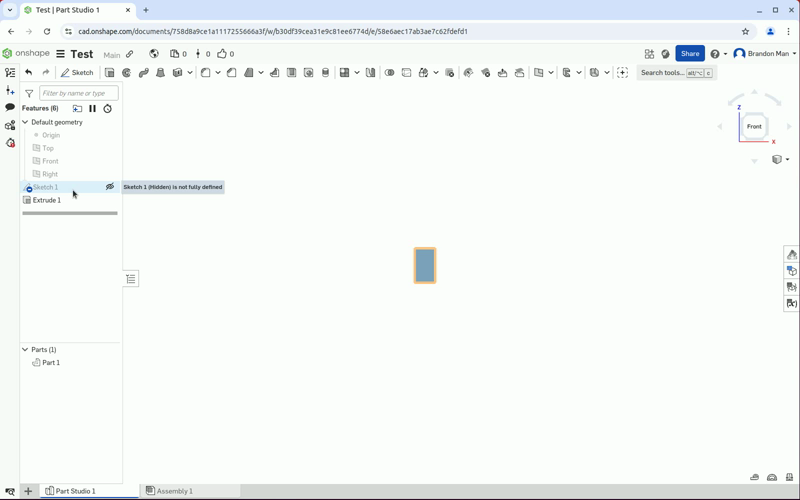
click(73, 189)
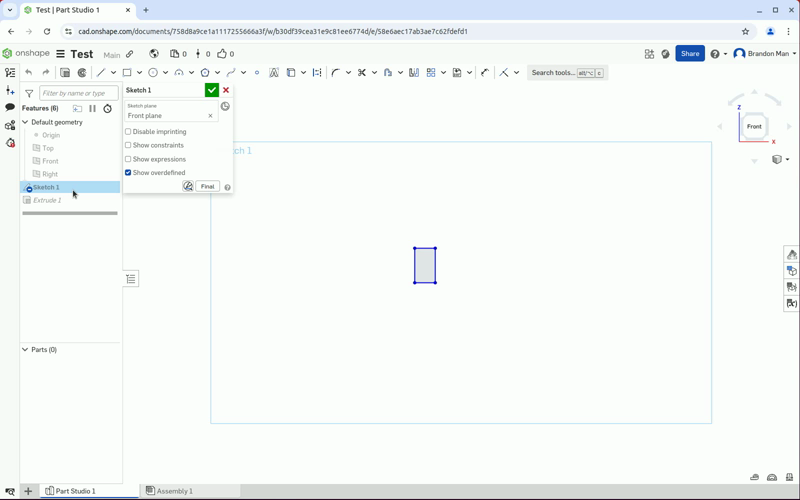
mouse_move(229, 92)
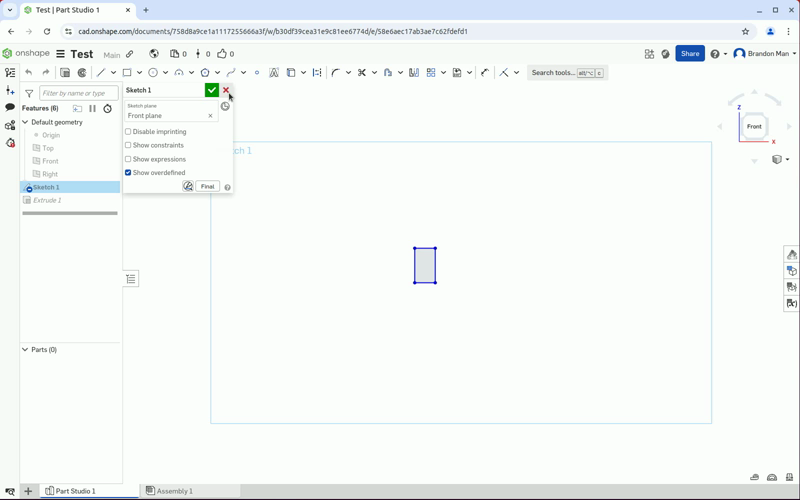
click(229, 92)
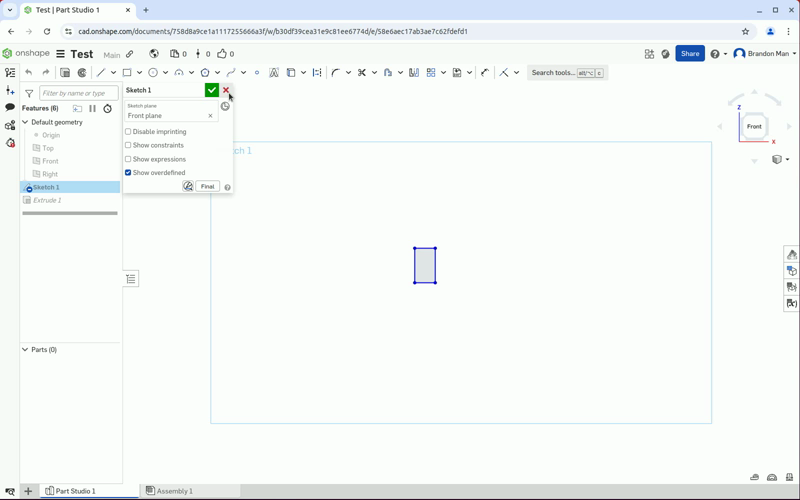
key(shift+s)
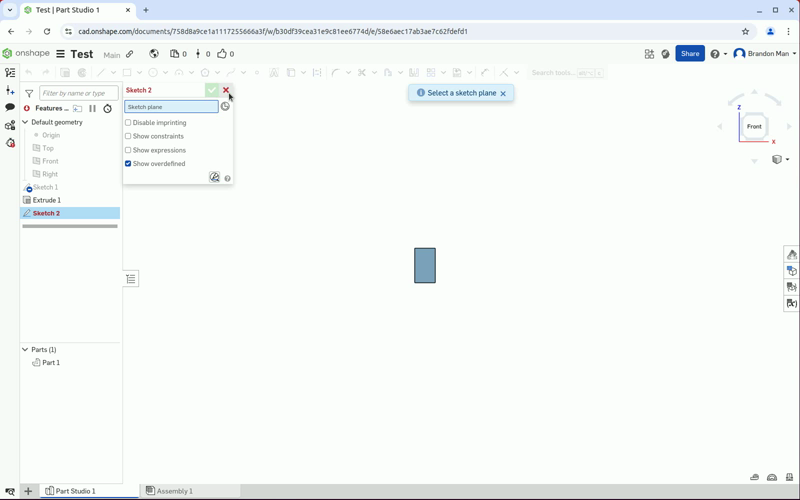
mouse_move(73, 163)
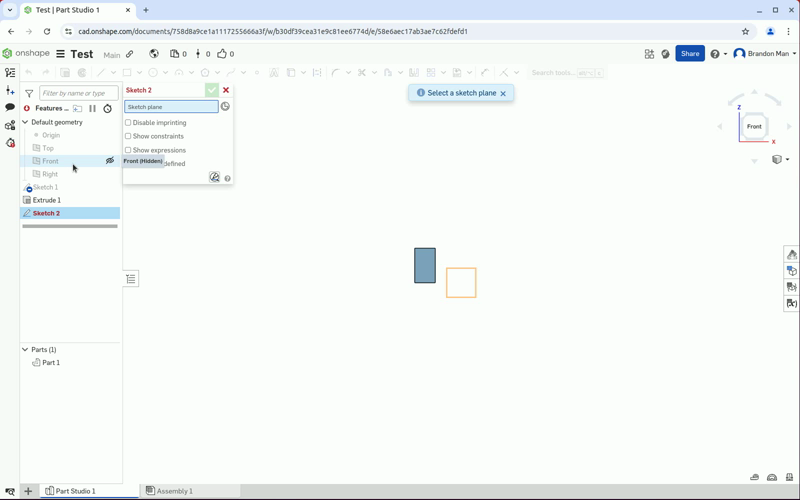
click(73, 163)
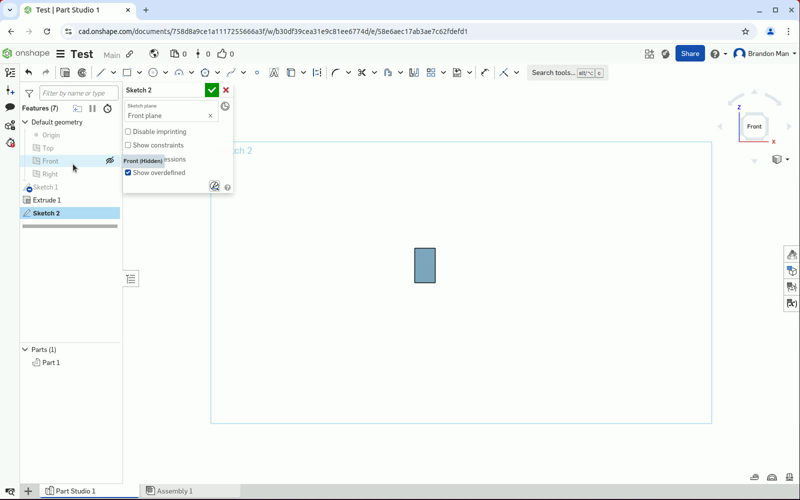
mouse_move(73, 352)
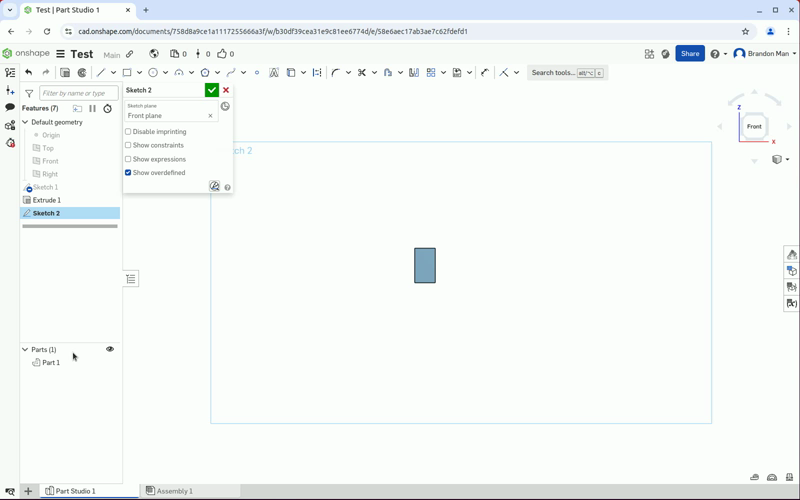
key(y)
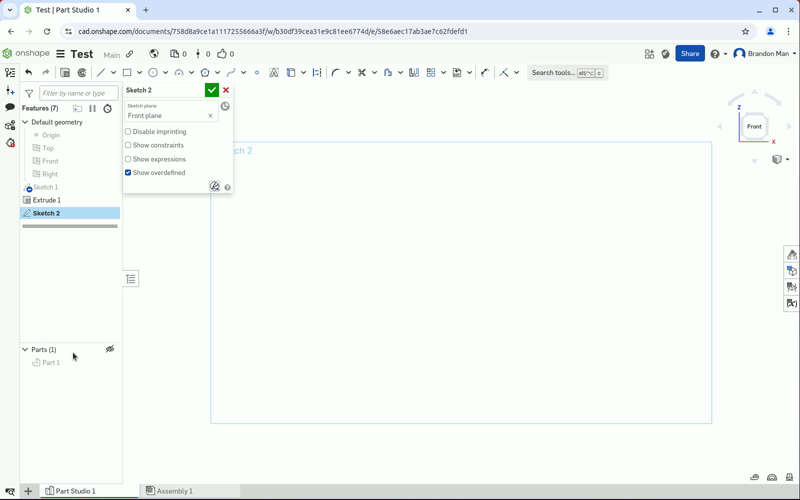
key(l)
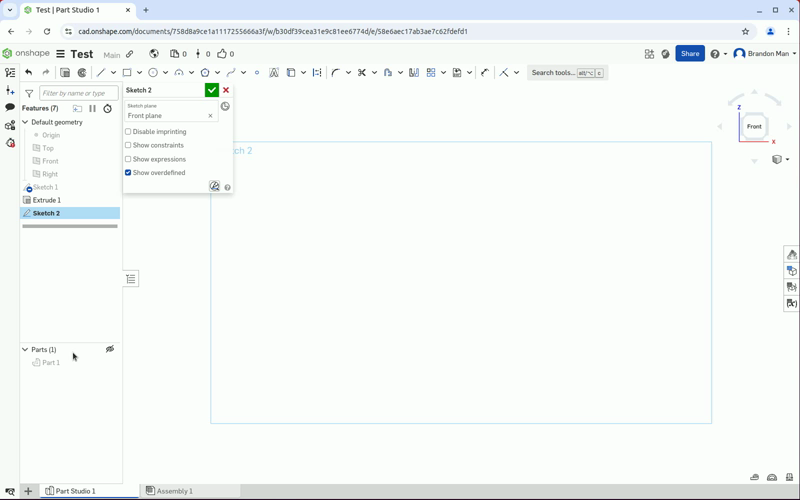
key_down(shift)
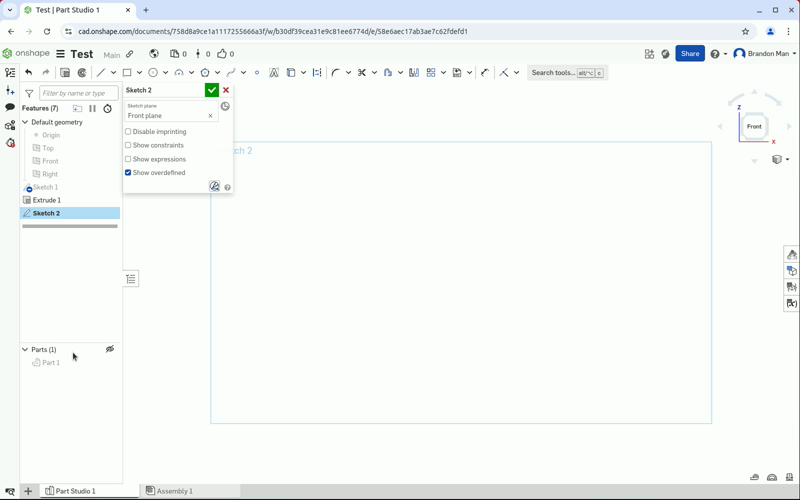
mouse_move(483, 293)
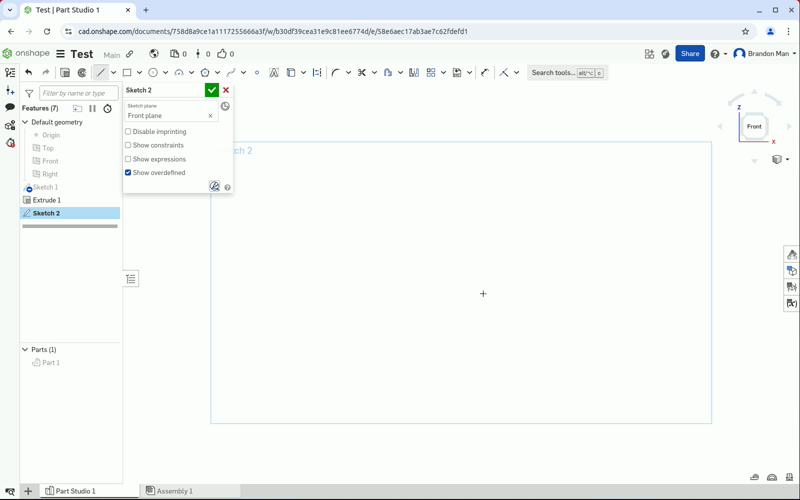
click(483, 293)
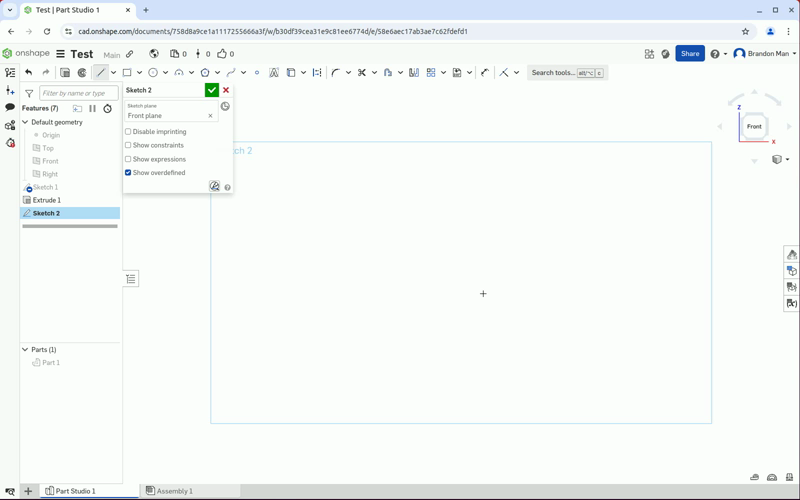
key_up(shift)
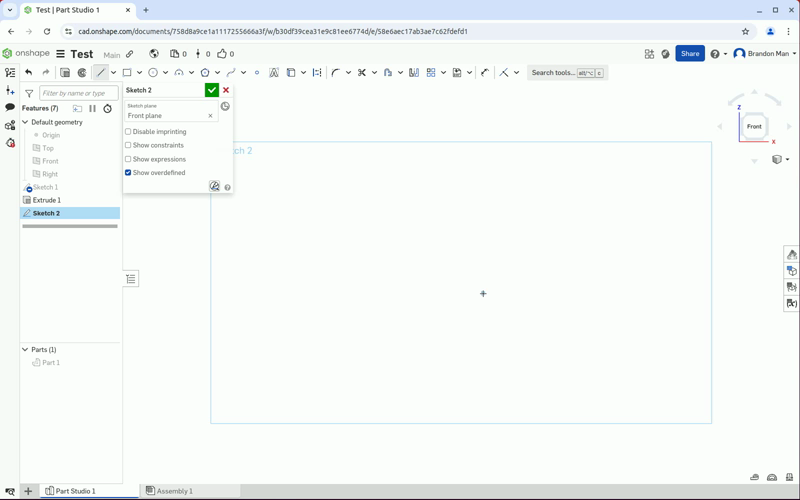
key_down(shift)
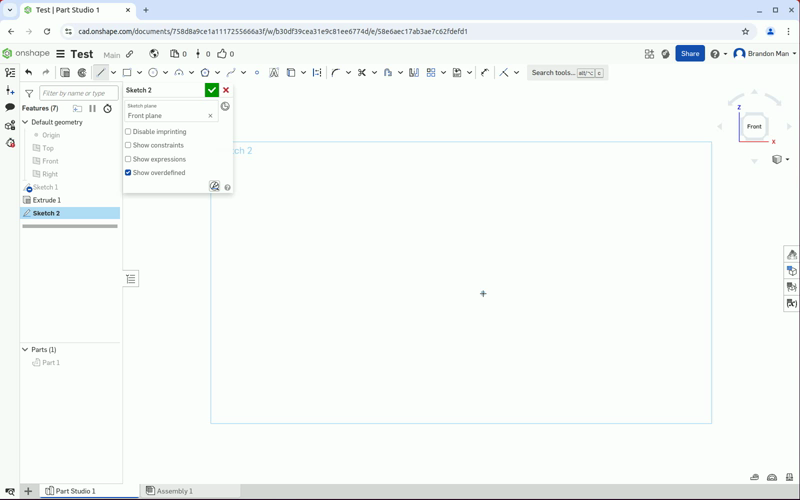
mouse_move(513, 293)
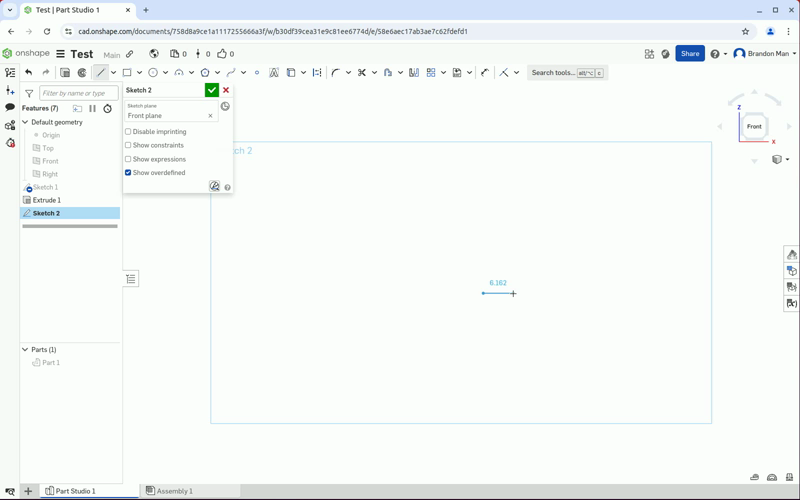
mouse_move(516, 293)
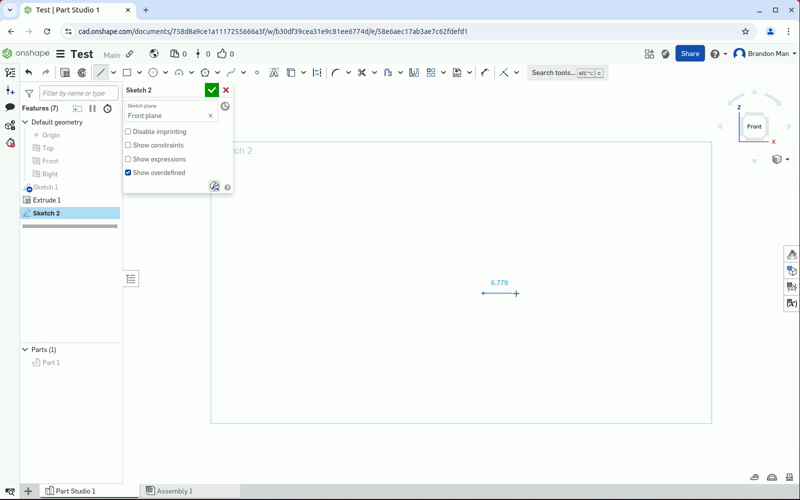
click(516, 293)
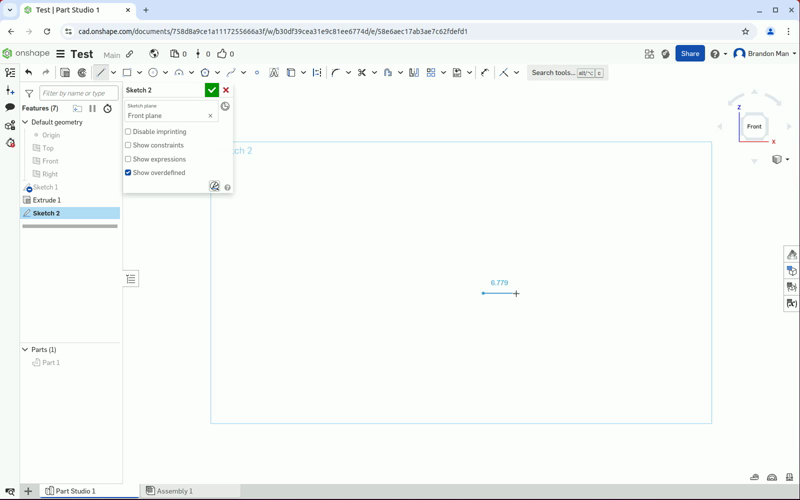
key_up(shift)
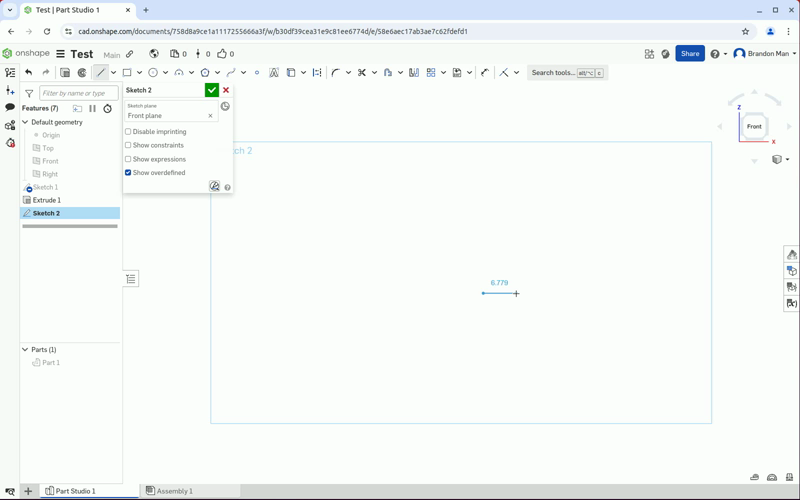
key_down(shift)
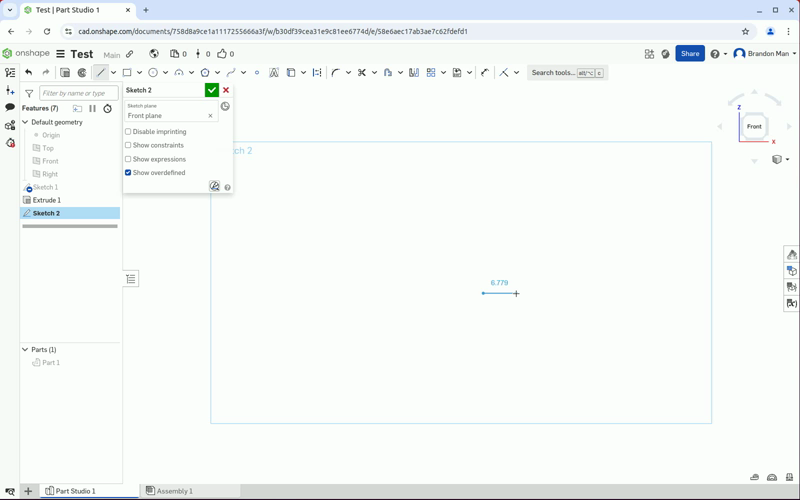
mouse_move(546, 293)
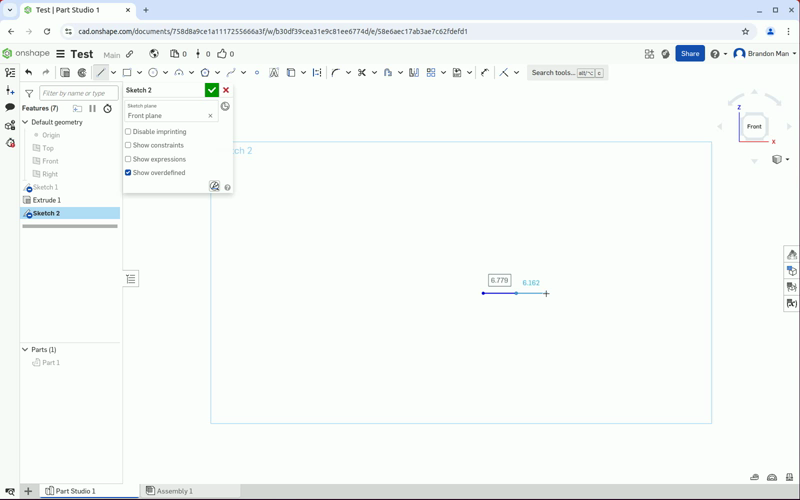
mouse_move(516, 249)
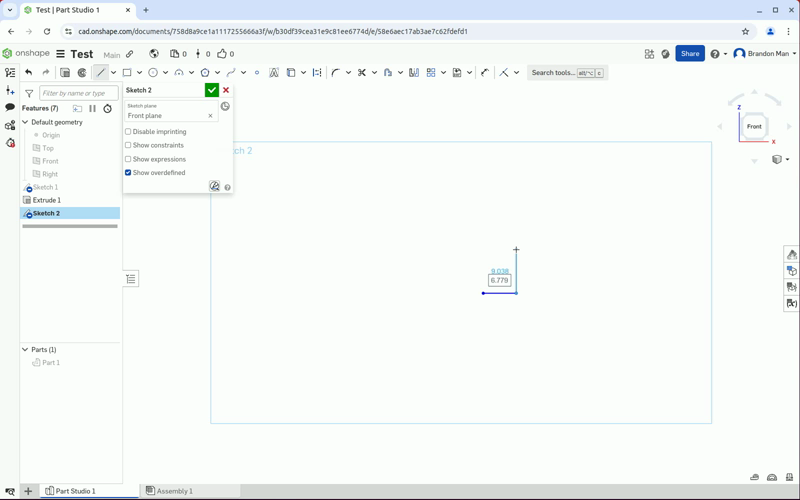
click(516, 249)
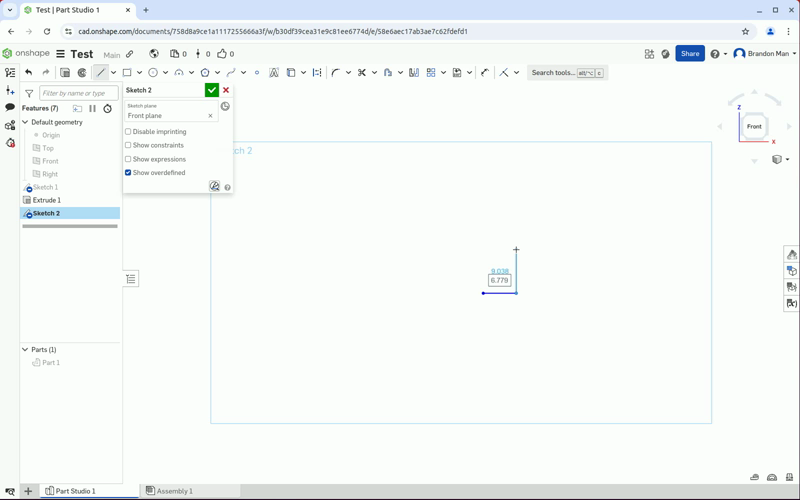
key_up(shift)
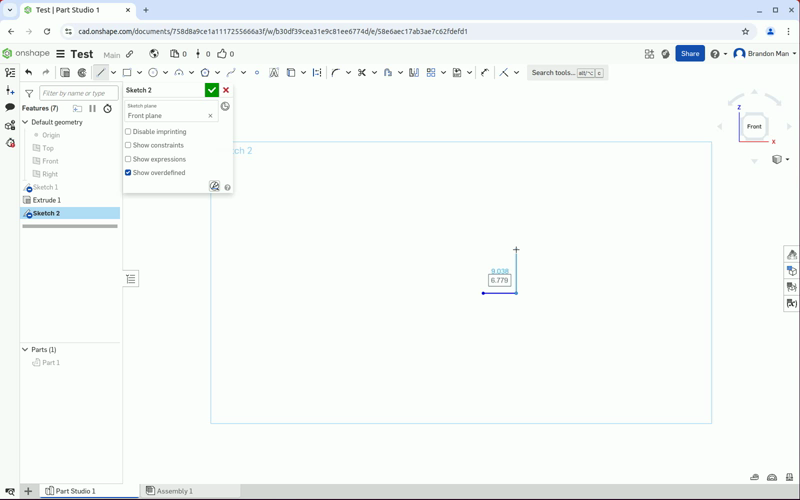
key_down(shift)
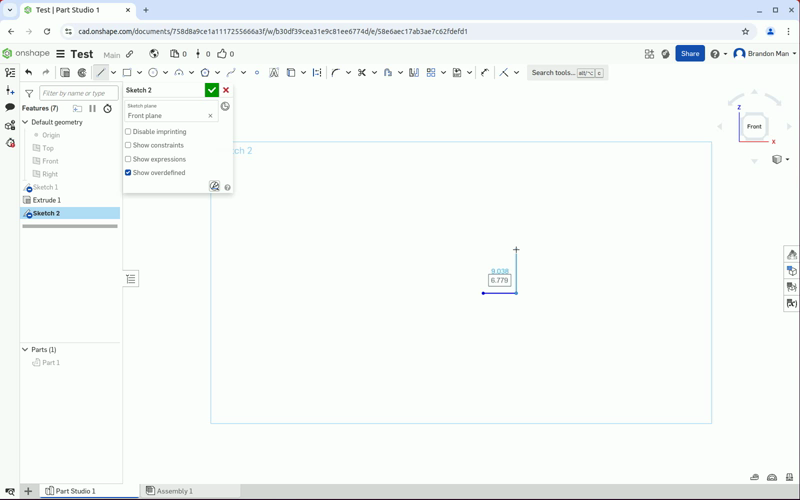
mouse_move(546, 249)
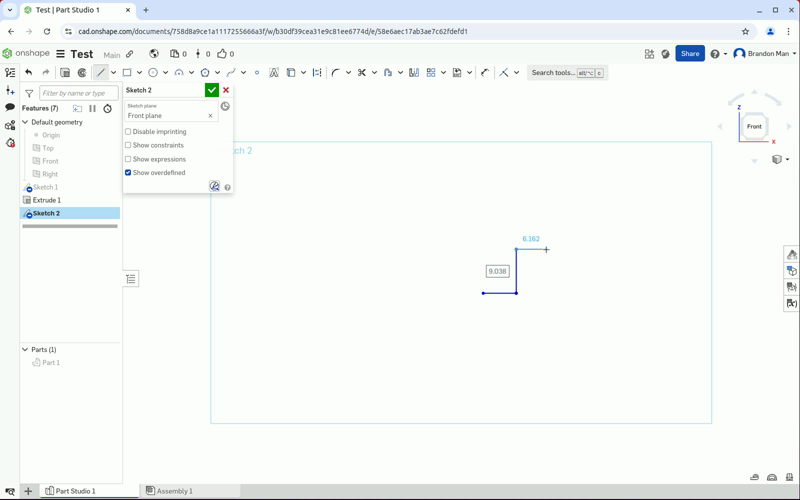
mouse_move(483, 249)
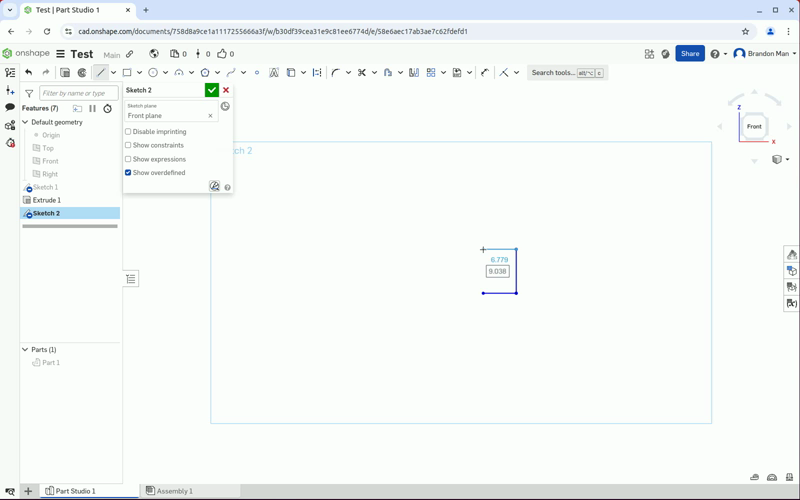
click(483, 249)
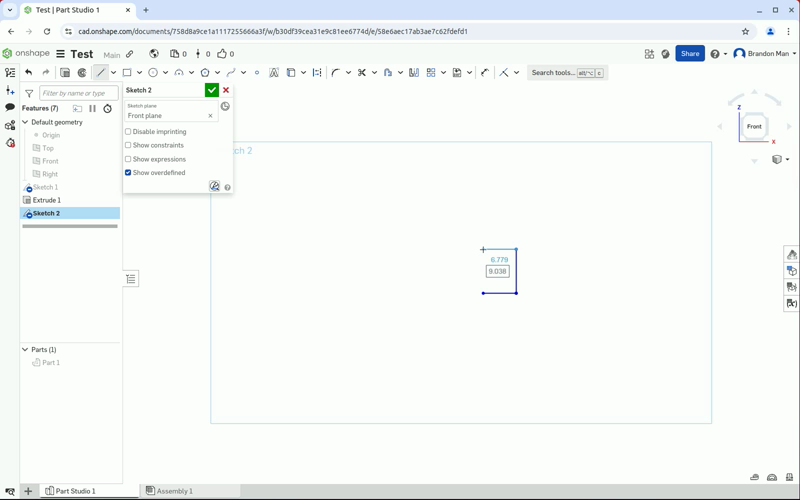
key_up(shift)
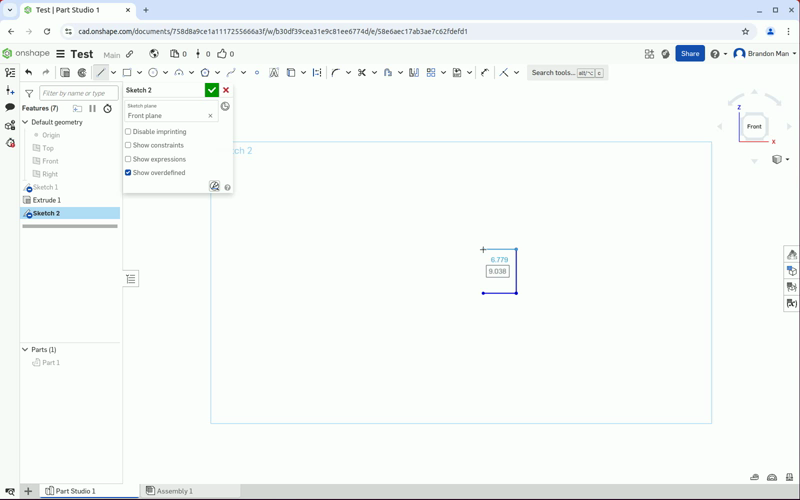
mouse_move(513, 249)
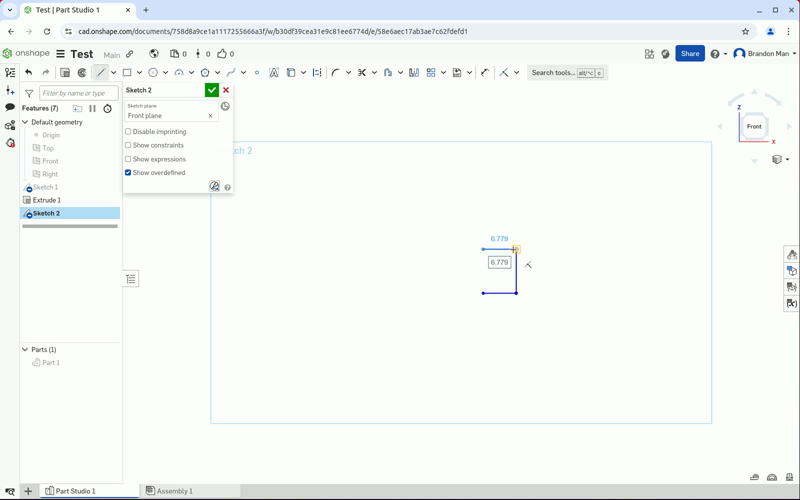
key_down(shift)
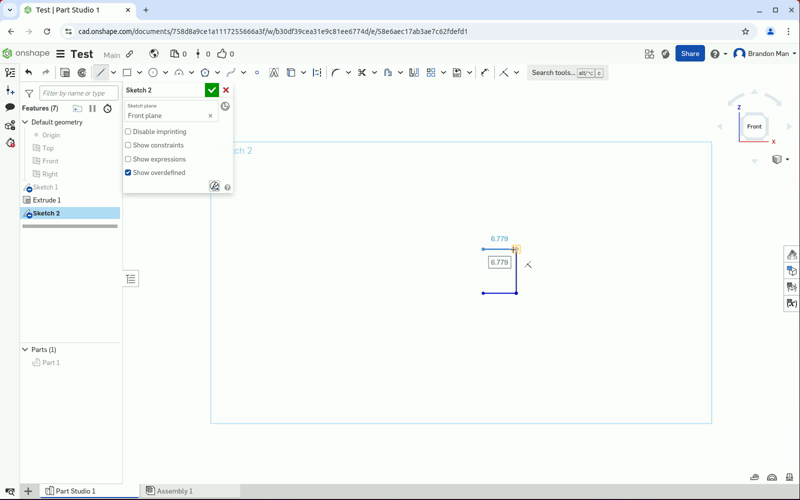
mouse_move(483, 293)
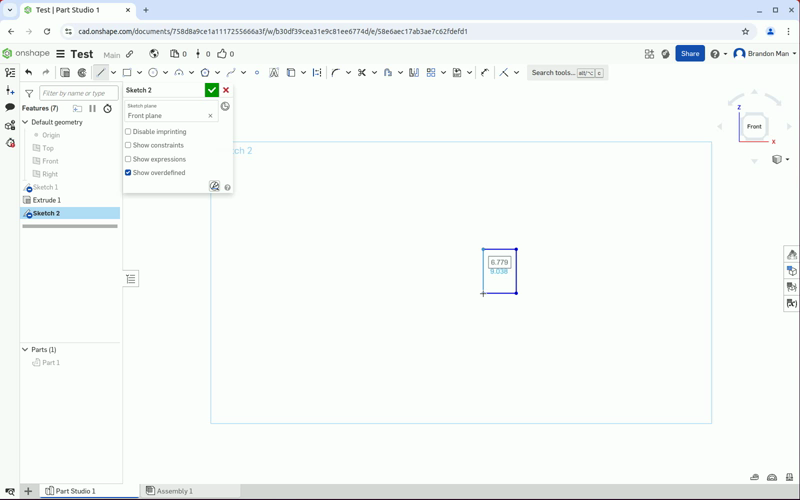
key_up(shift)
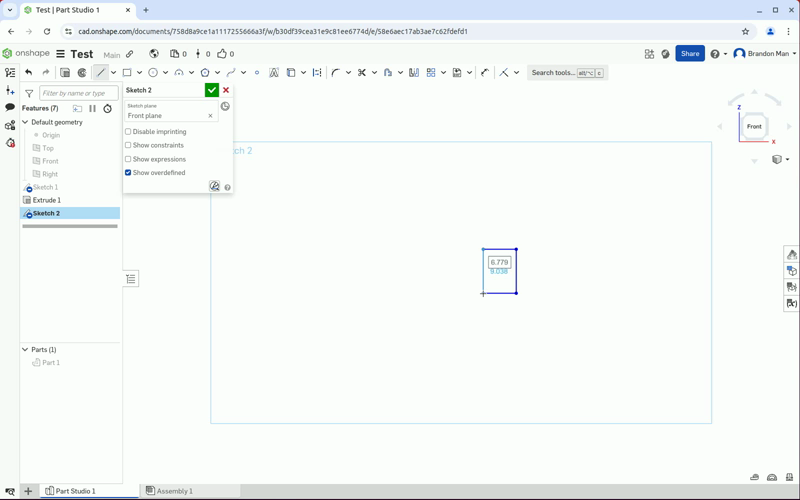
click(483, 293)
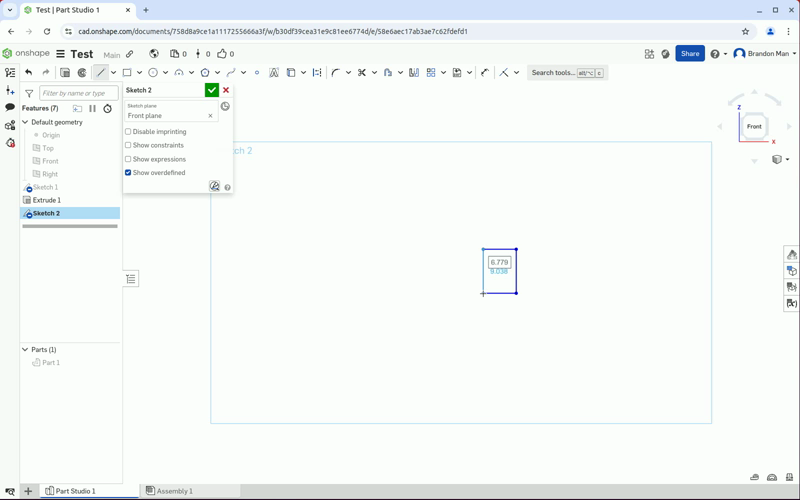
key(esc)
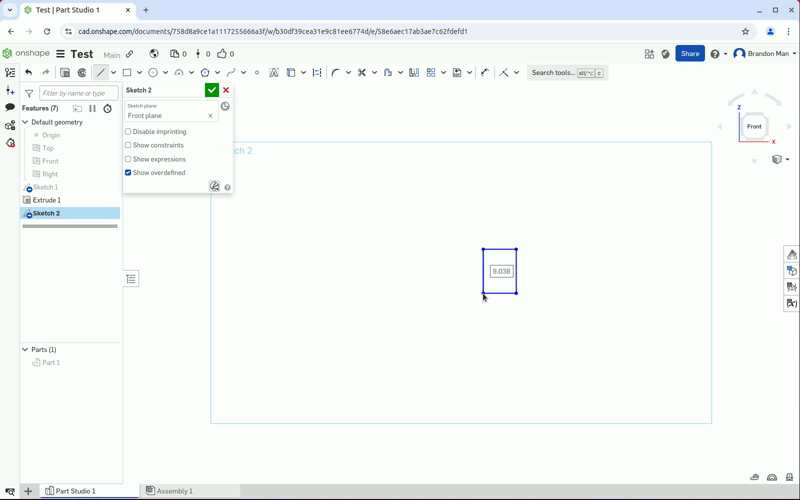
mouse_move(490, 255)
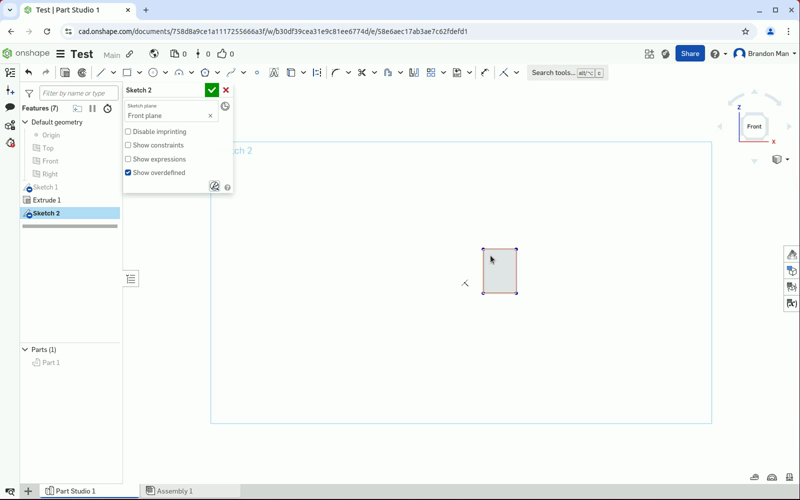
scroll(6)
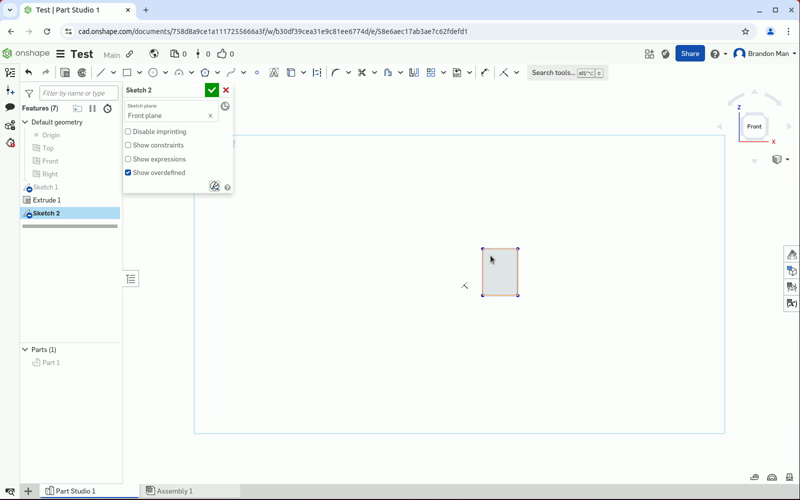
scroll(6)
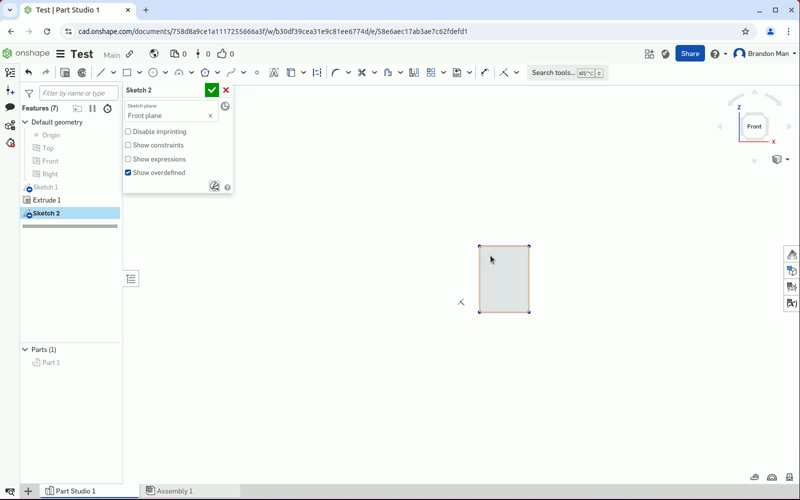
scroll(6)
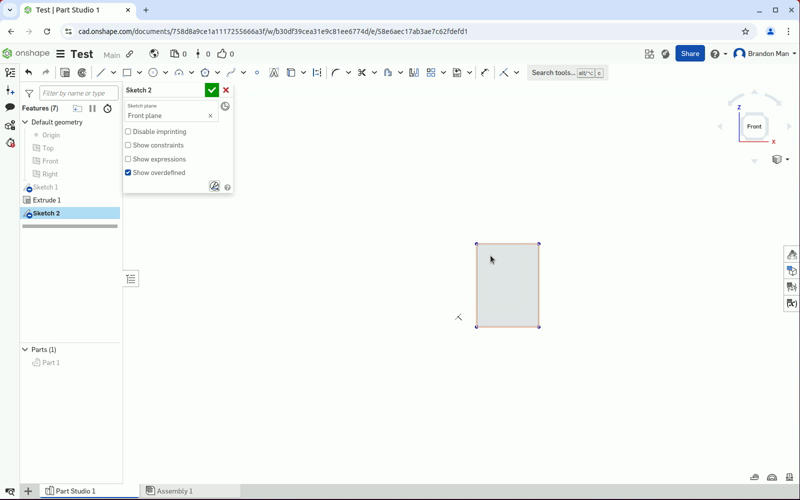
scroll(6)
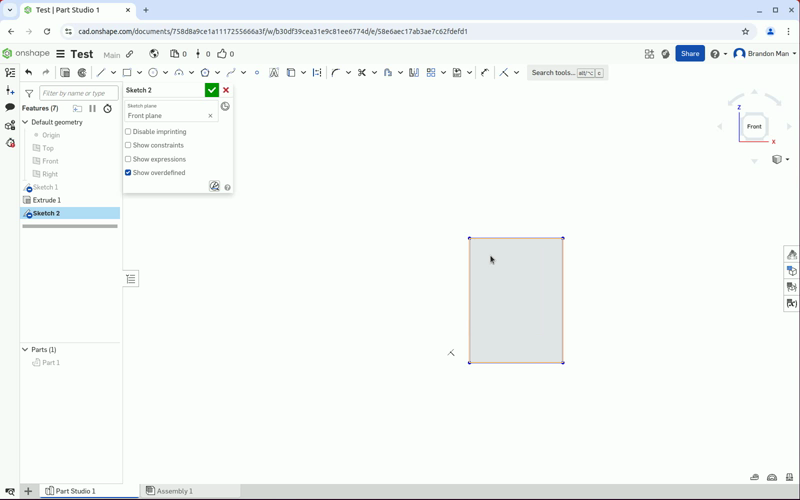
scroll(6)
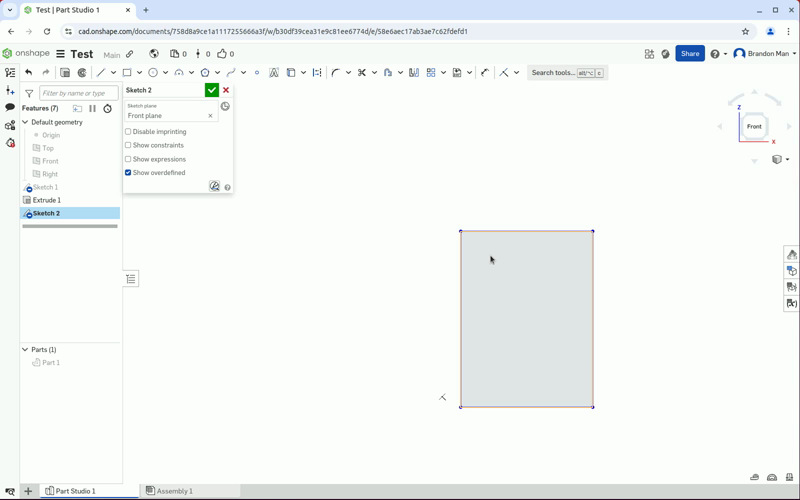
scroll(6)
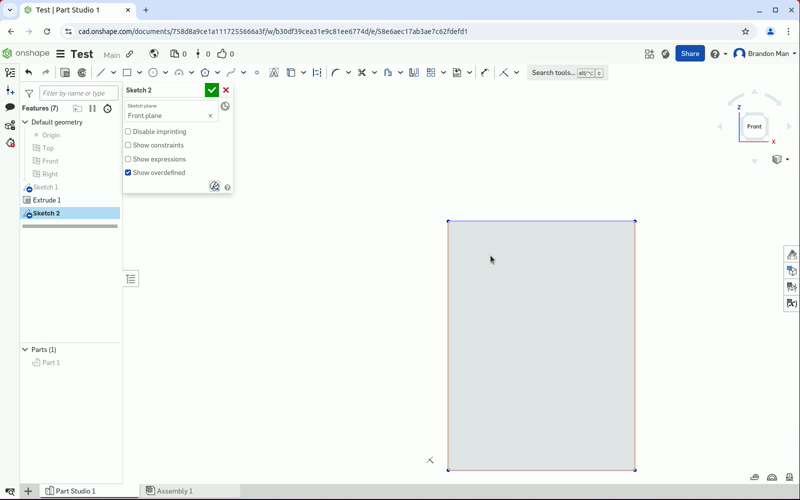
scroll(6)
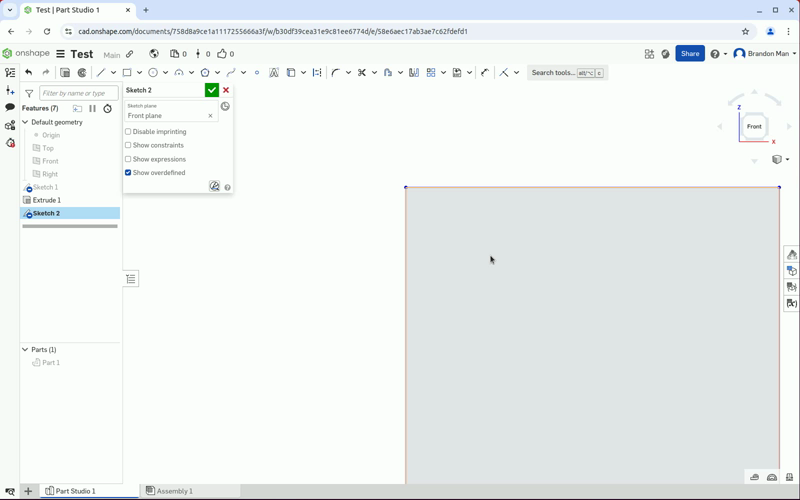
click(490, 255)
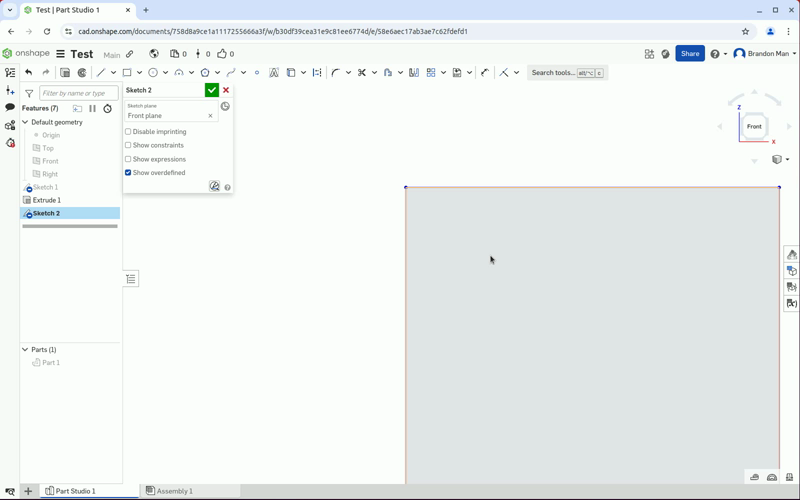
scroll(-6)
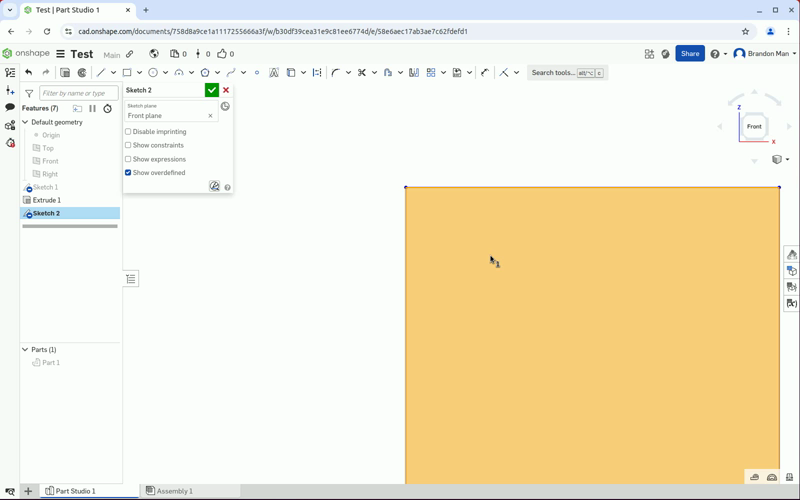
scroll(-6)
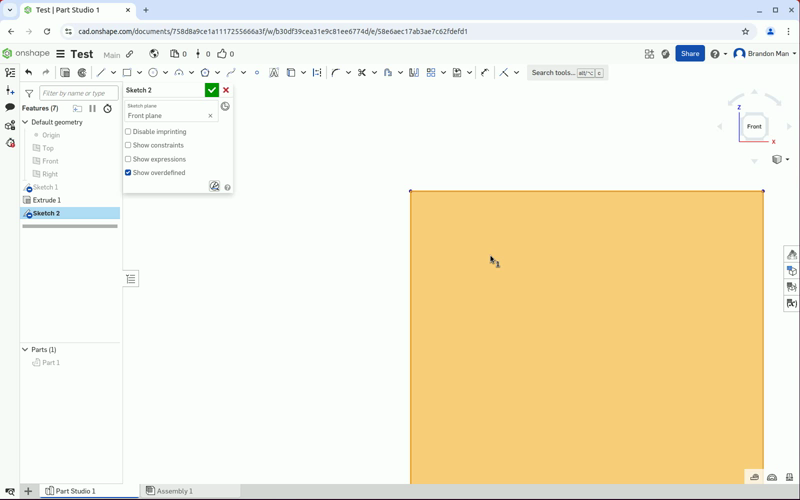
scroll(-6)
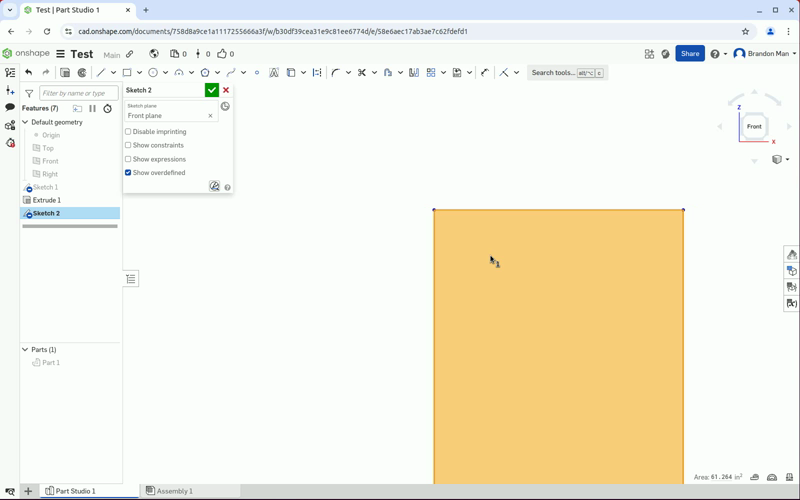
scroll(-6)
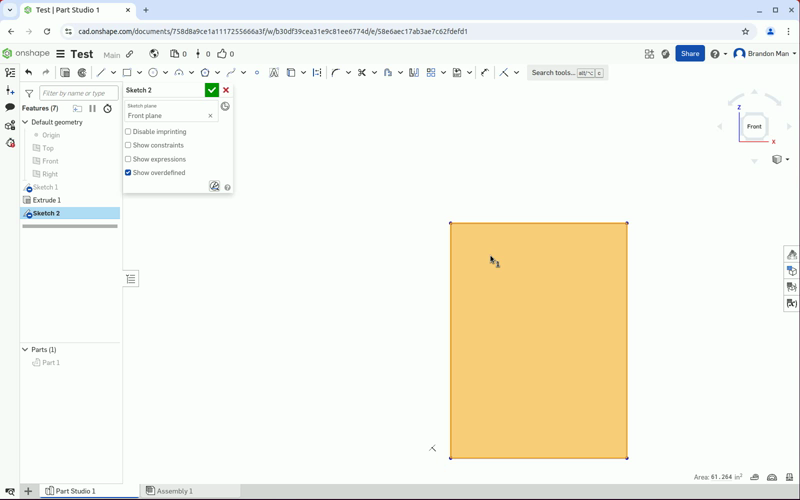
scroll(-6)
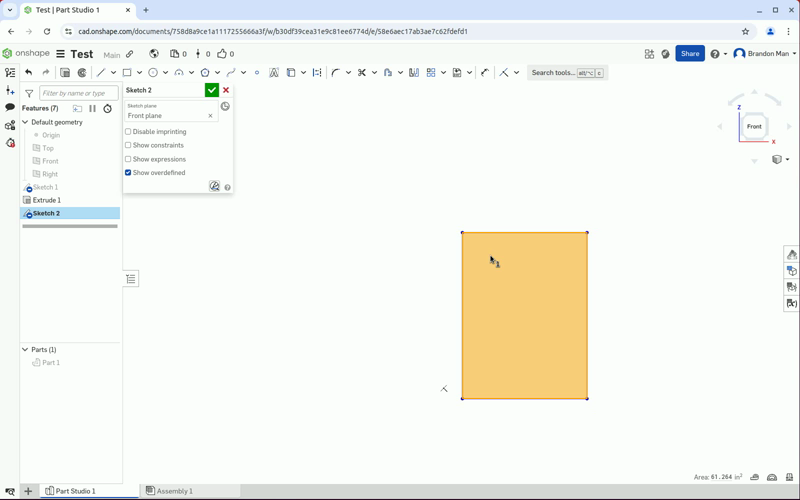
scroll(-6)
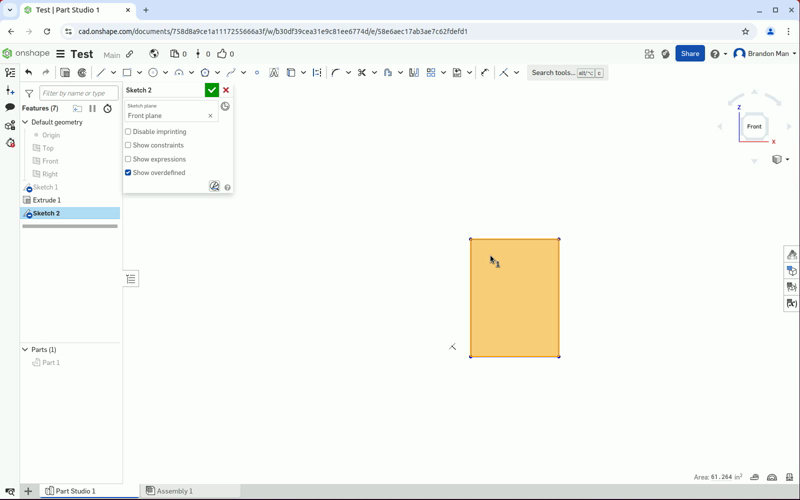
scroll(-6)
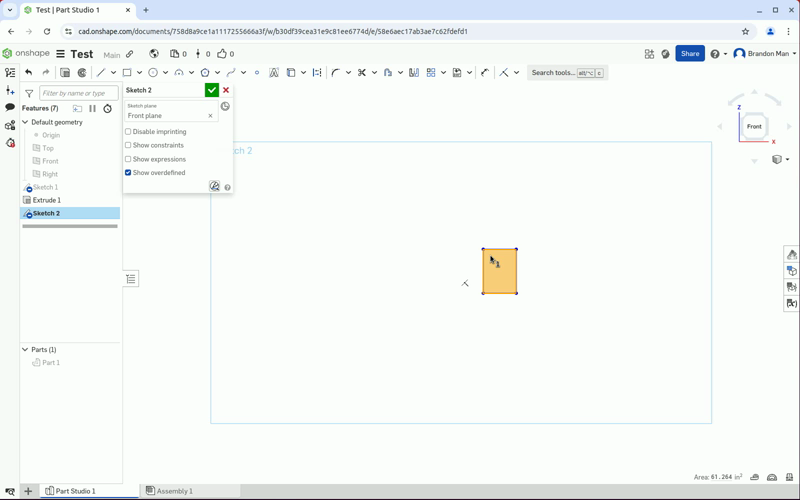
mouse_move(73, 352)
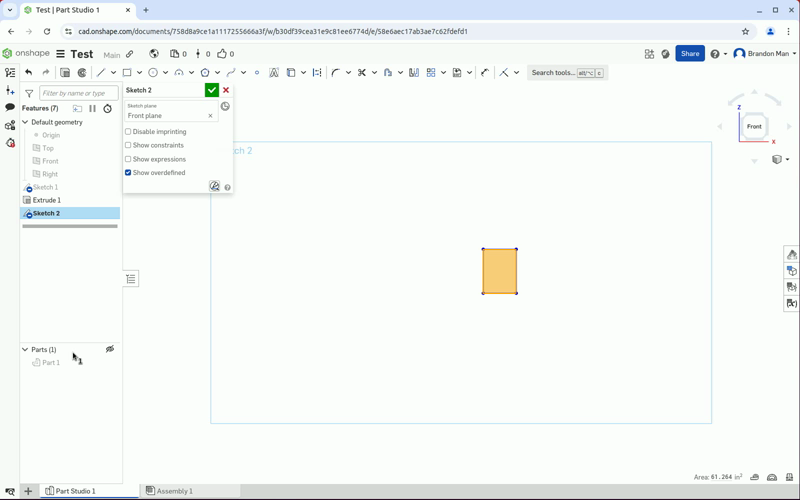
key(shift+y)
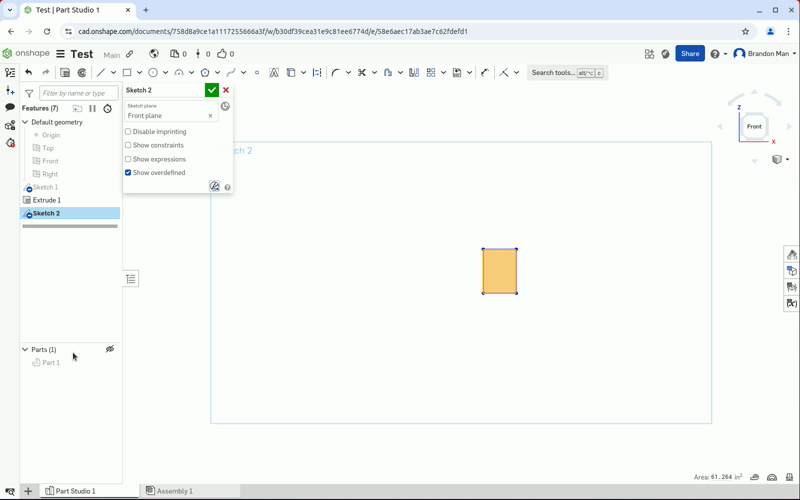
key(shift+e)
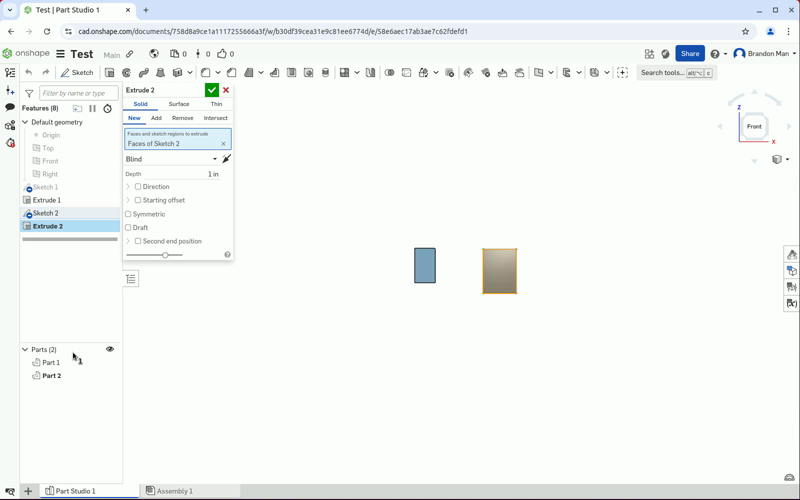
mouse_move(143, 106)
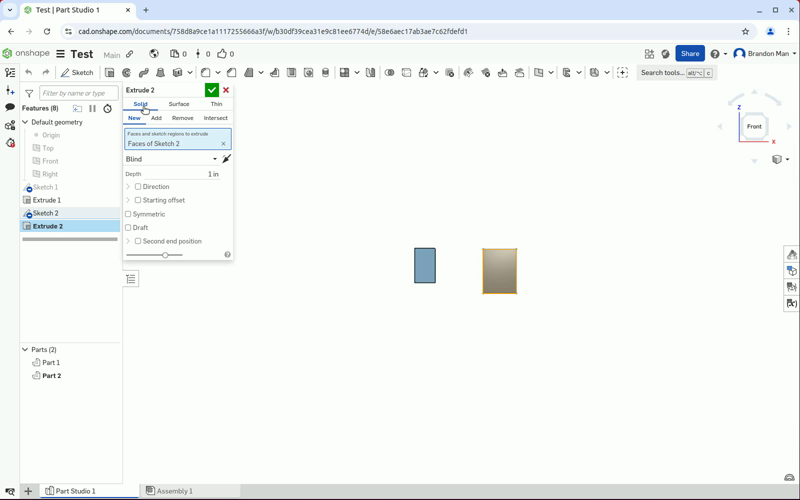
click(143, 106)
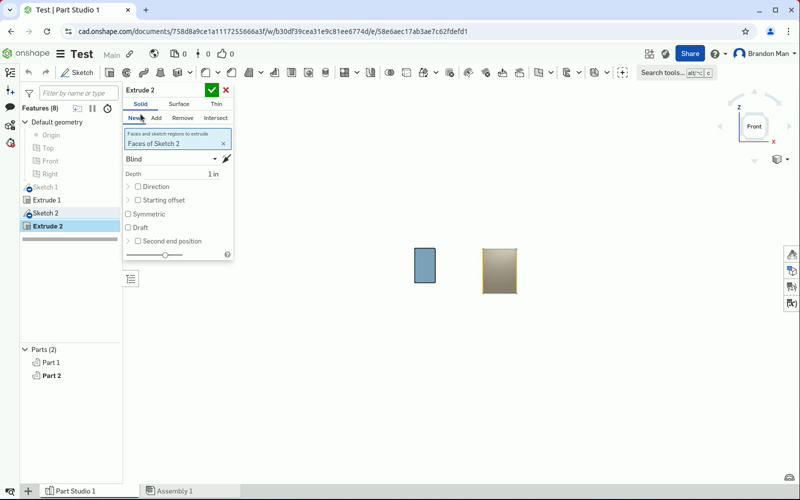
mouse_move(137, 120)
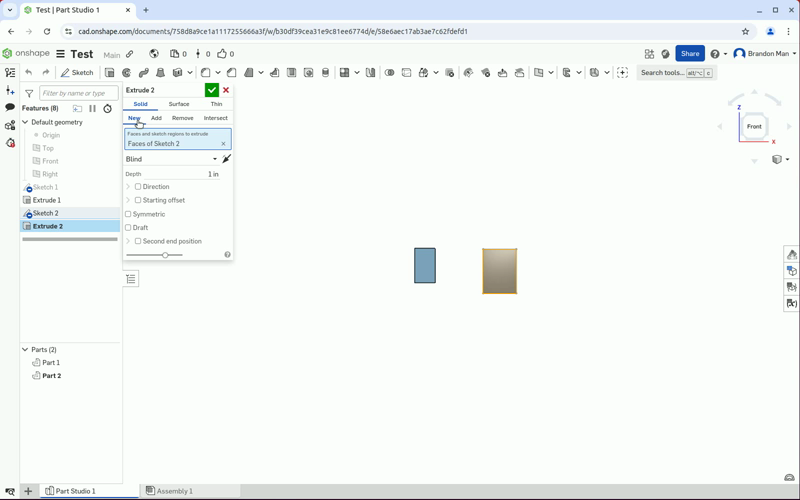
click(137, 120)
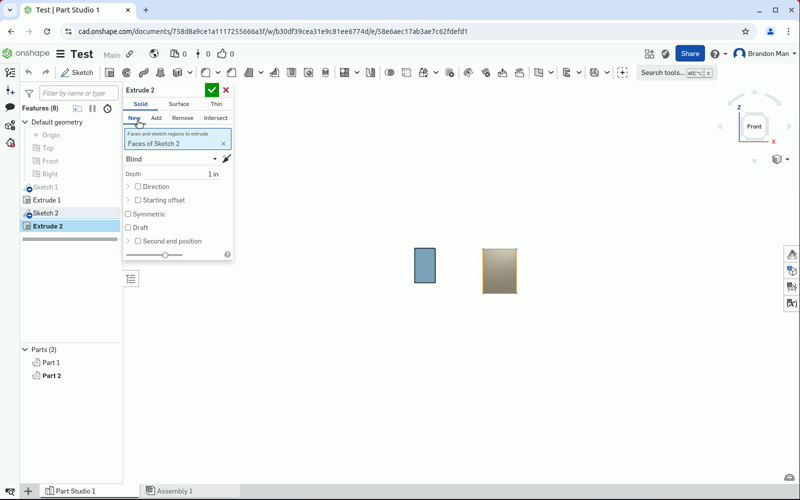
key(tab, 4)
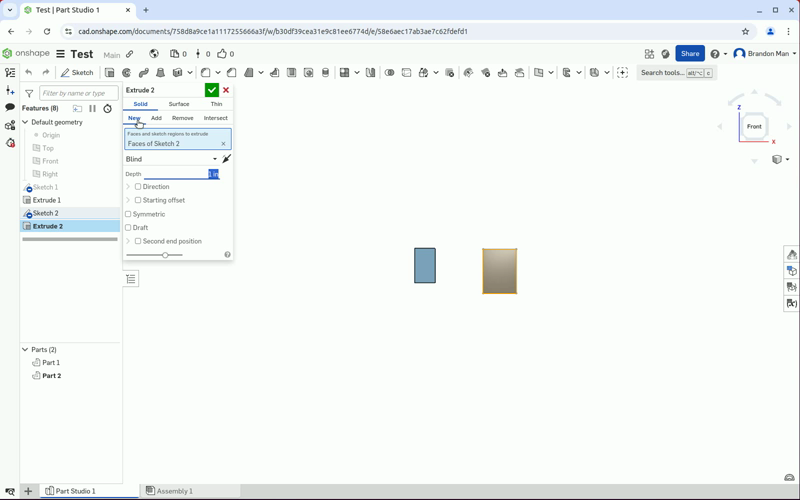
text(2.889)
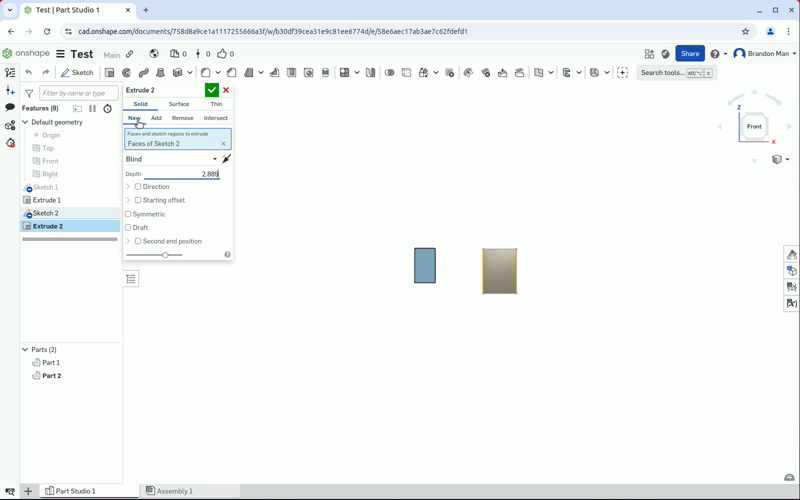
key(enter)
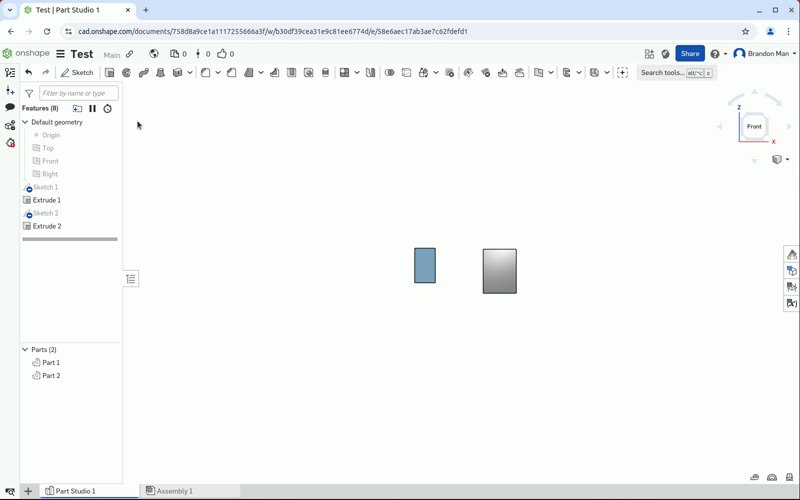
key(shift+h)
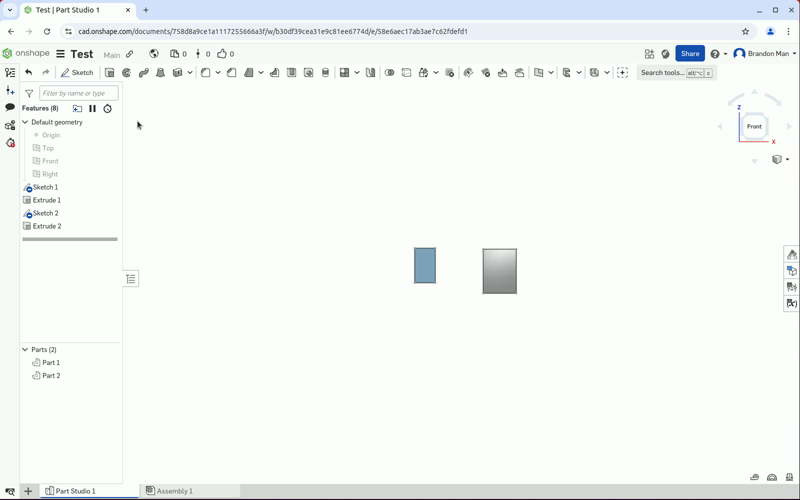
key(shift+h)
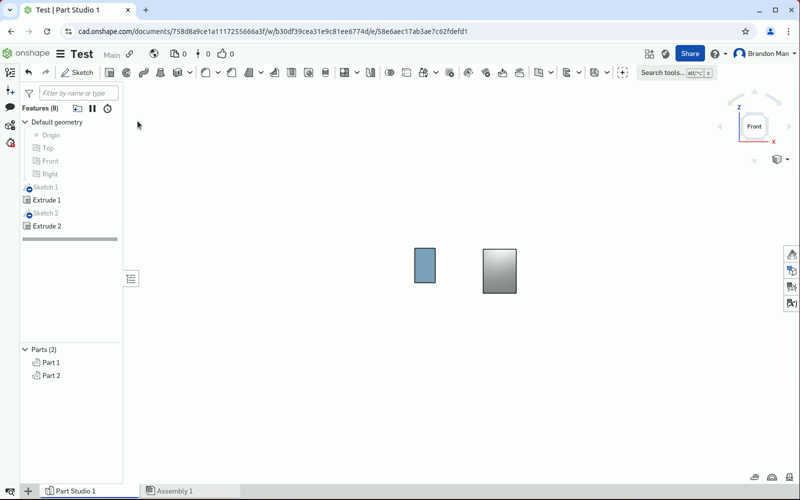
mouse_move(73, 189)
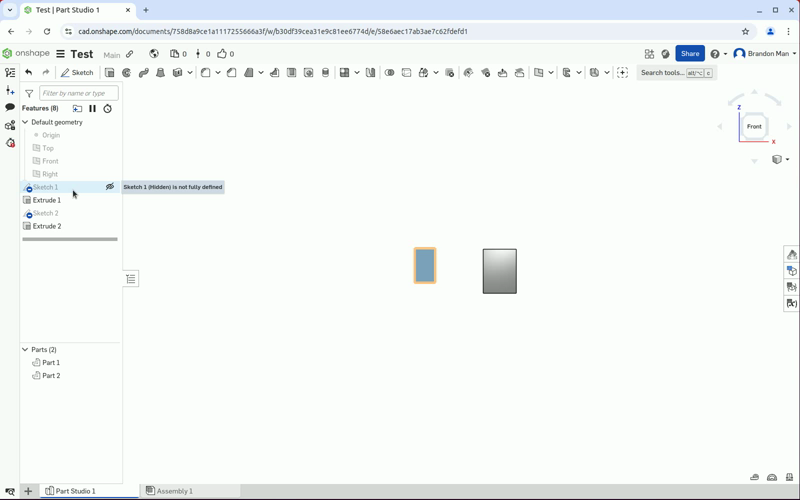
click(73, 189)
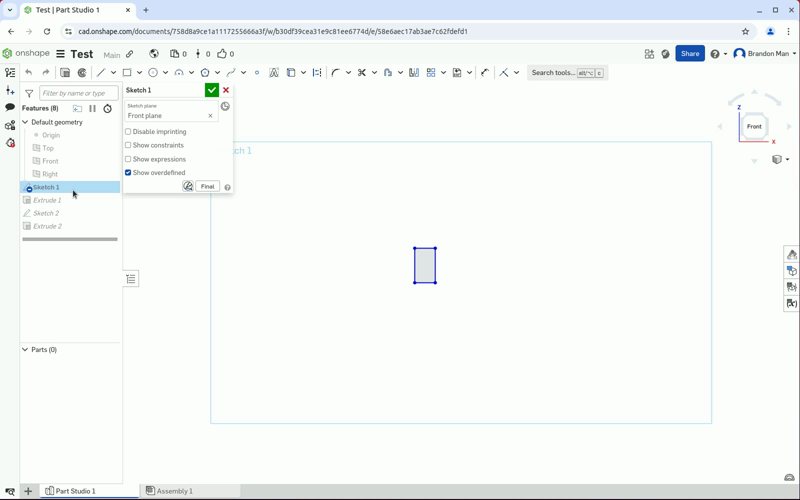
mouse_move(229, 92)
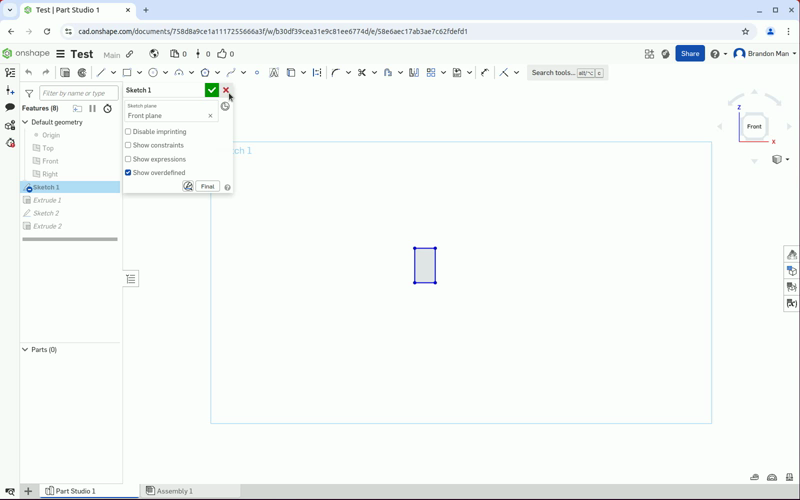
click(229, 92)
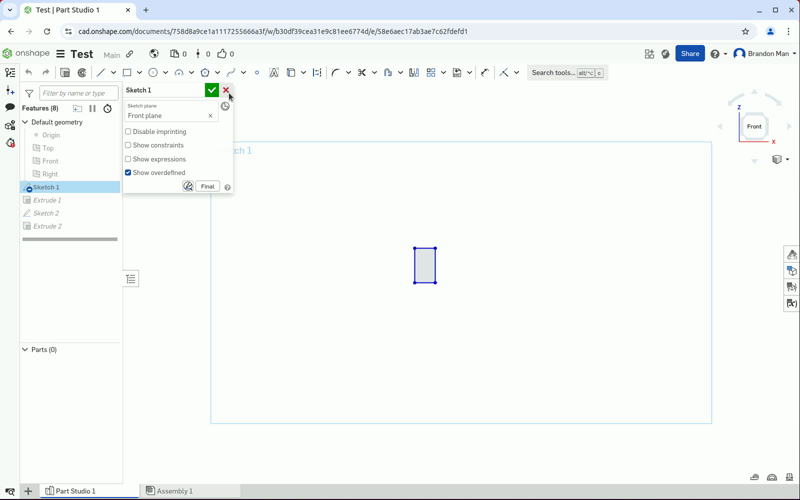
key(shift+s)
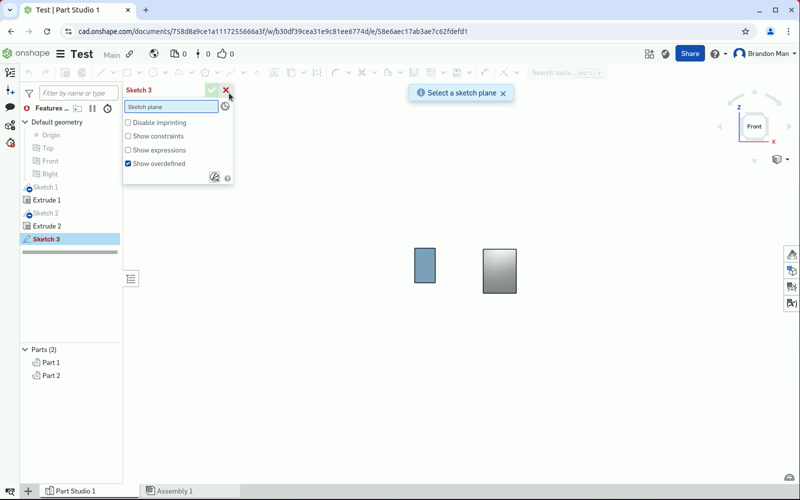
mouse_move(73, 163)
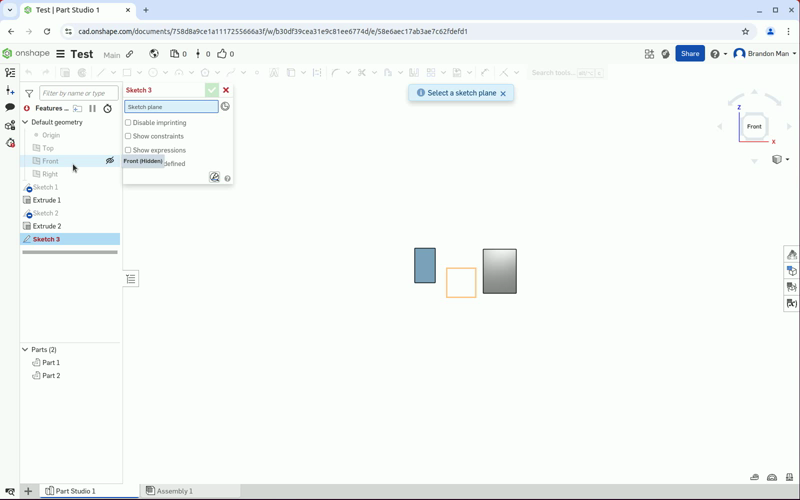
click(73, 163)
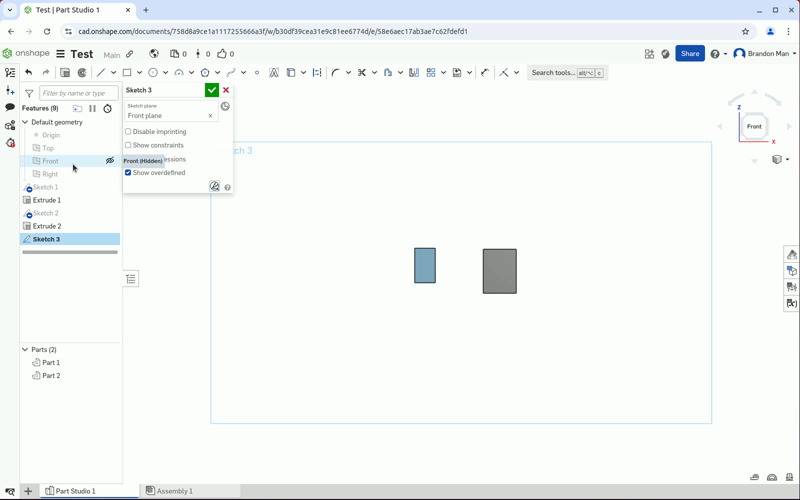
mouse_move(73, 352)
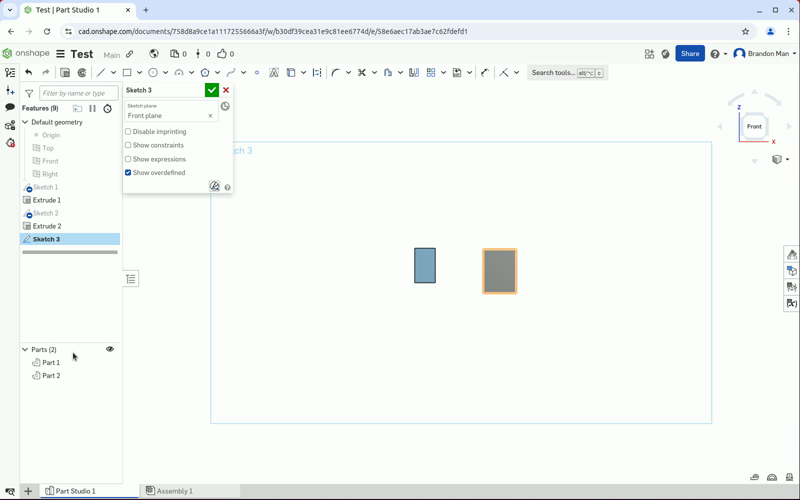
key(y)
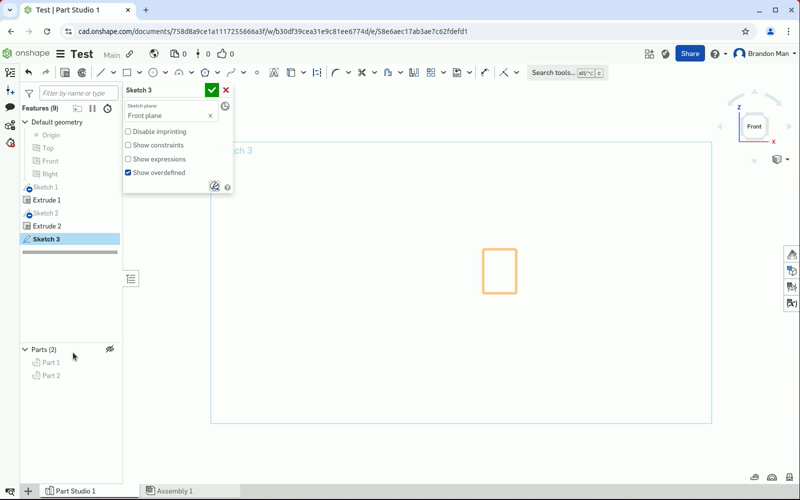
key(l)
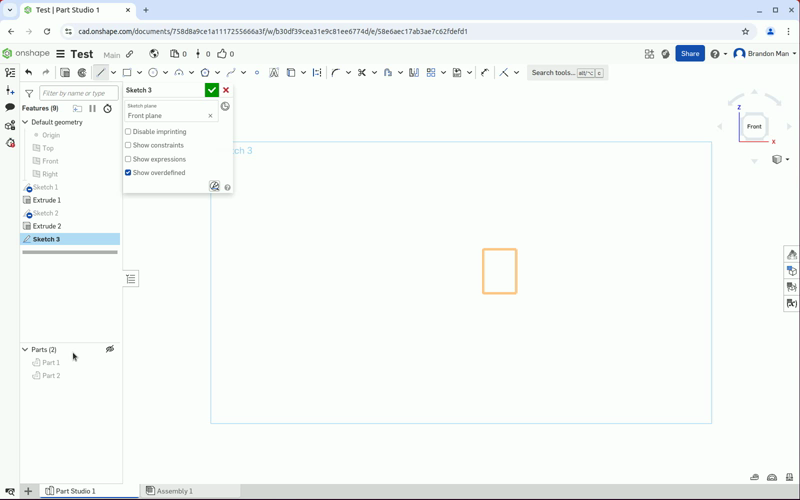
key_down(shift)
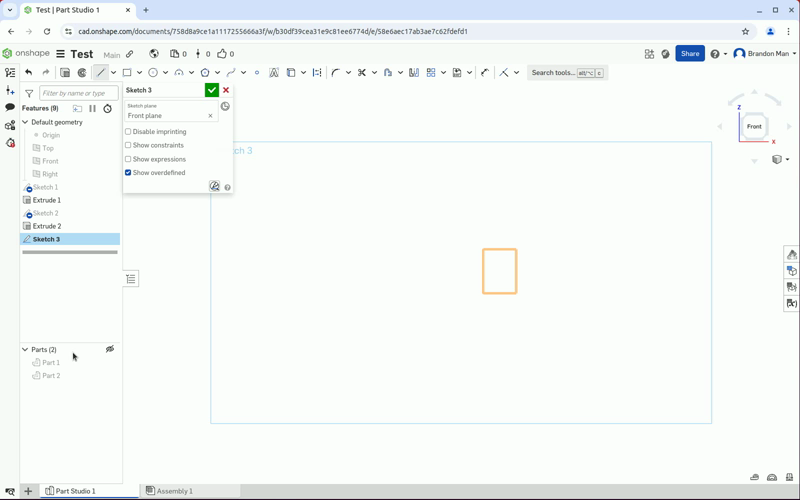
mouse_move(539, 247)
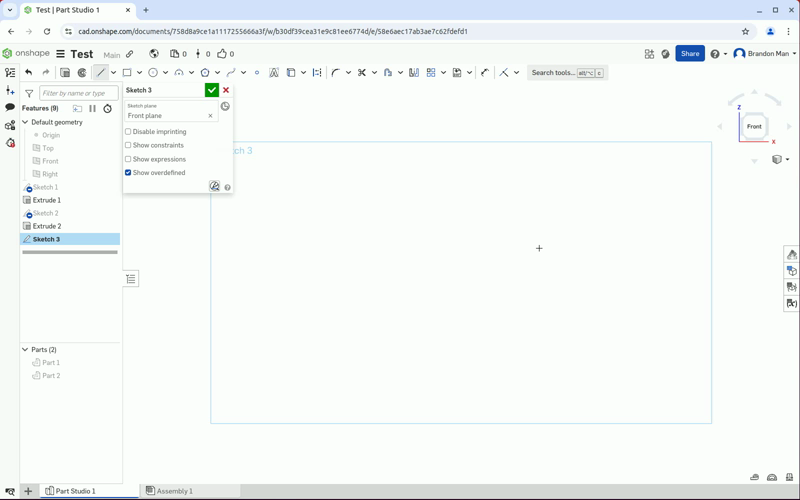
click(539, 247)
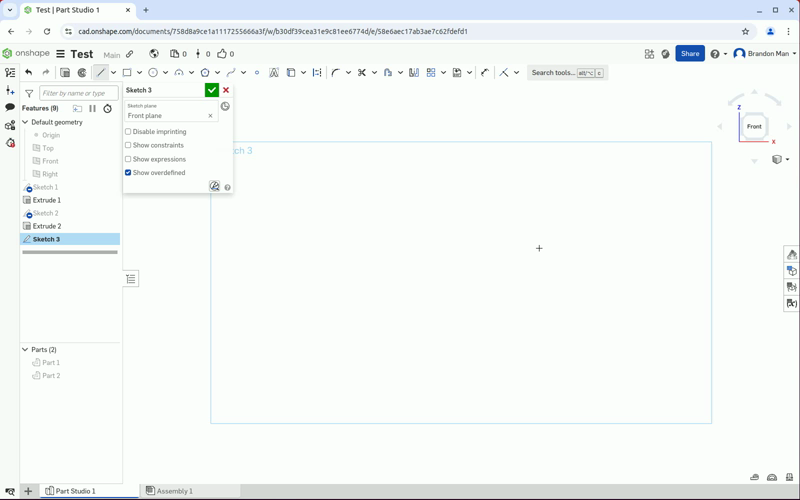
key_up(shift)
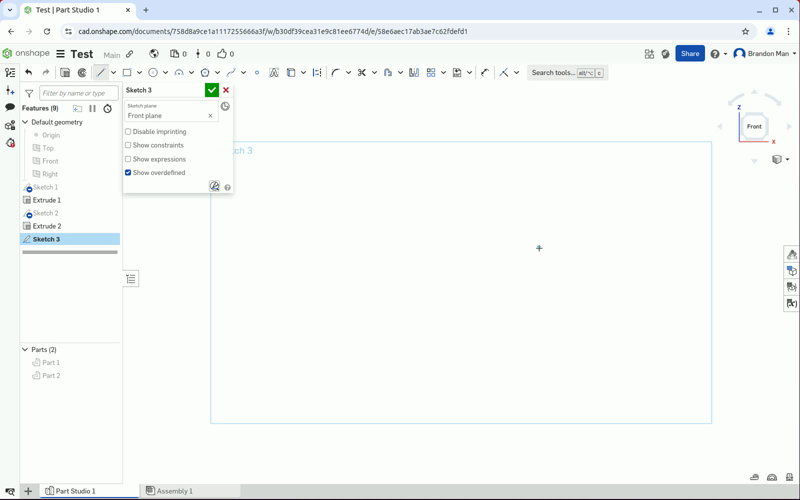
key_down(shift)
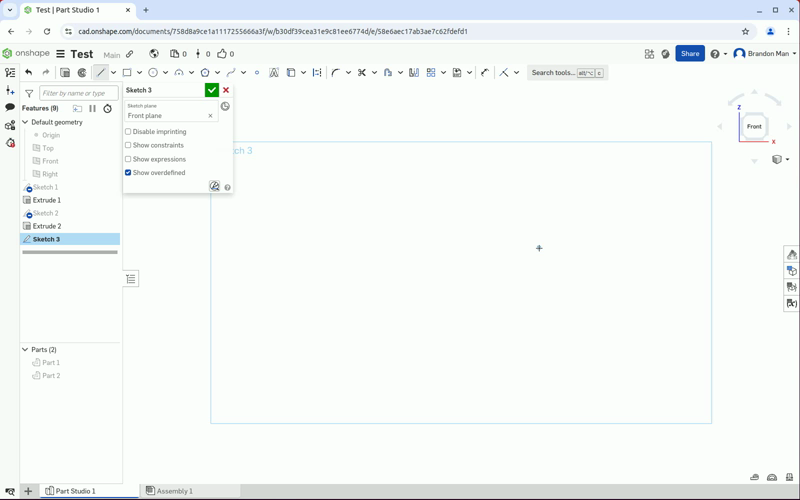
mouse_move(569, 247)
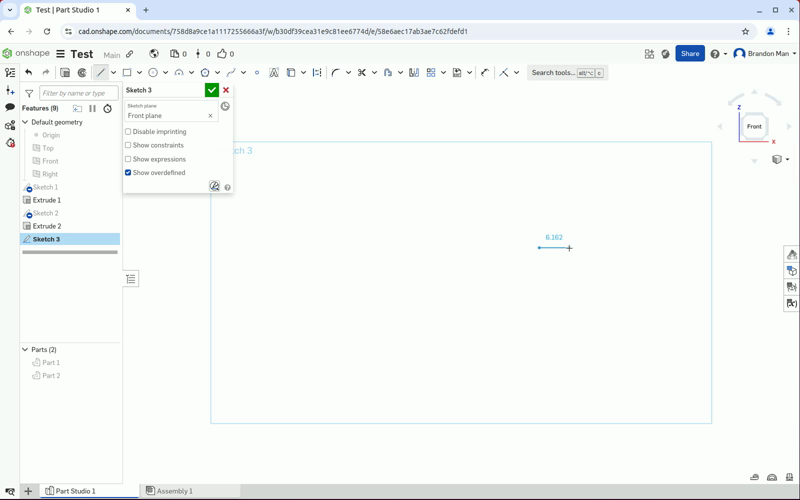
mouse_move(573, 247)
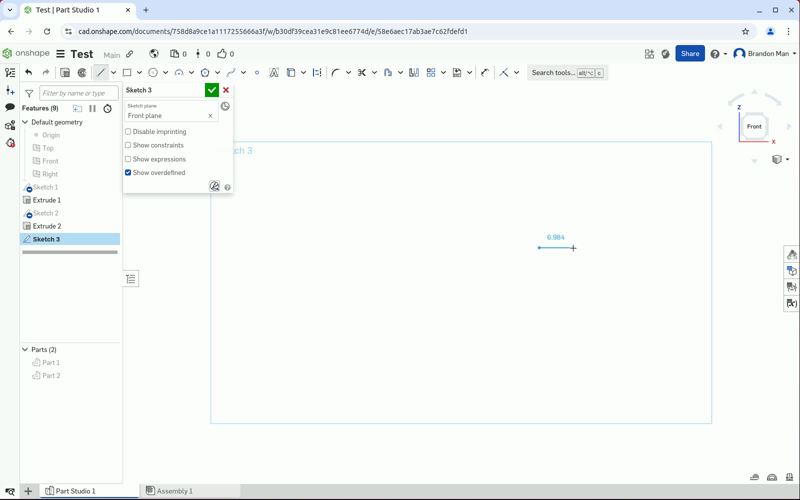
click(573, 247)
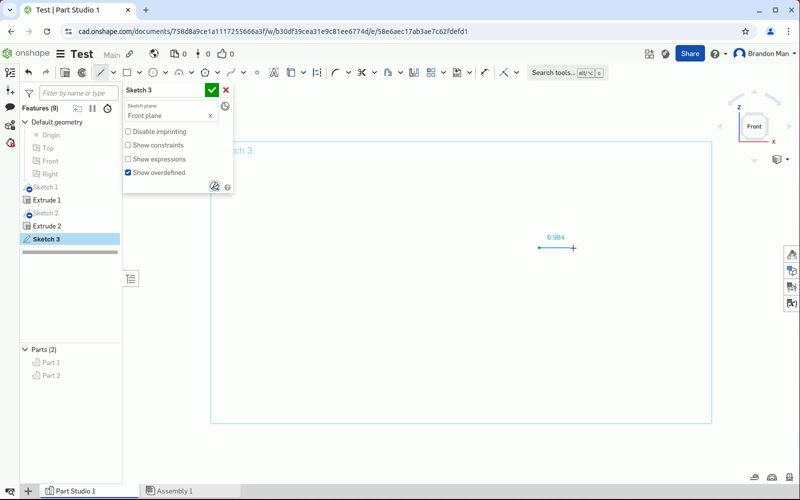
key_up(shift)
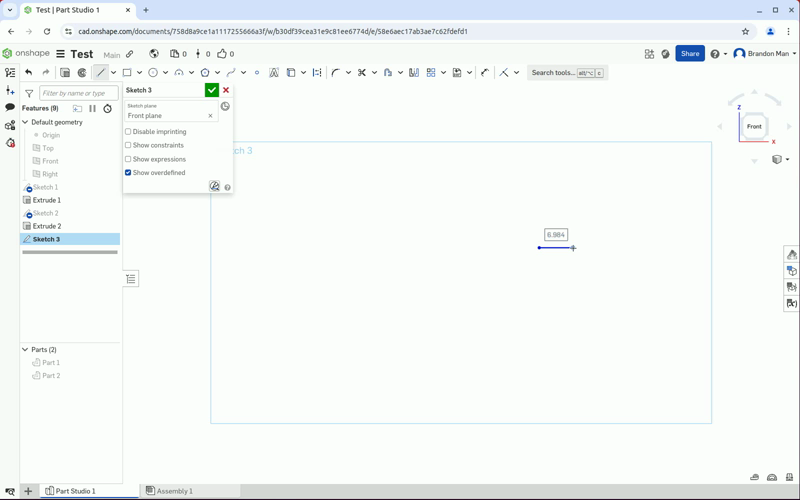
key_down(shift)
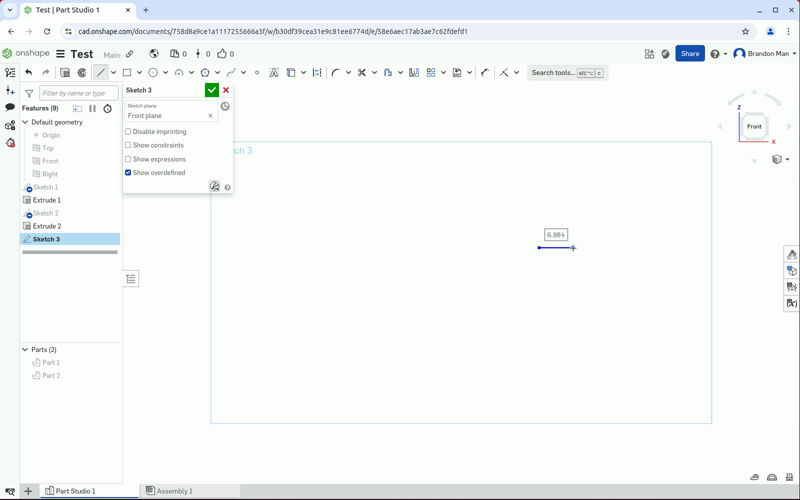
mouse_move(589, 247)
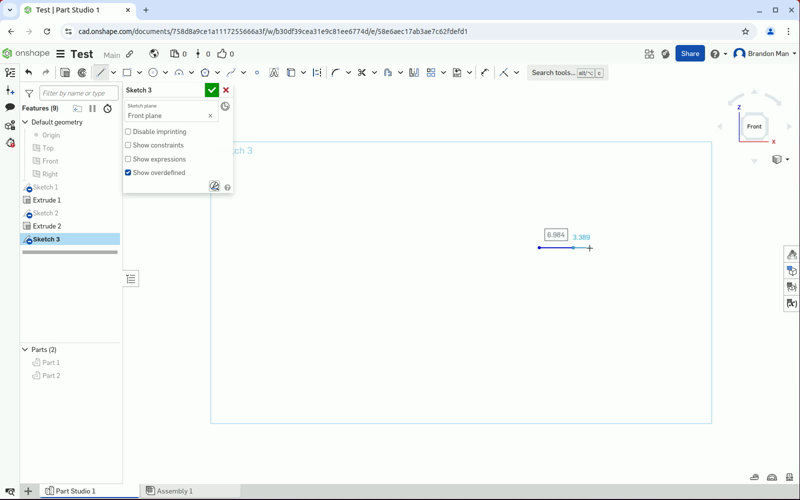
mouse_move(573, 198)
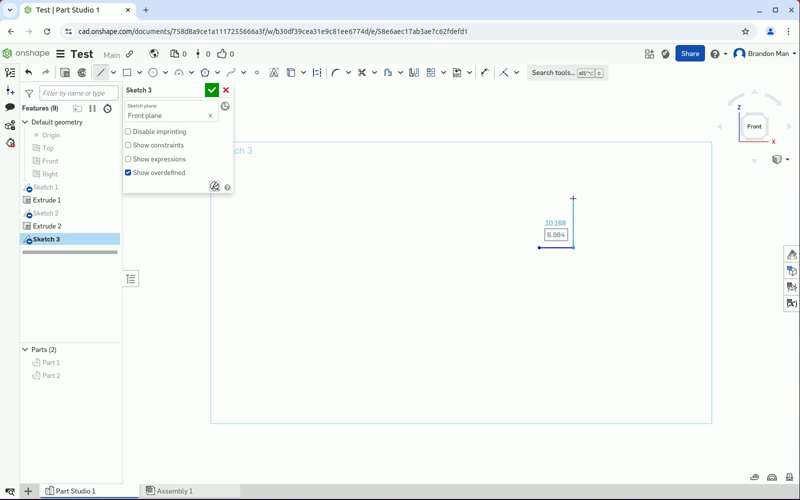
click(573, 198)
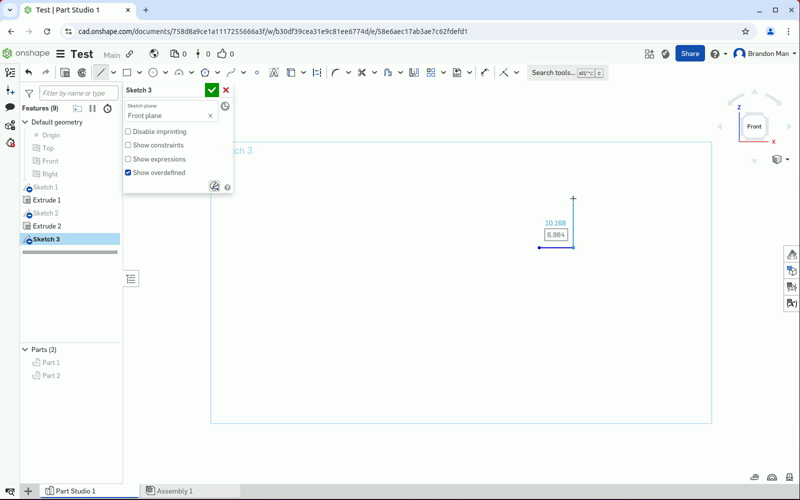
key_up(shift)
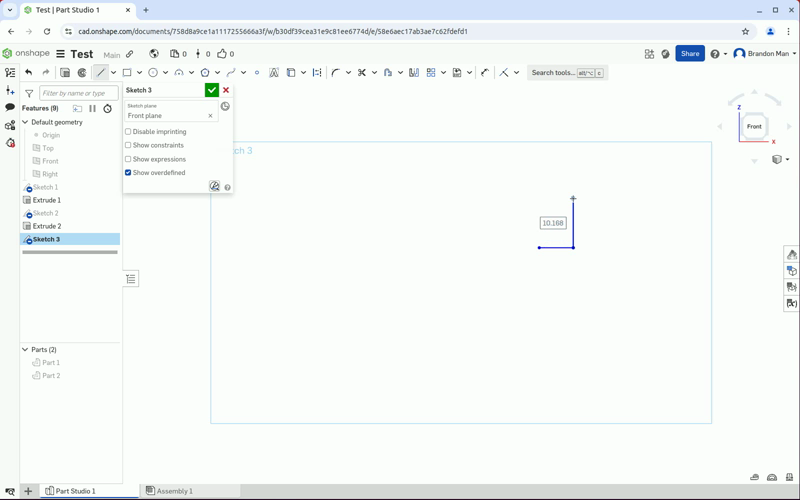
key_down(shift)
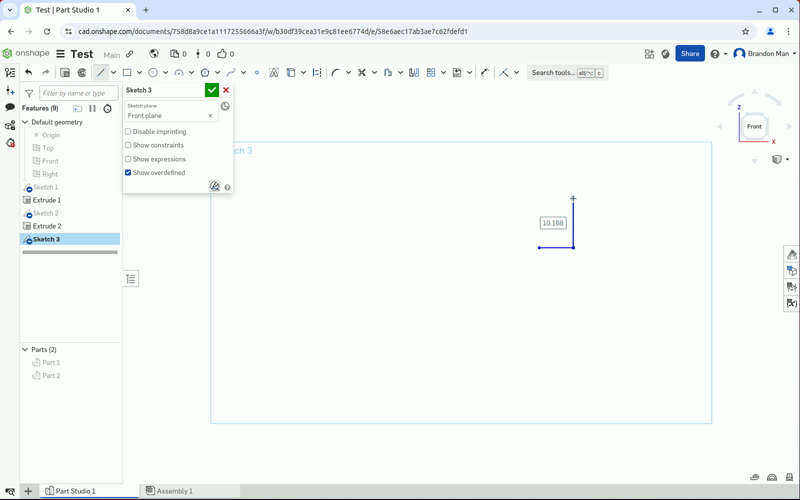
mouse_move(589, 198)
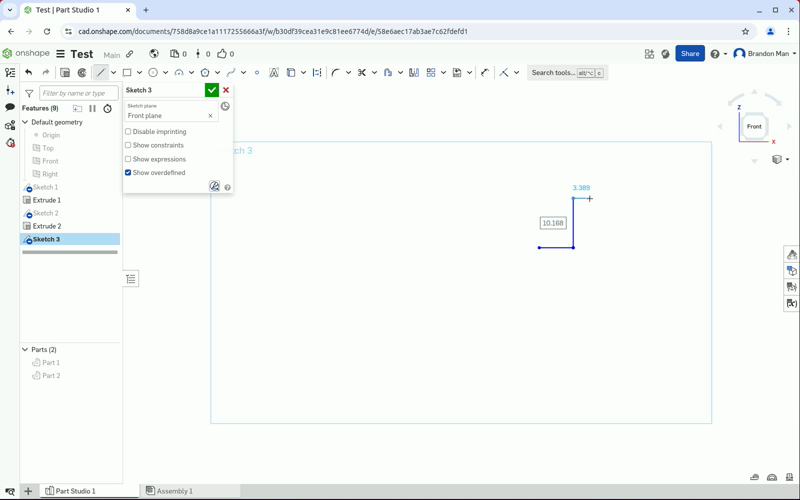
mouse_move(539, 198)
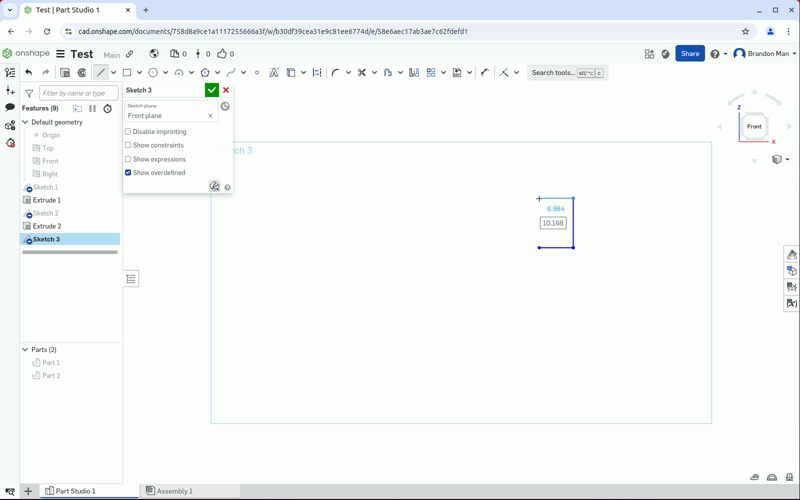
click(539, 198)
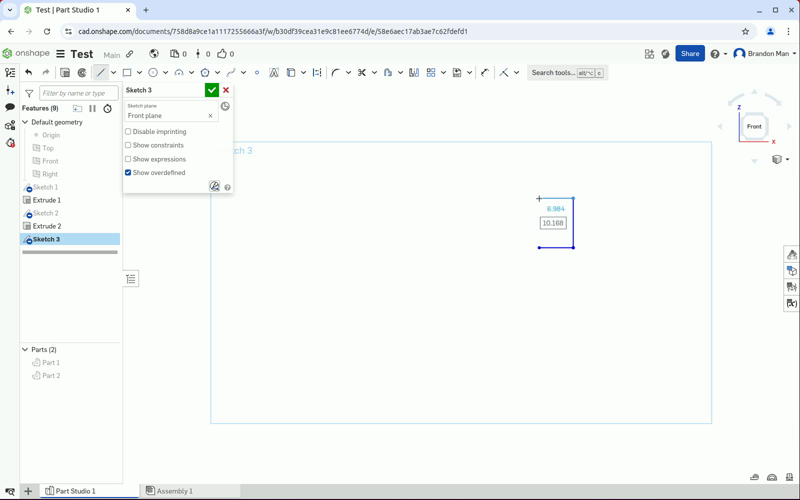
key_up(shift)
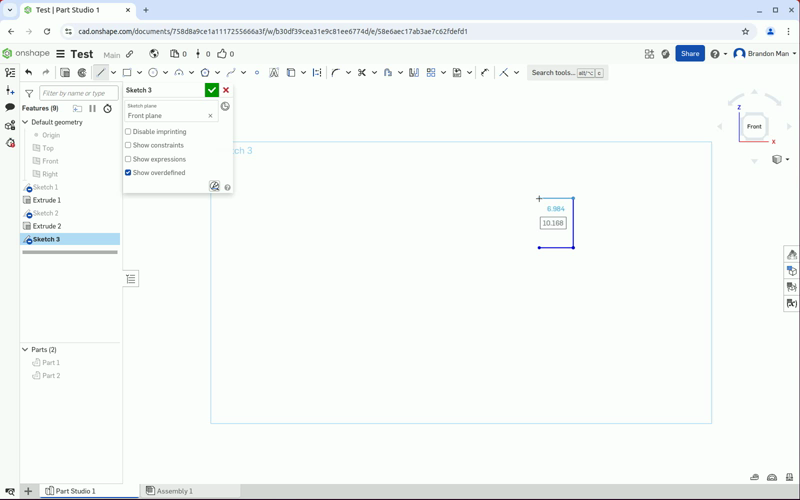
mouse_move(569, 198)
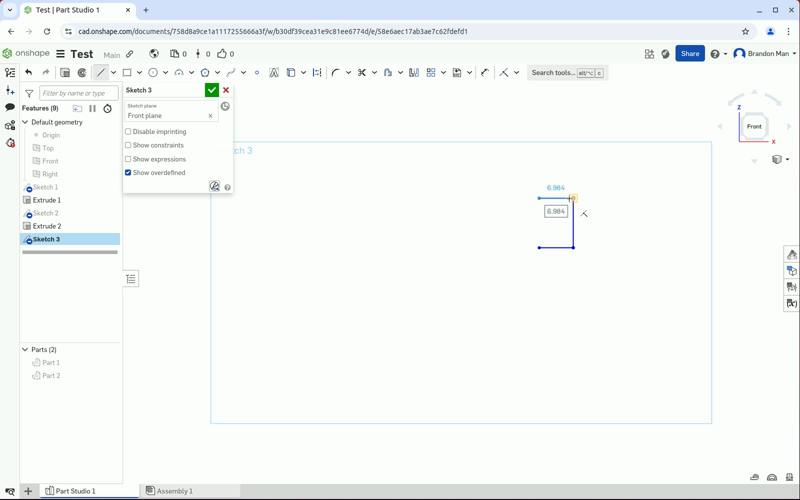
key_down(shift)
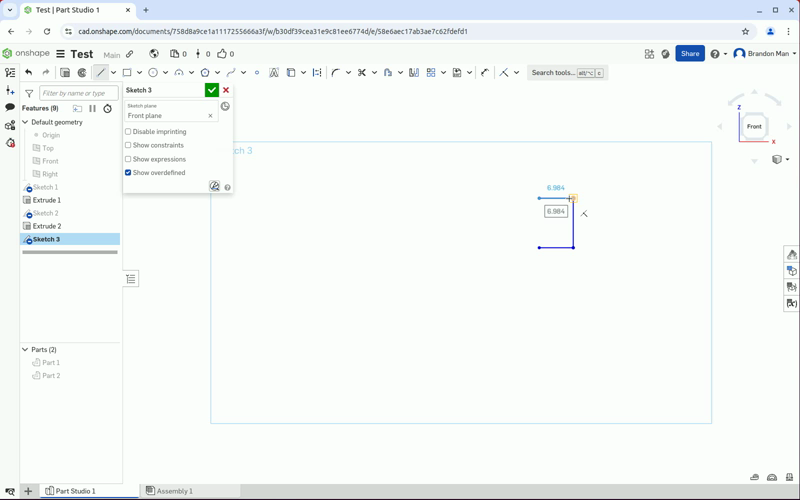
mouse_move(539, 247)
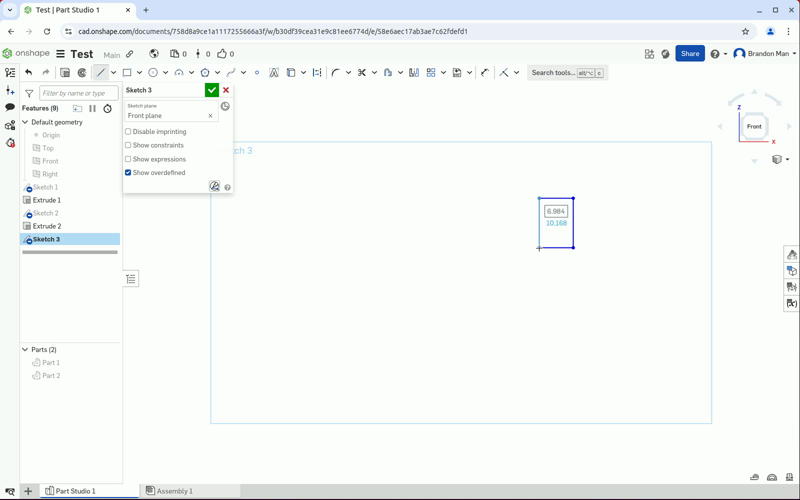
key_up(shift)
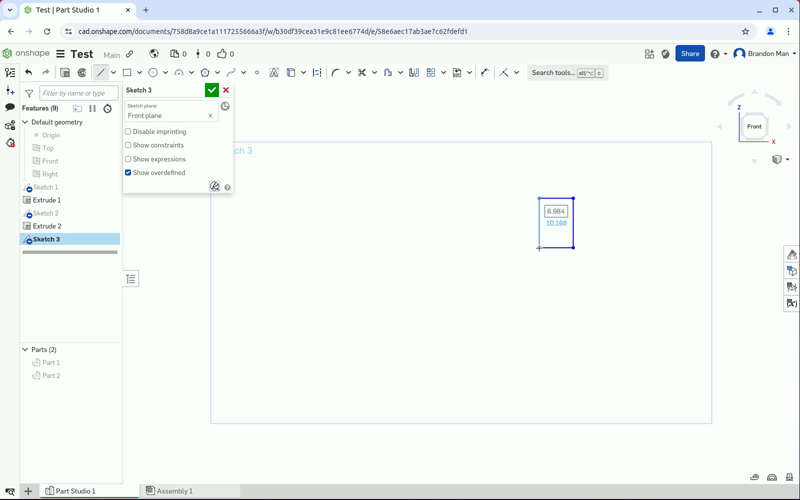
click(539, 247)
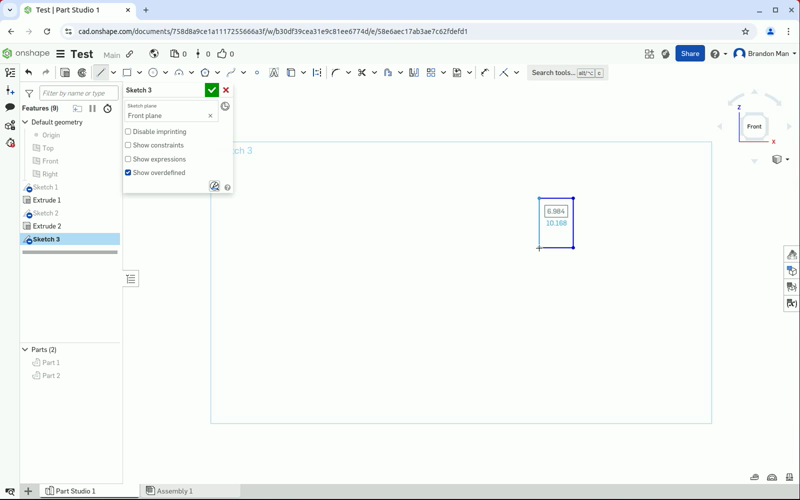
key(esc)
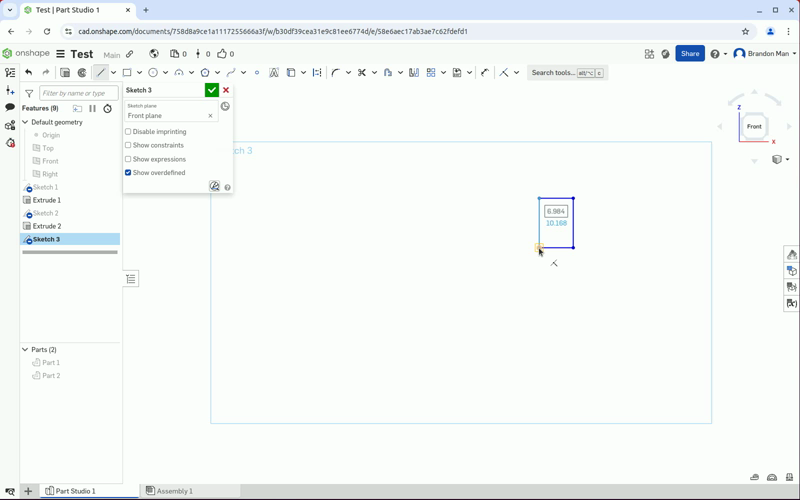
mouse_move(551, 242)
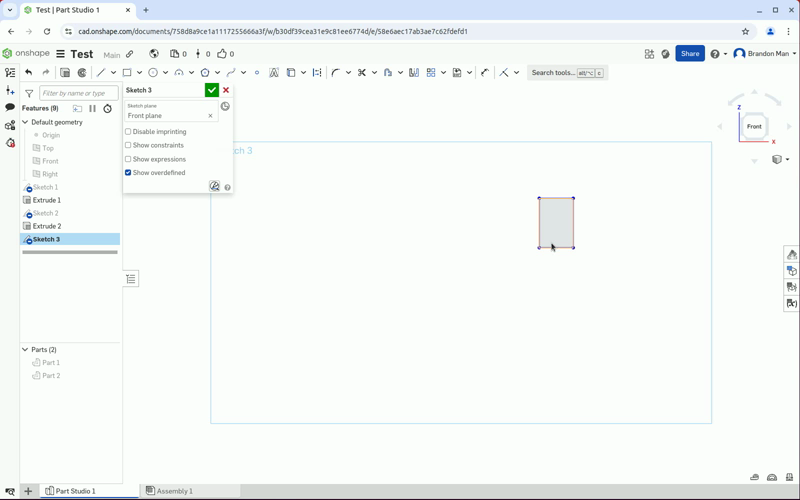
scroll(6)
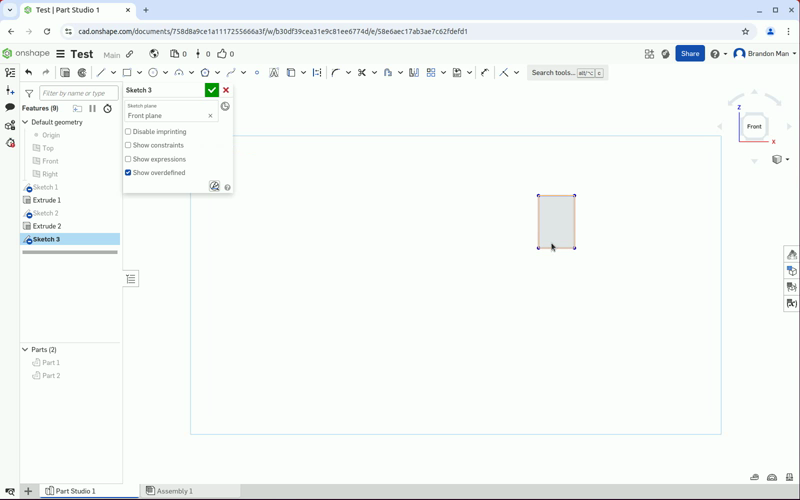
scroll(6)
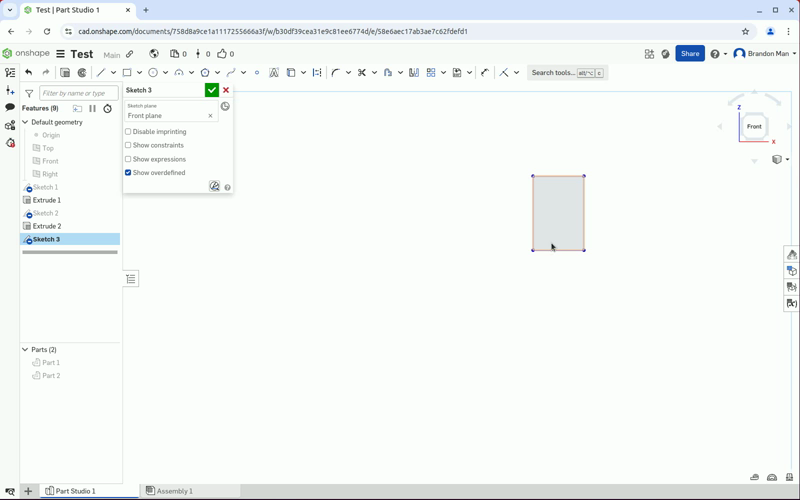
scroll(6)
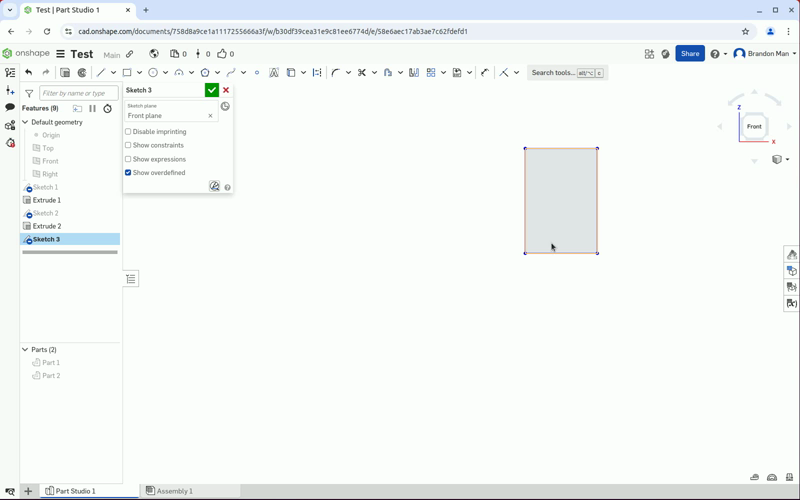
scroll(6)
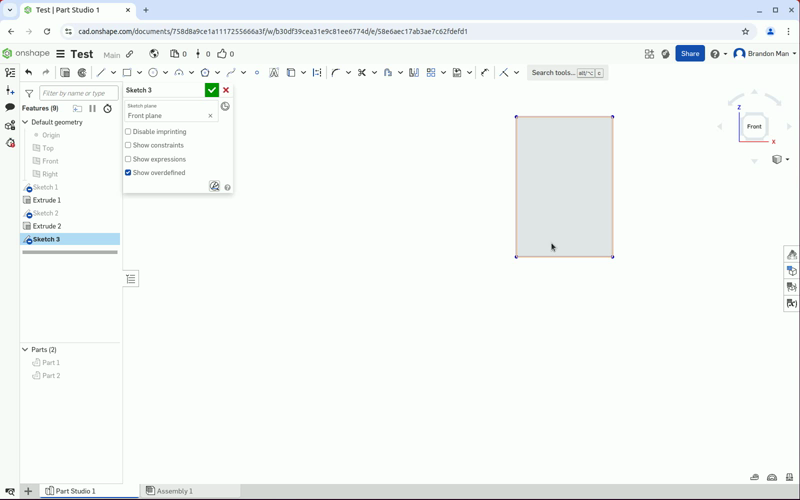
scroll(6)
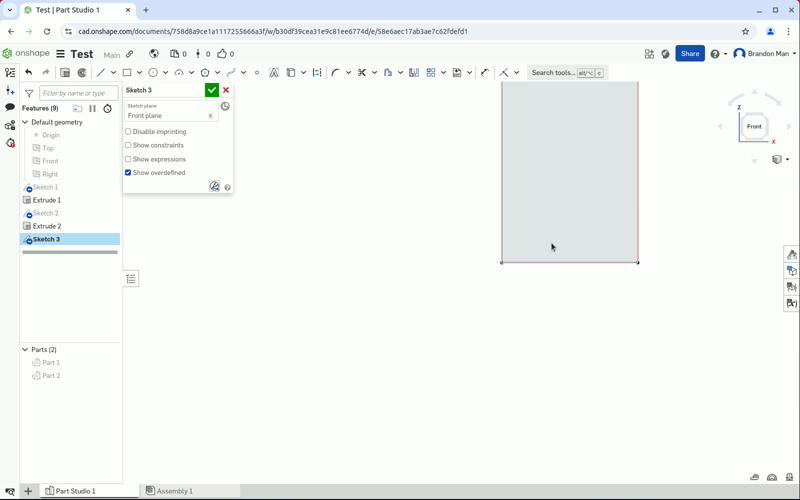
scroll(6)
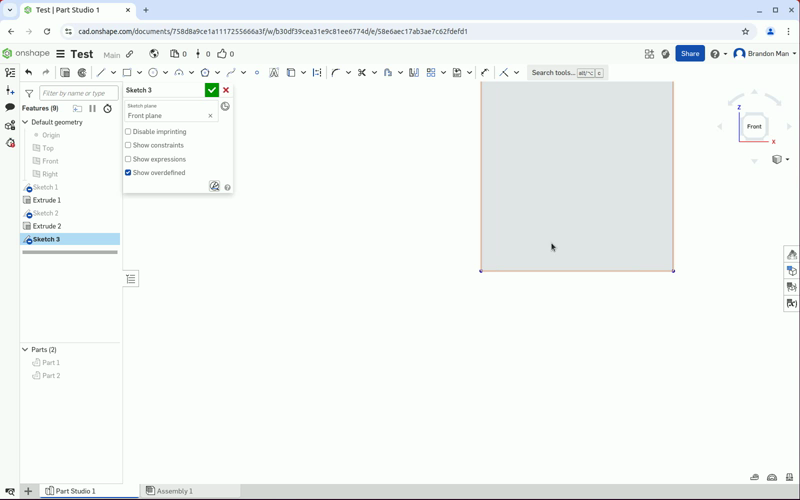
scroll(6)
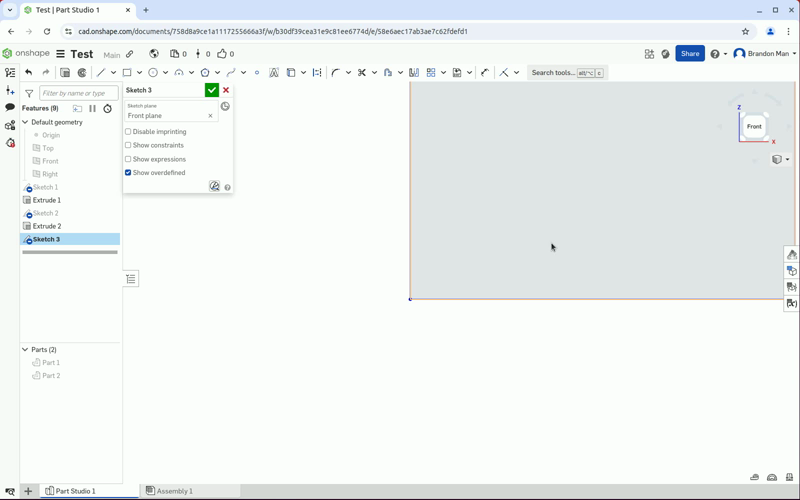
click(551, 242)
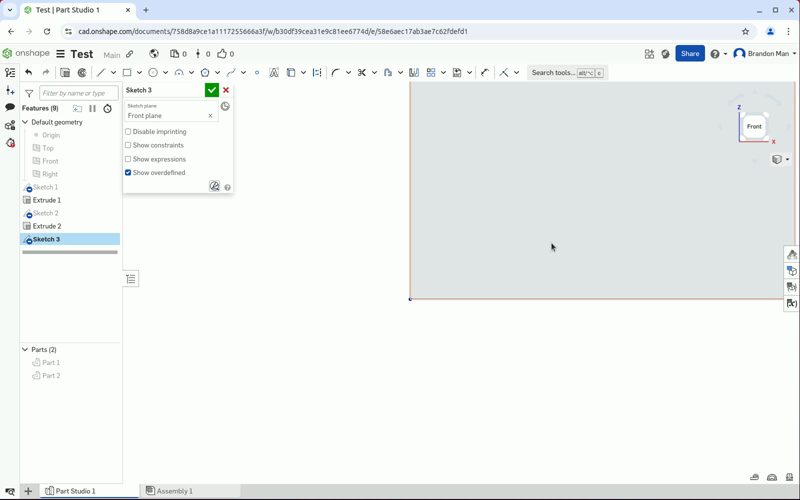
scroll(-6)
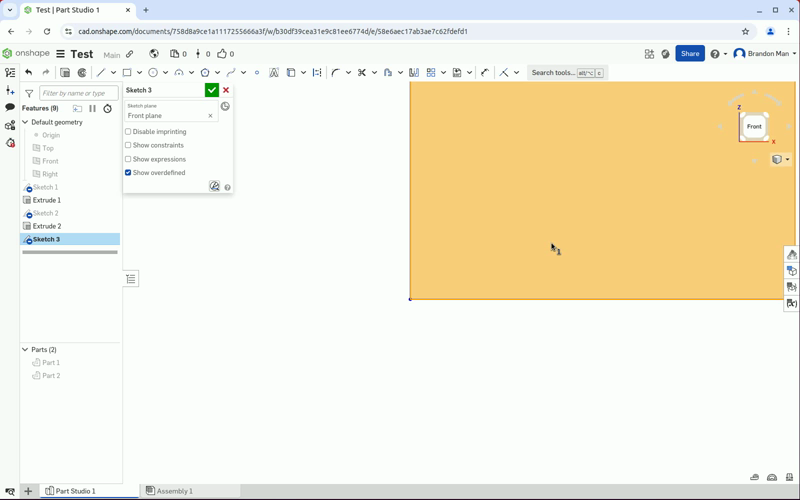
scroll(-6)
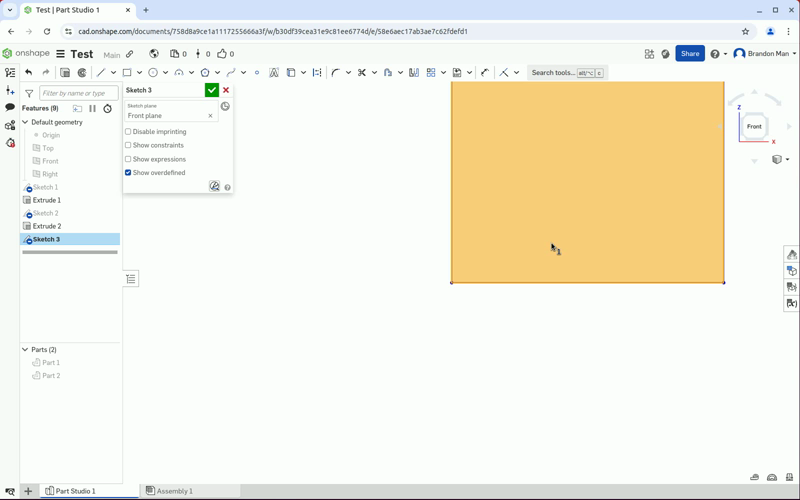
scroll(-6)
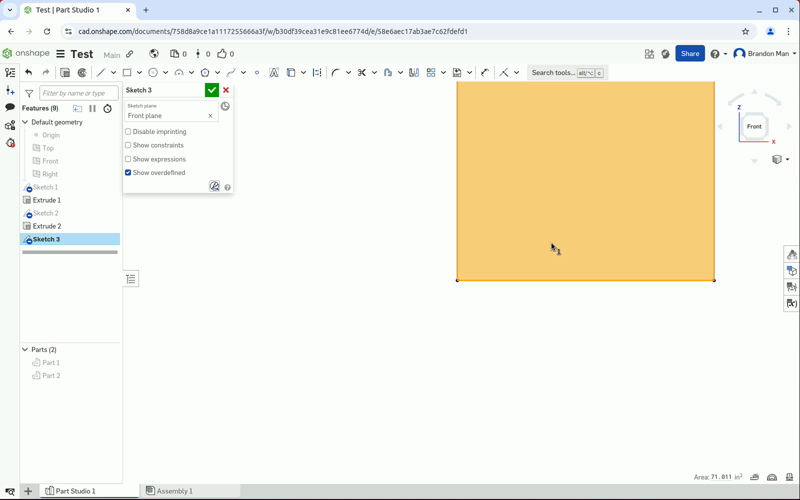
scroll(-6)
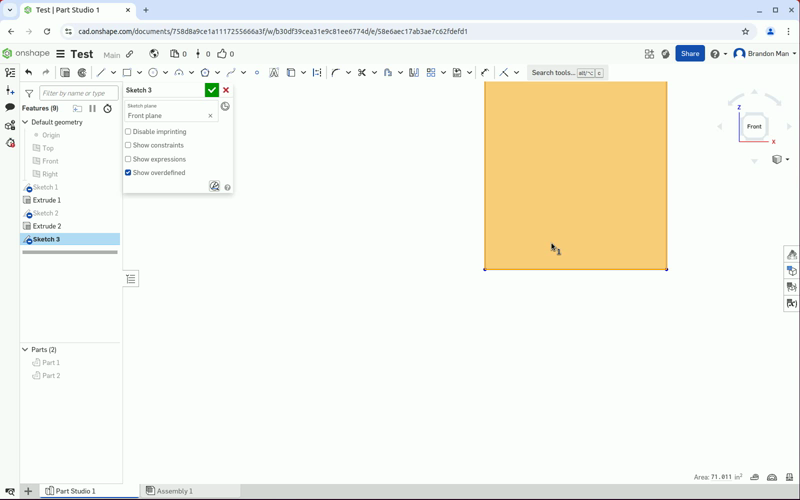
scroll(-6)
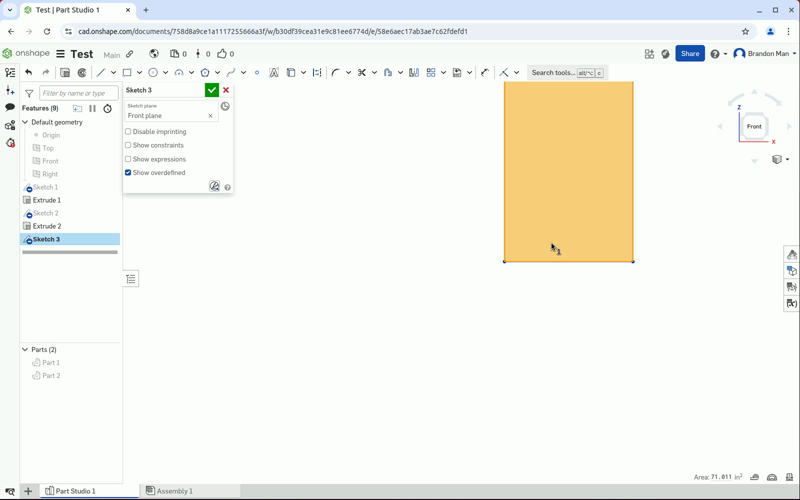
scroll(-6)
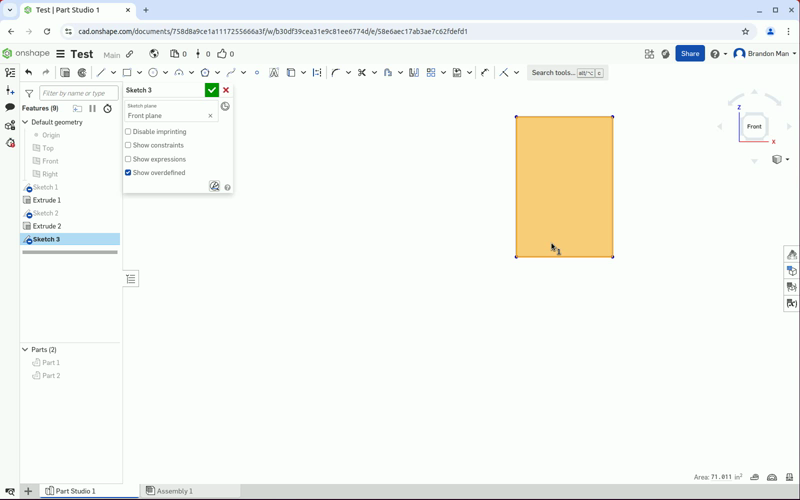
scroll(-6)
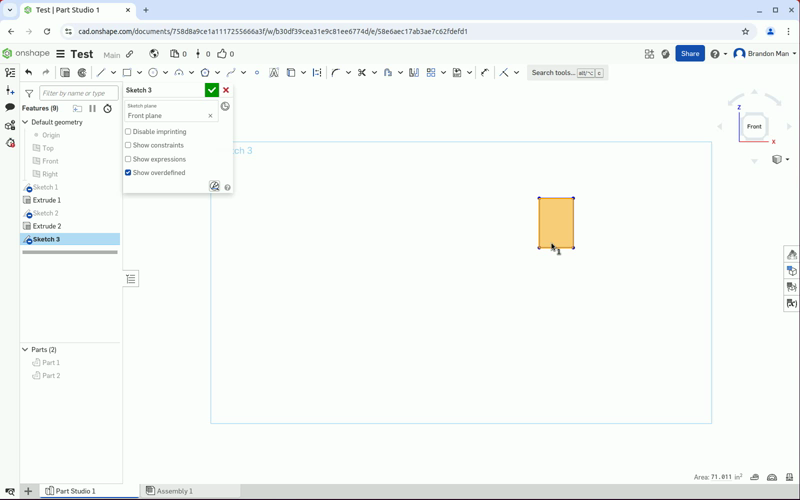
mouse_move(73, 352)
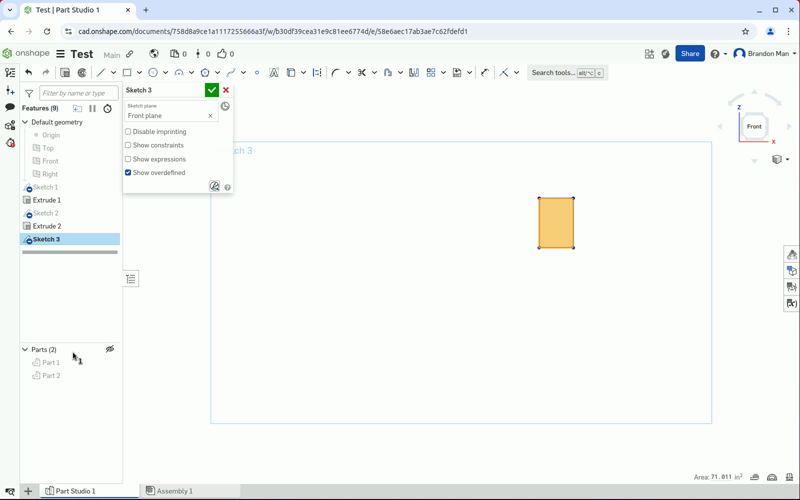
key(shift+y)
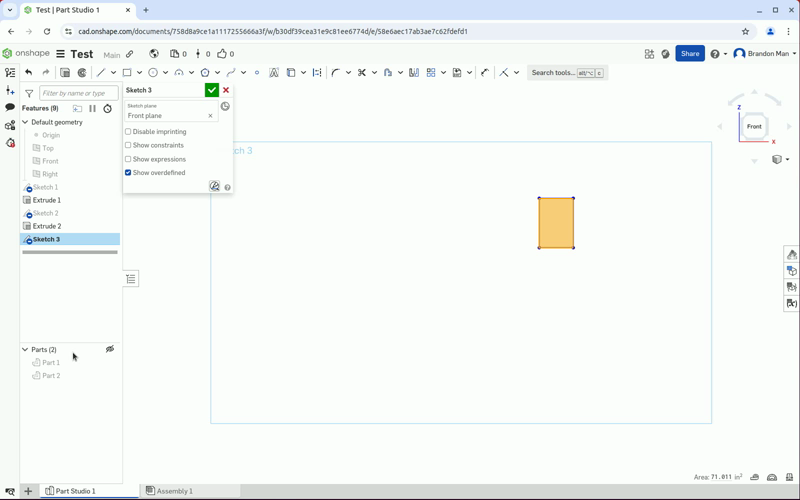
key(shift+e)
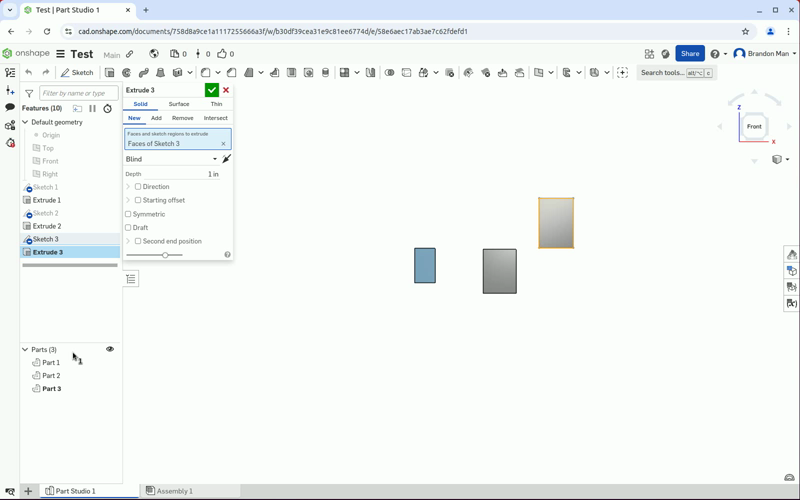
mouse_move(143, 106)
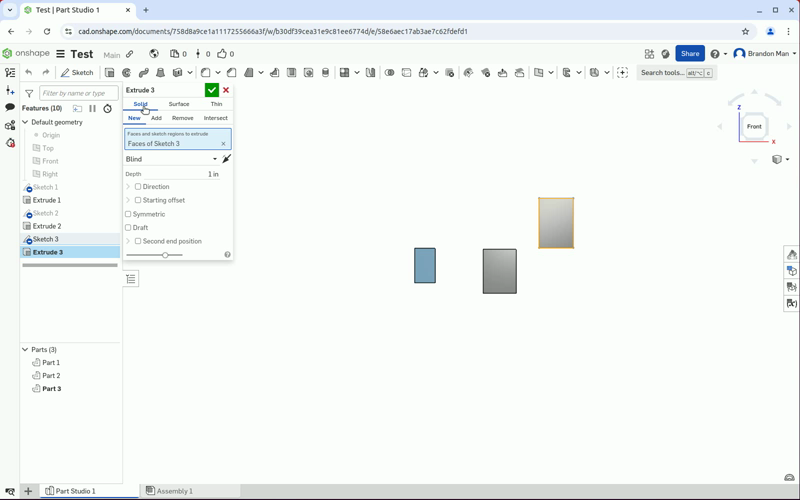
click(143, 106)
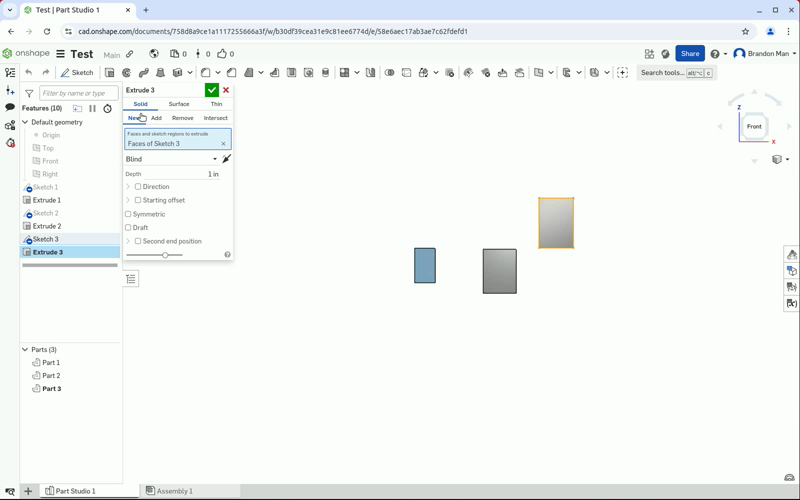
mouse_move(137, 120)
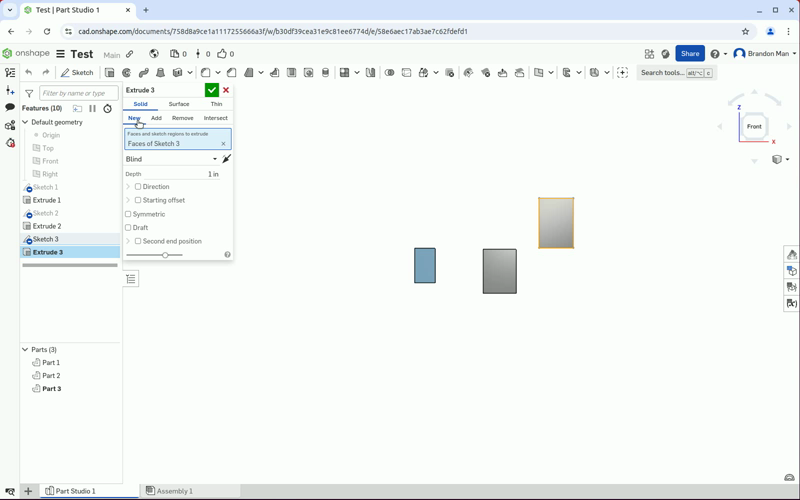
click(137, 120)
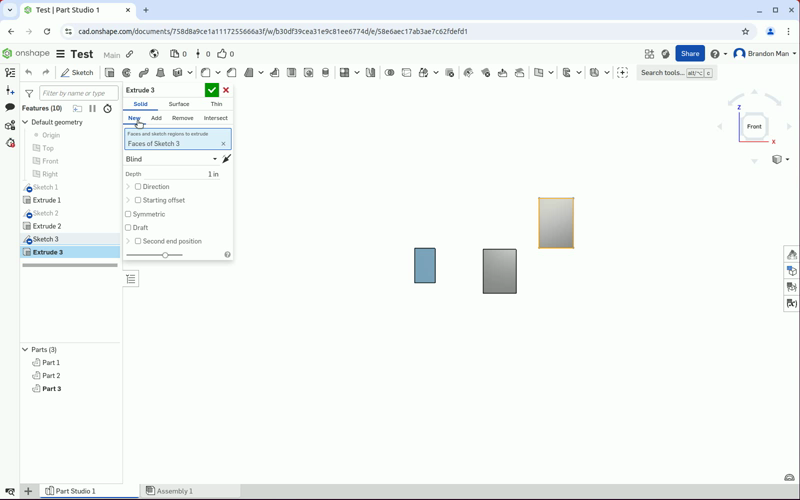
key(tab, 4)
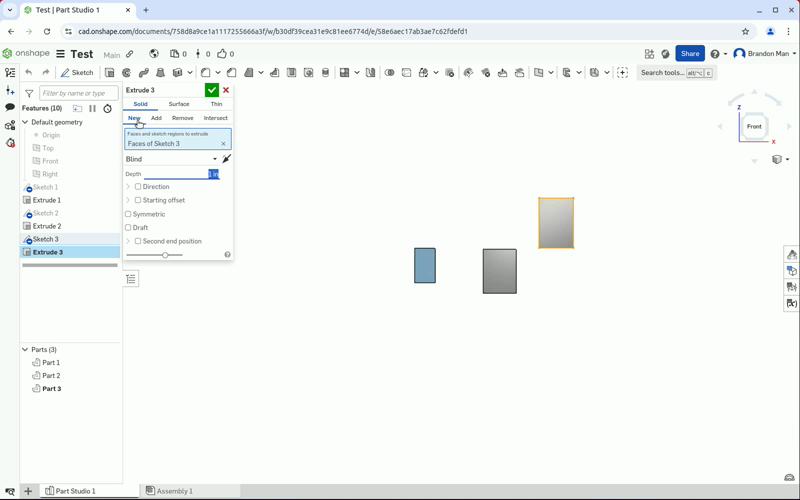
text(2.889)
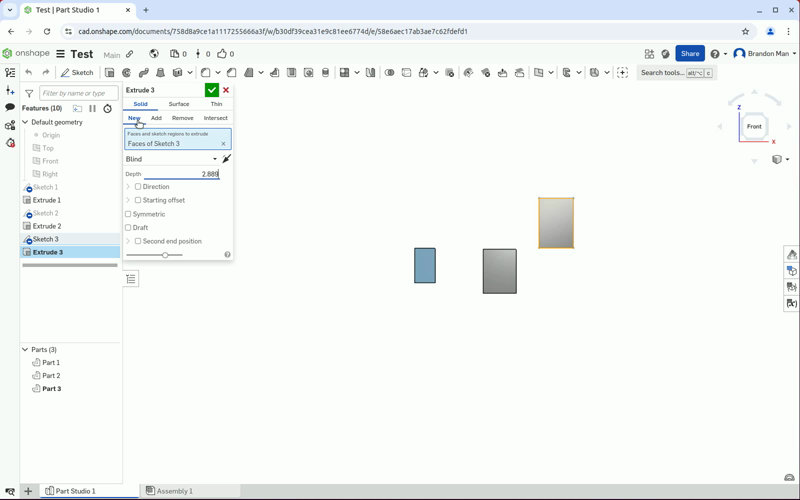
key(enter)
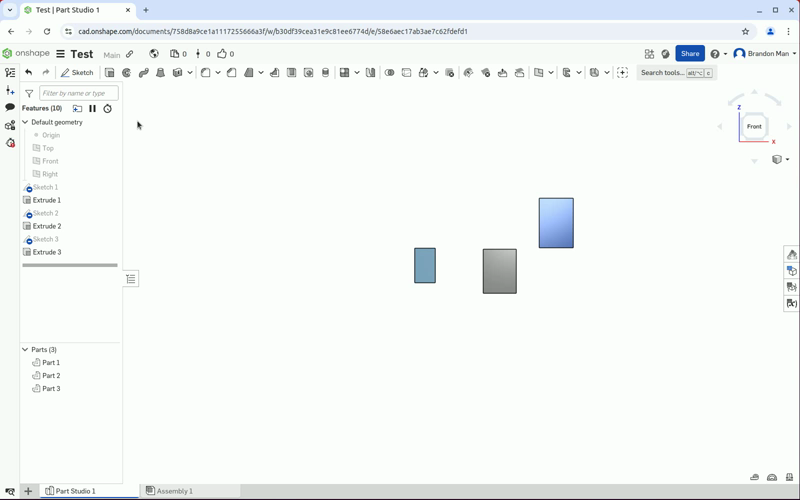
key(shift+h)
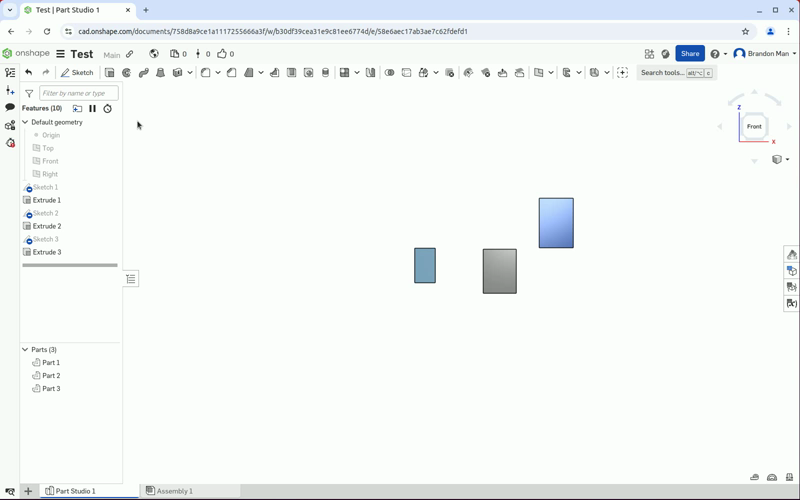
key(shift+h)
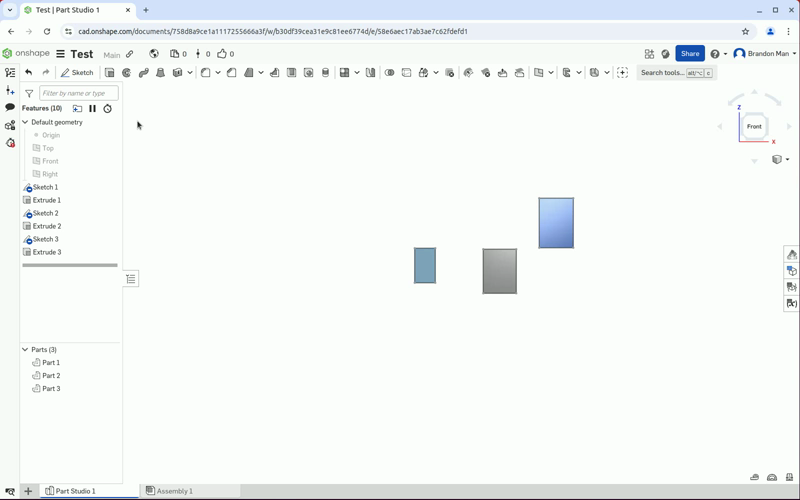
key(shift+7)
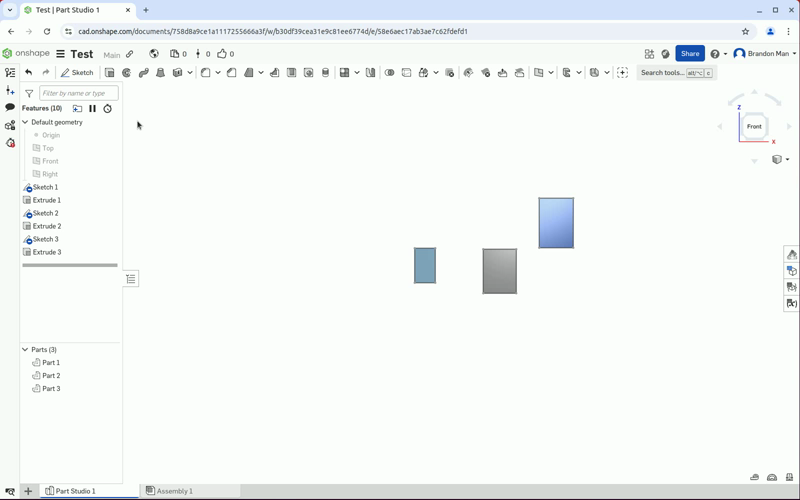
key(left, 2)
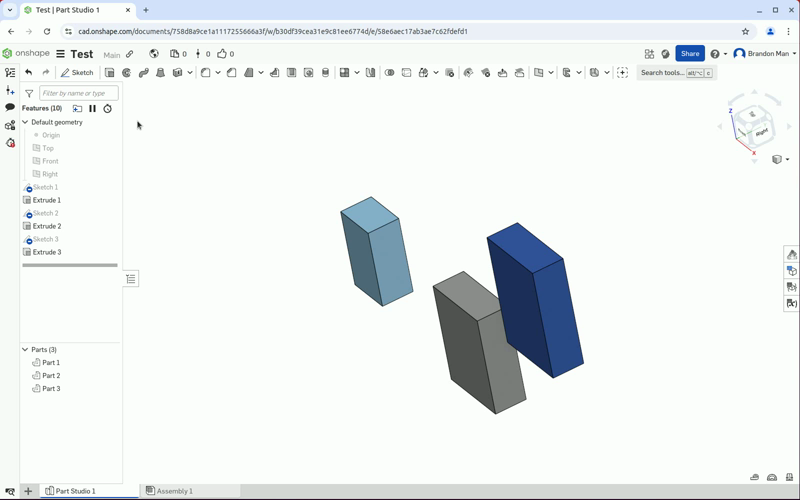
key(down, 2)
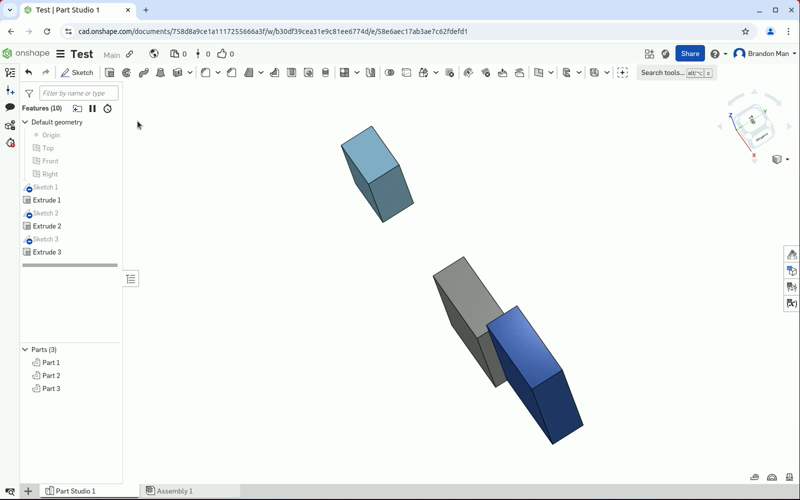
key(up, 2)
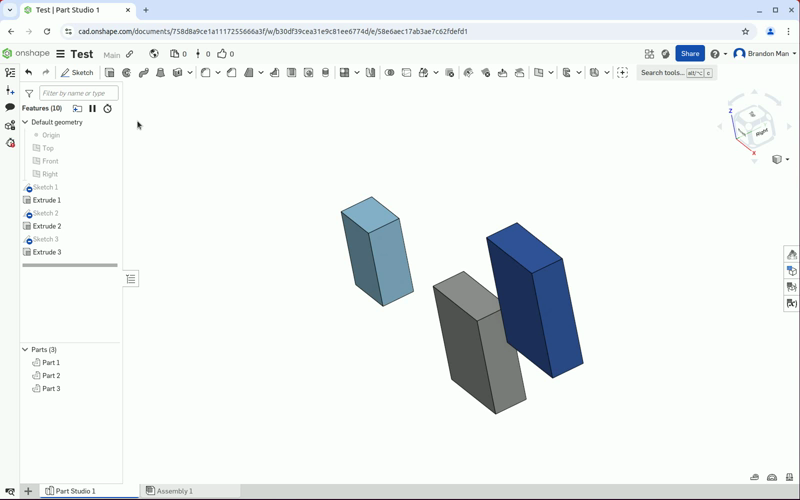
key(right, 2)
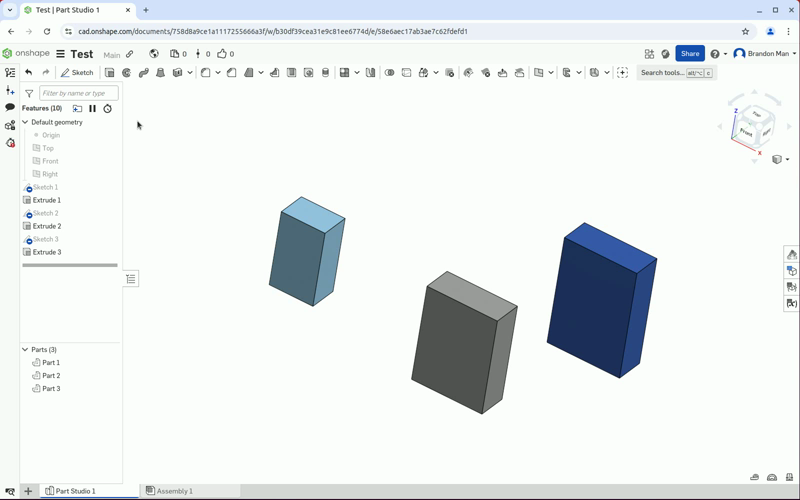
mouse_move(73, 189)
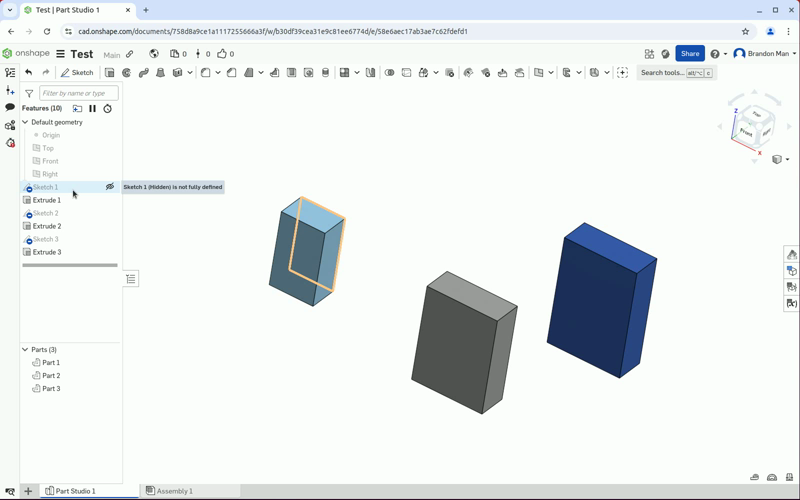
click(73, 189)